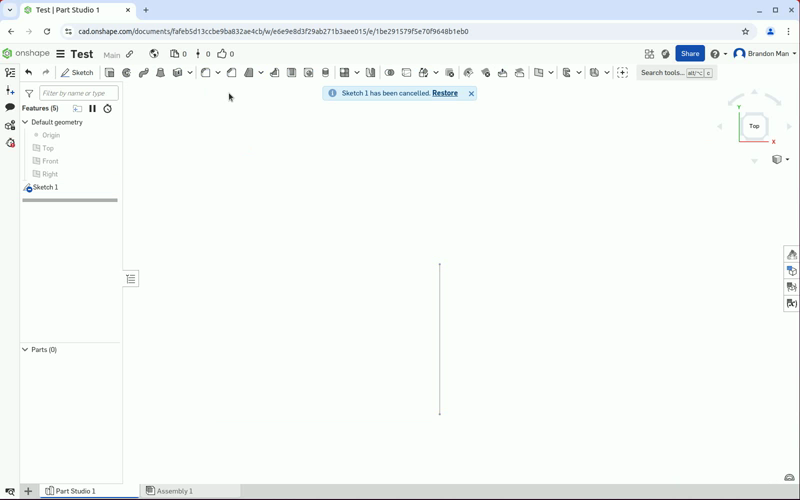
key(shift+h)
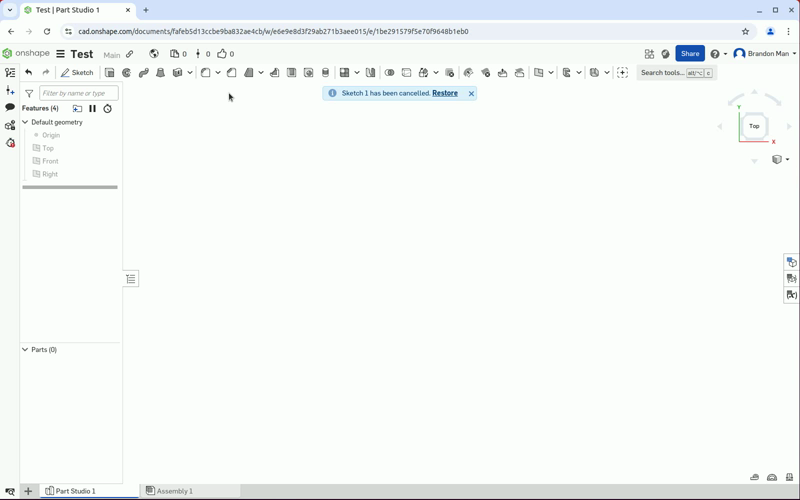
mouse_move(73, 352)
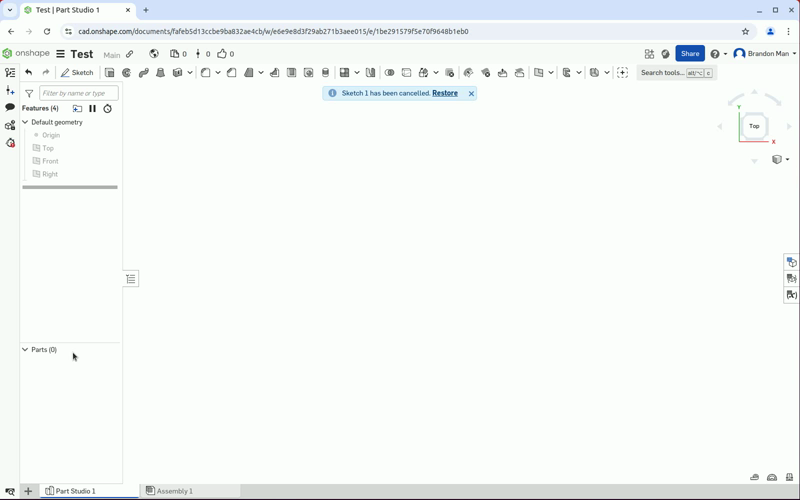
key(y)
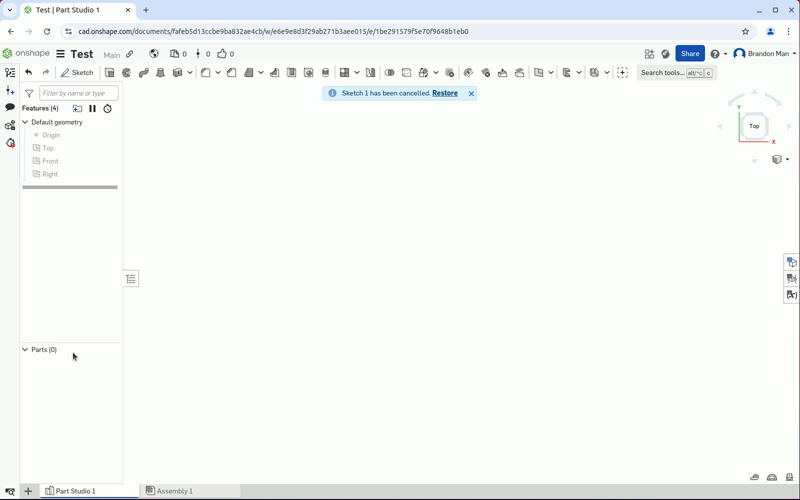
key(shift+p)
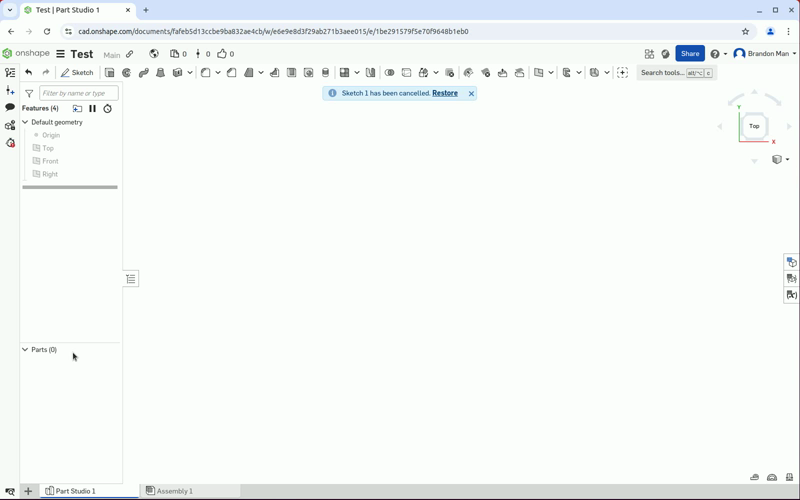
key(space)
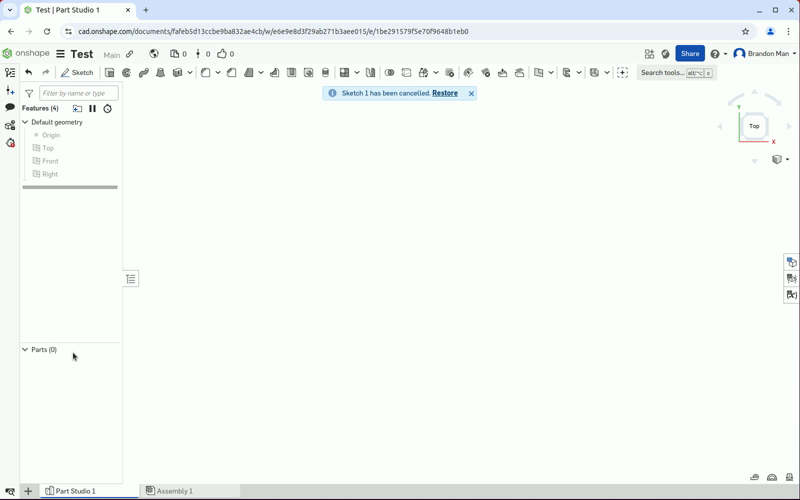
key_down(shift)
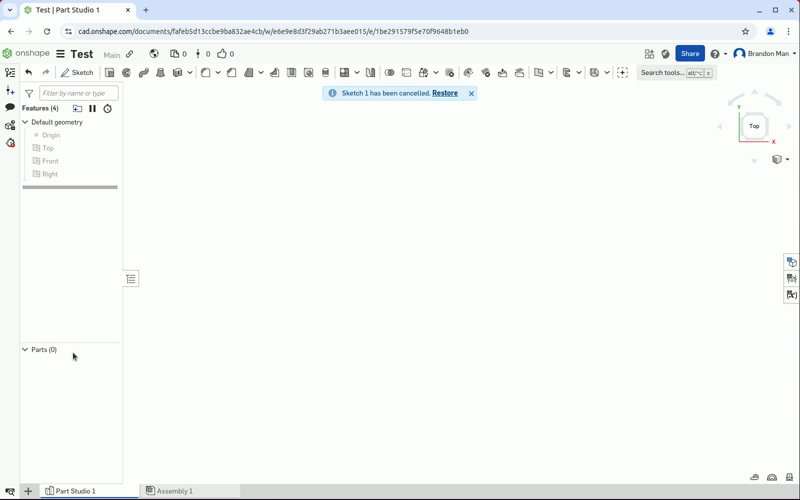
key(up)
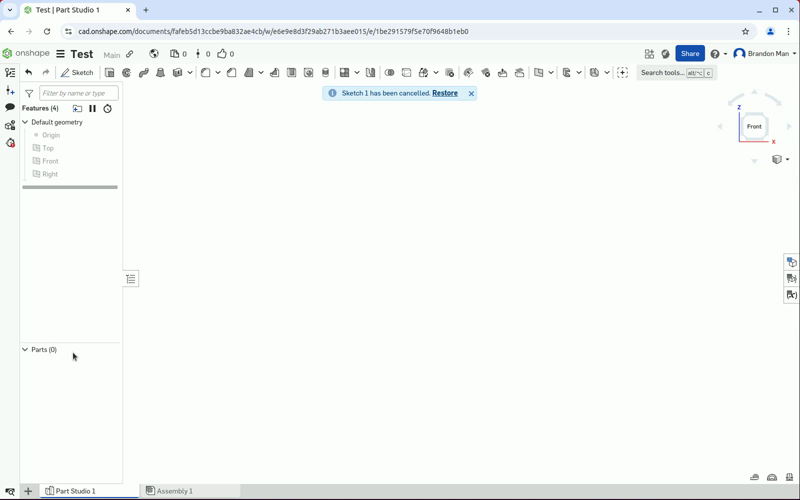
key_up(shift)
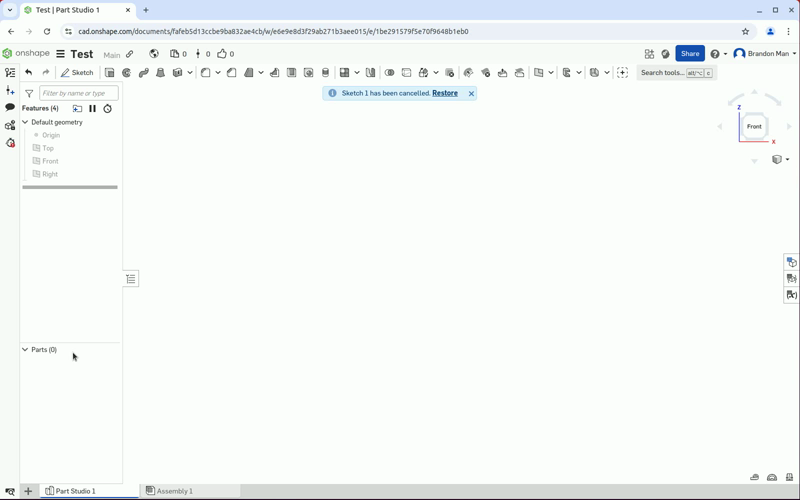
mouse_move(73, 352)
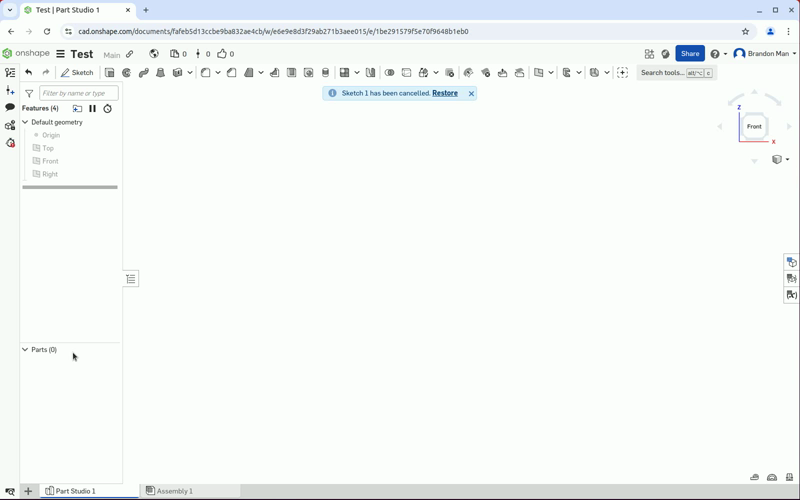
key(shift+y)
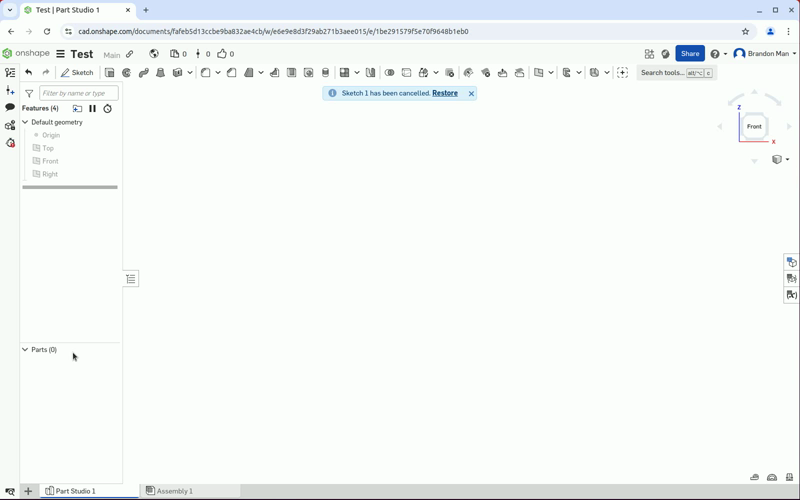
key(shift+s)
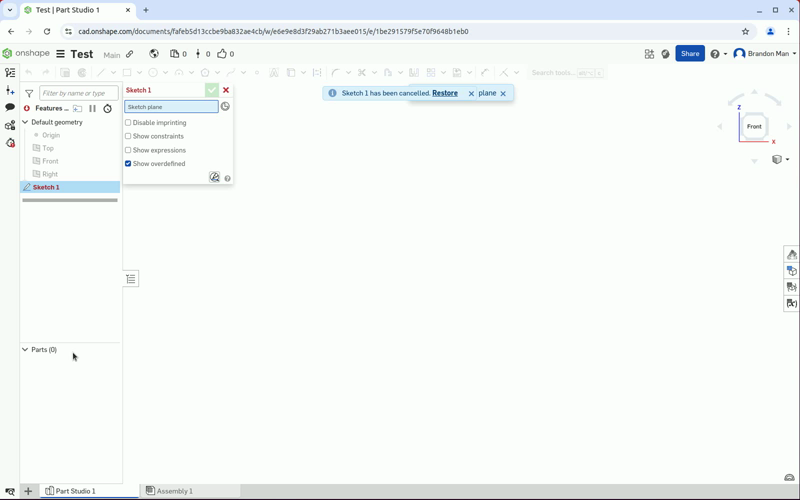
mouse_move(73, 163)
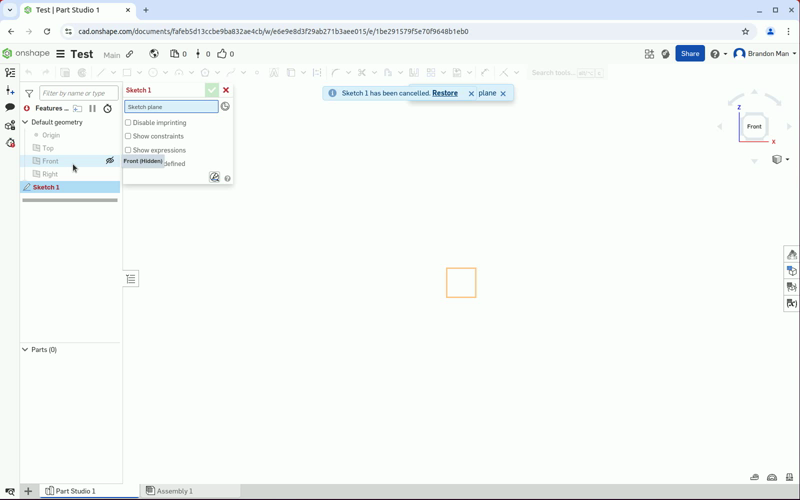
click(73, 163)
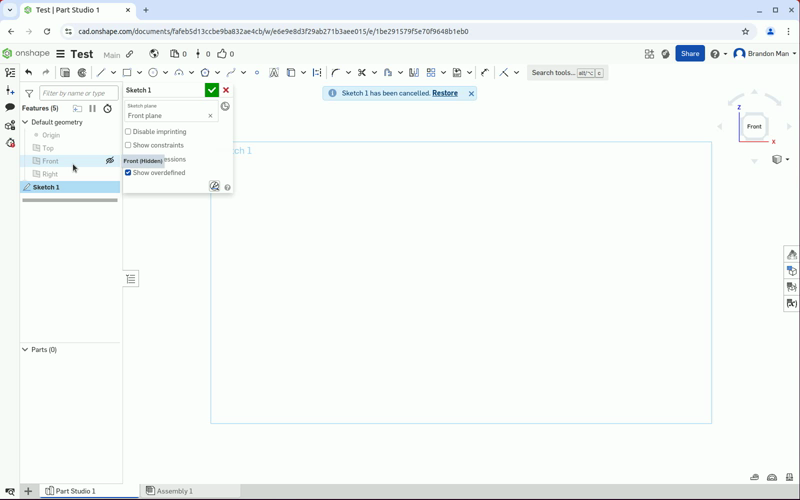
mouse_move(73, 352)
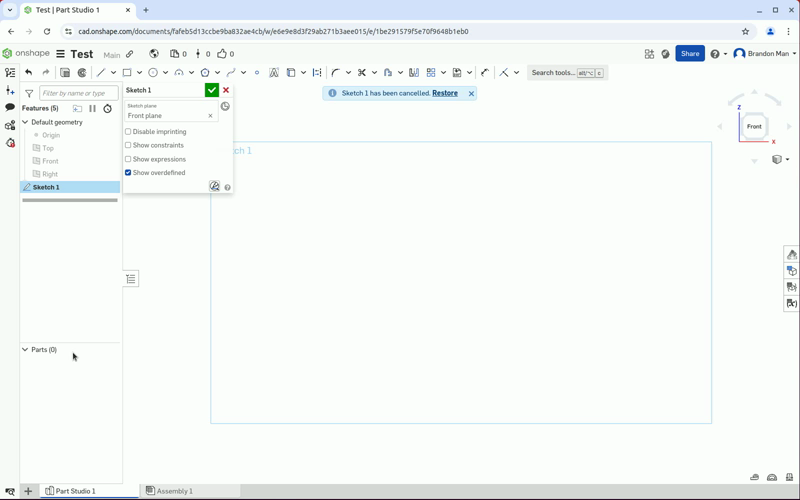
key(y)
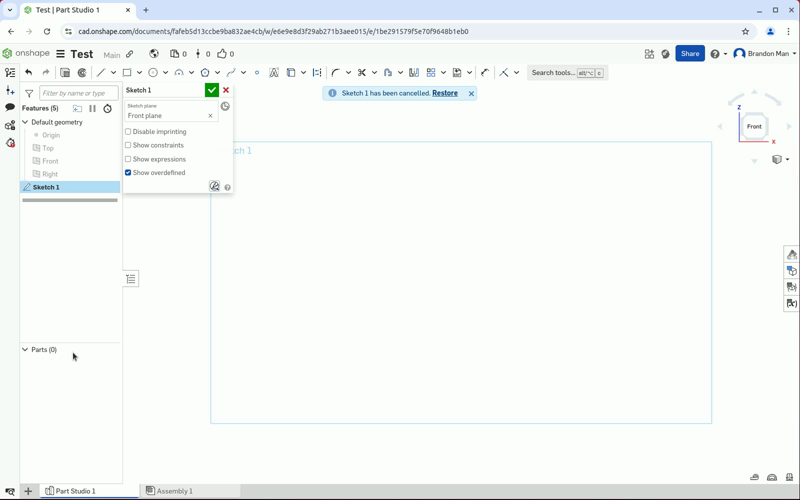
key(l)
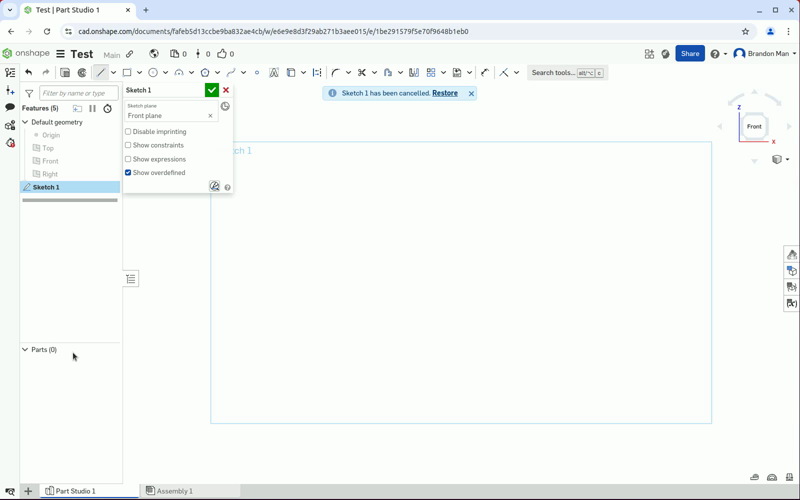
key_down(shift)
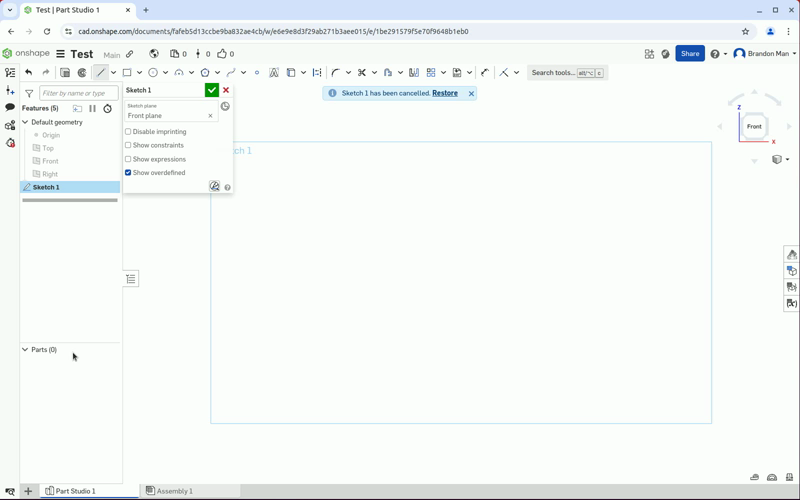
mouse_move(374, 282)
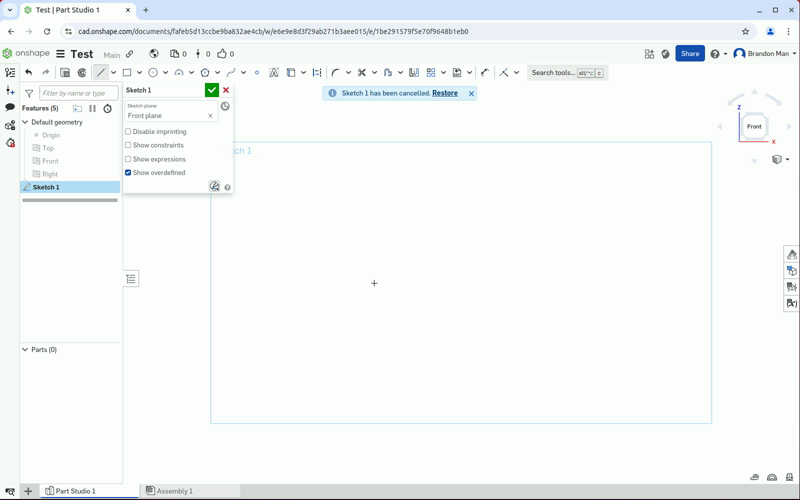
click(374, 282)
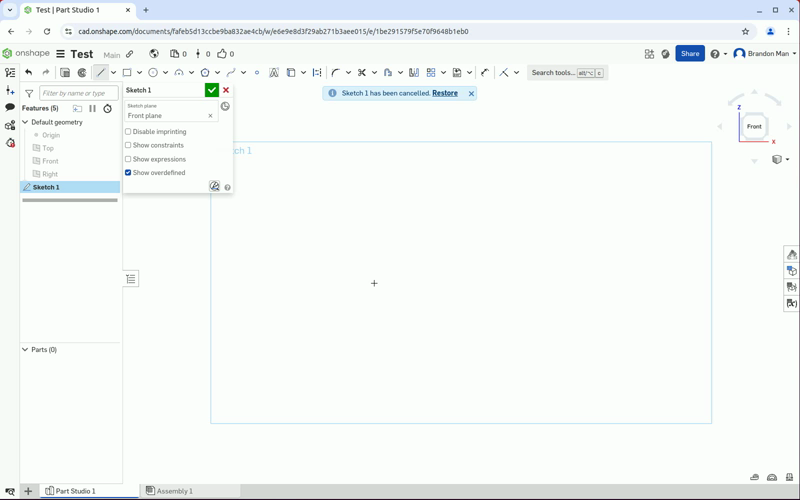
key_up(shift)
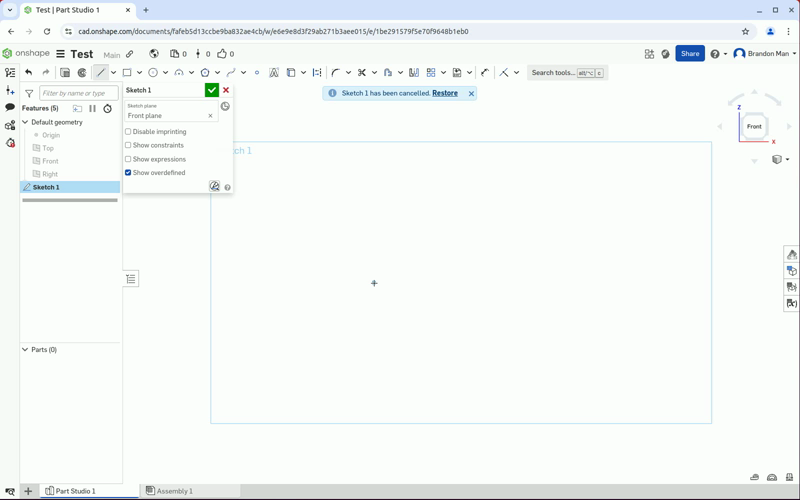
key_down(shift)
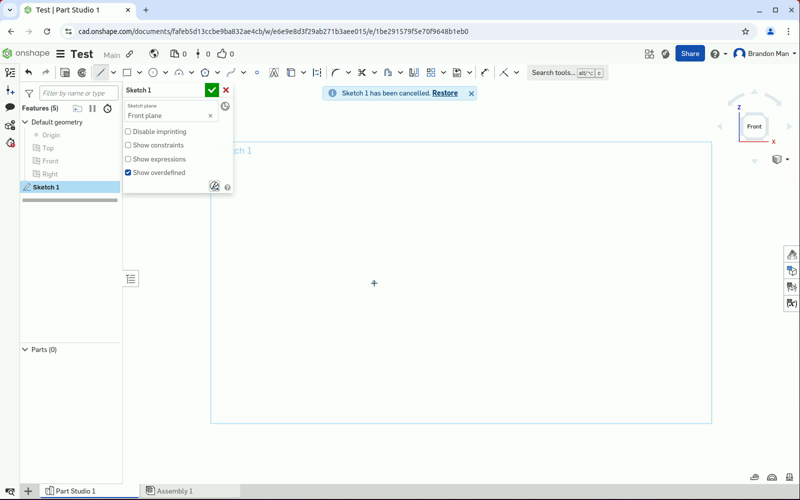
mouse_move(461, 282)
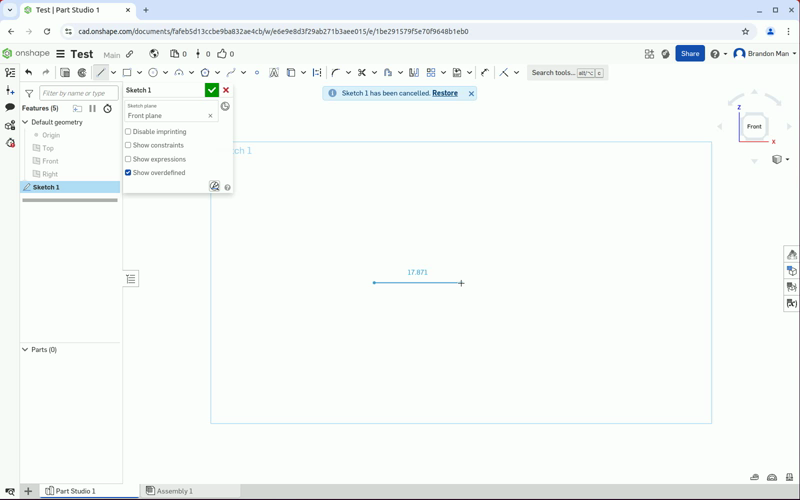
click(461, 282)
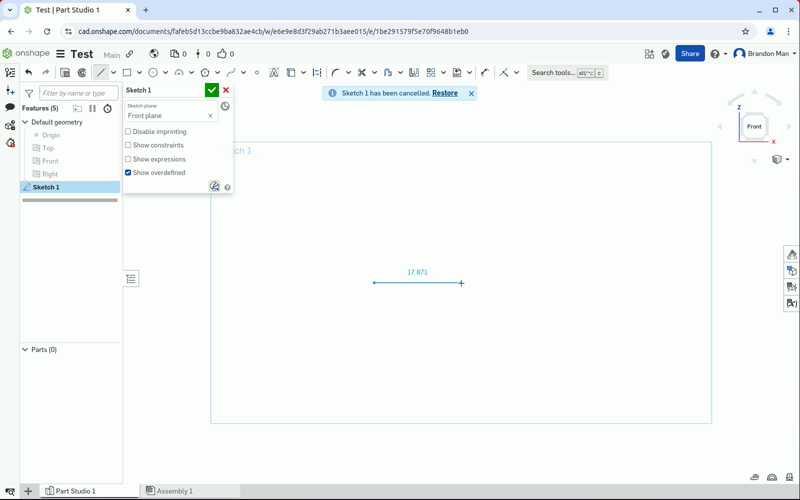
key_up(shift)
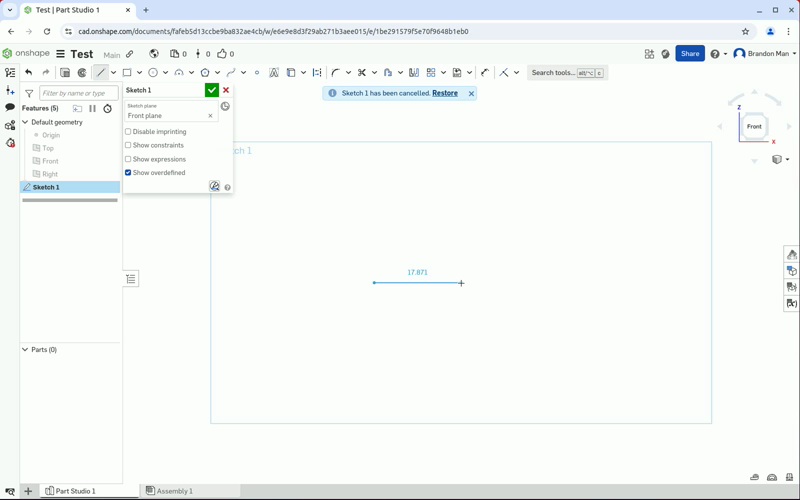
key_down(shift)
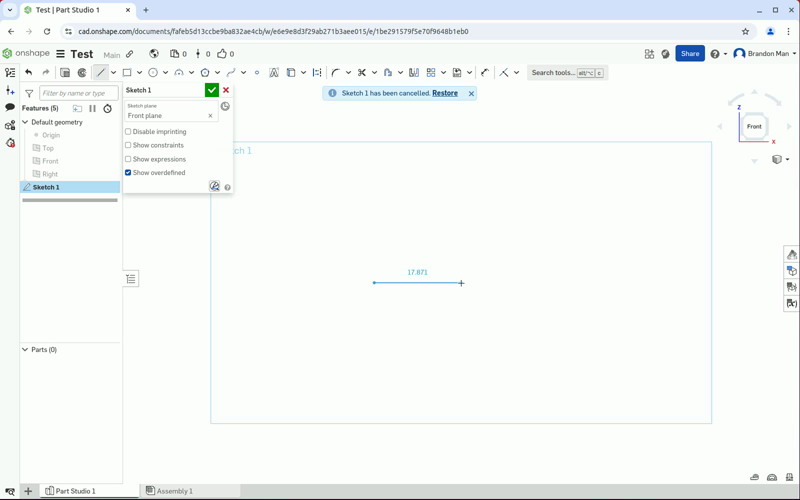
mouse_move(491, 282)
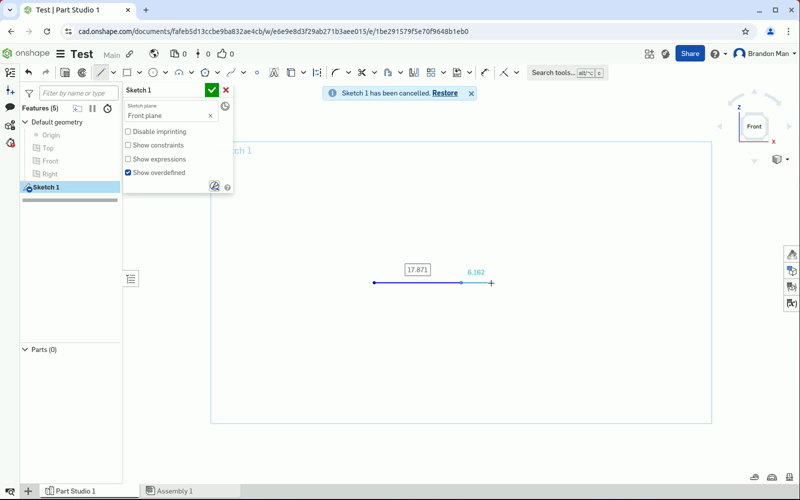
mouse_move(461, 256)
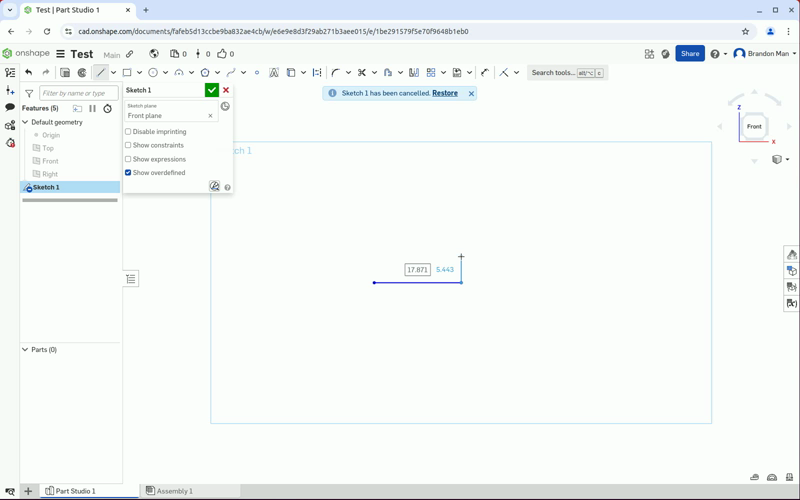
click(461, 256)
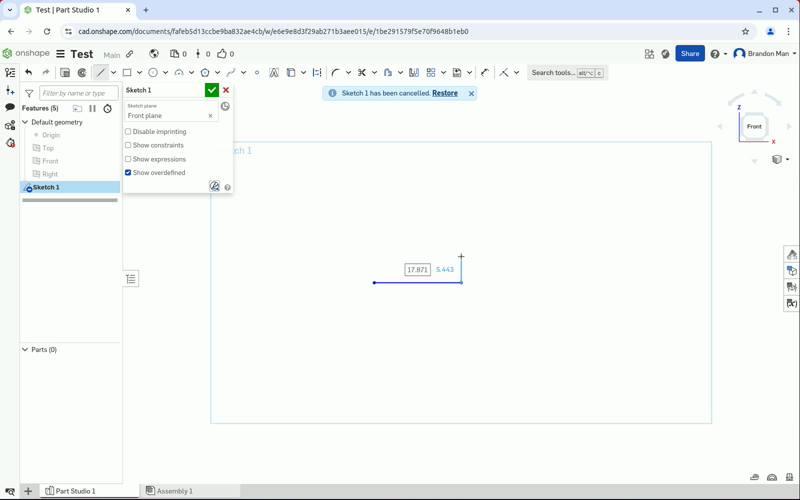
key_up(shift)
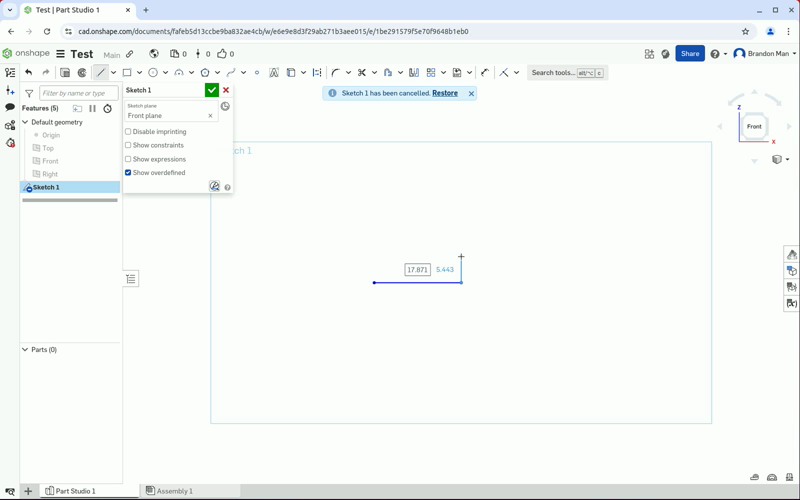
key(esc)
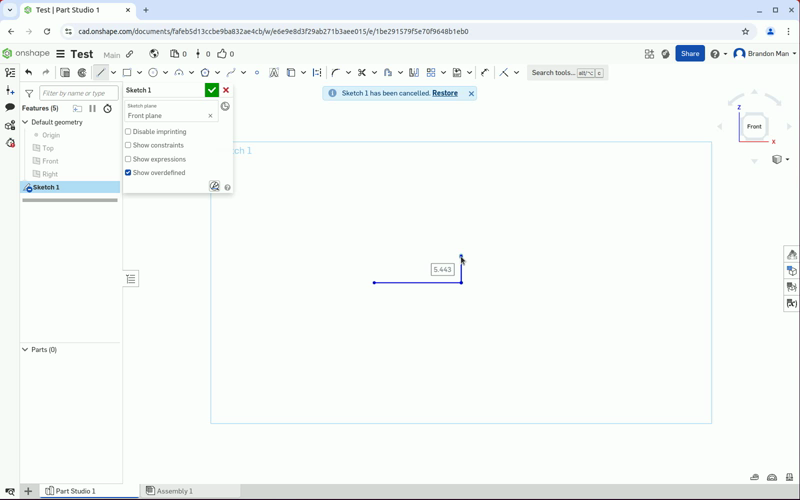
key(a)
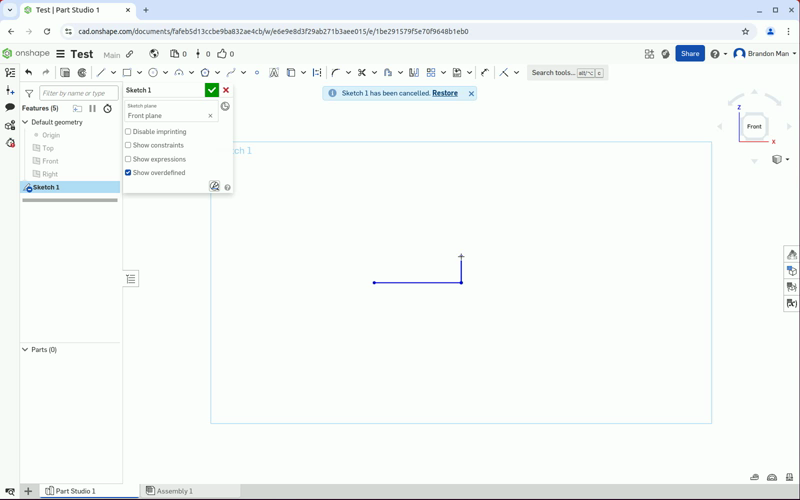
mouse_move(461, 256)
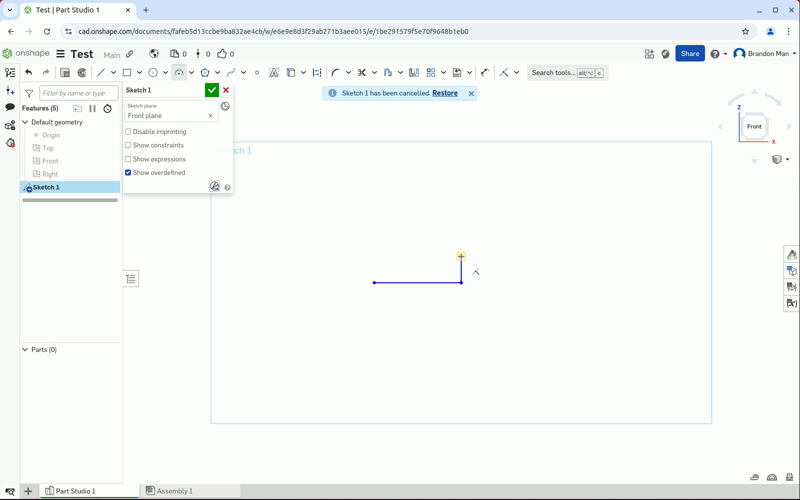
click(461, 256)
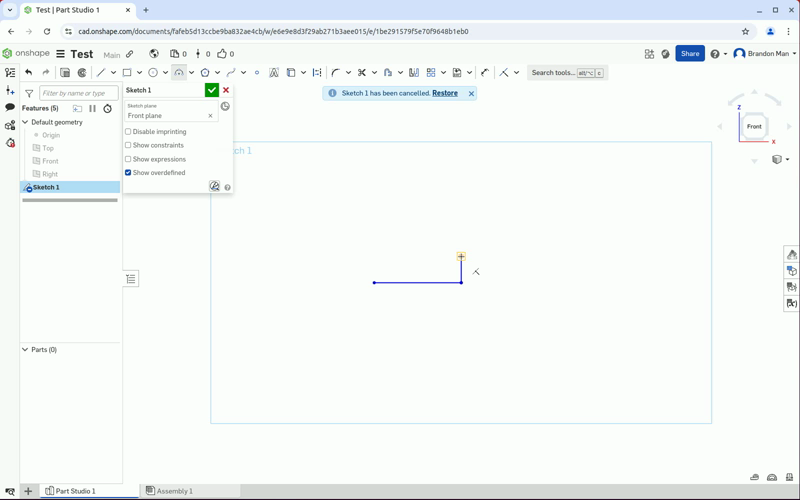
key_down(shift)
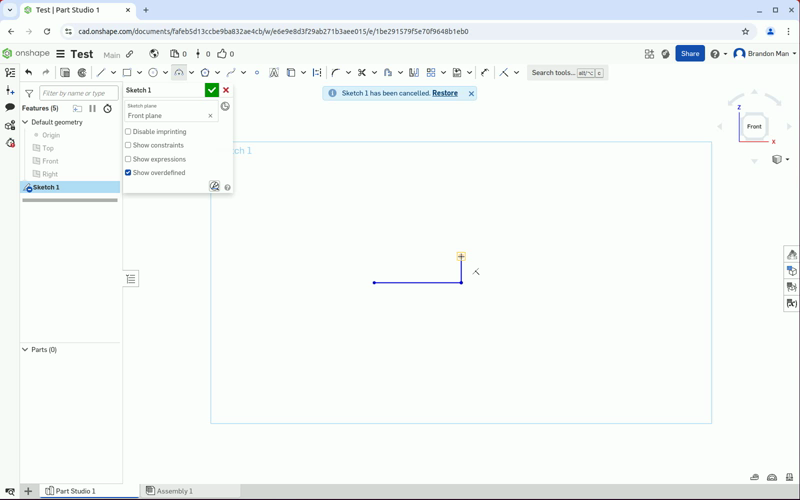
mouse_move(434, 229)
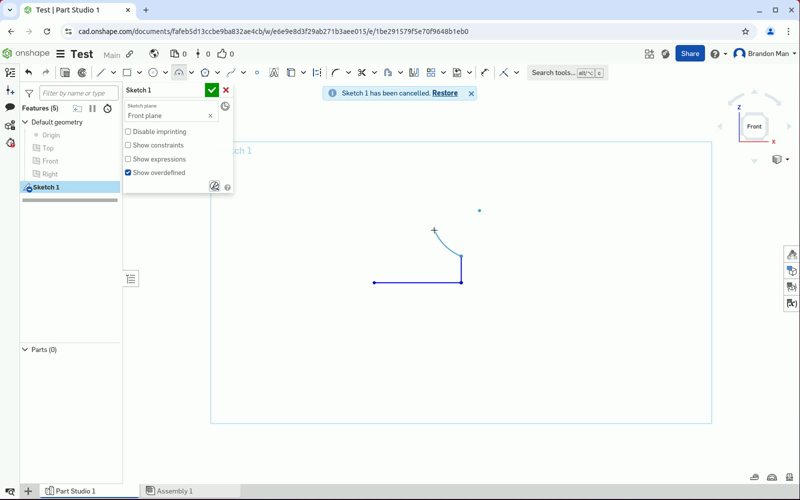
click(434, 229)
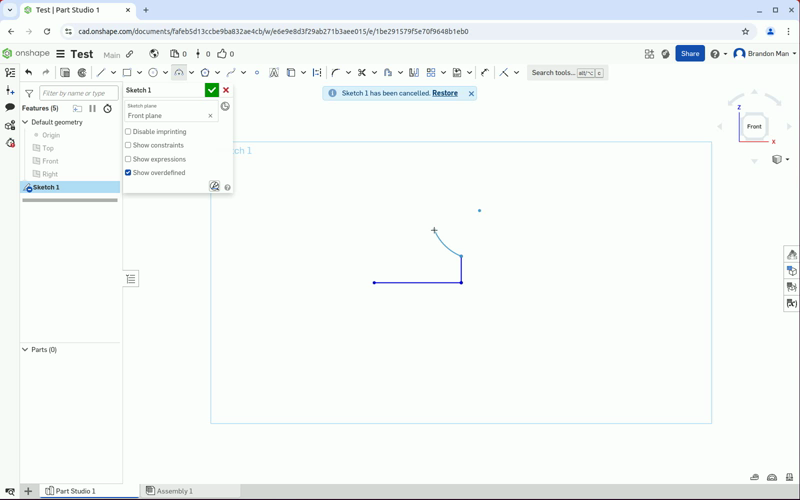
mouse_move(442, 248)
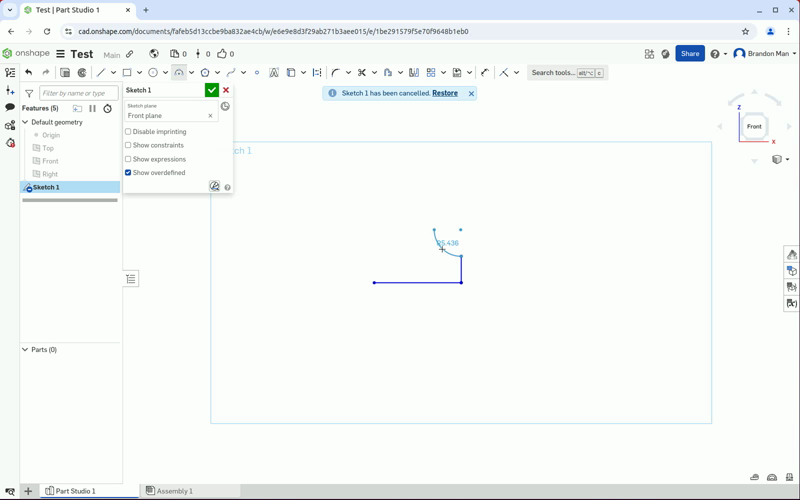
click(442, 248)
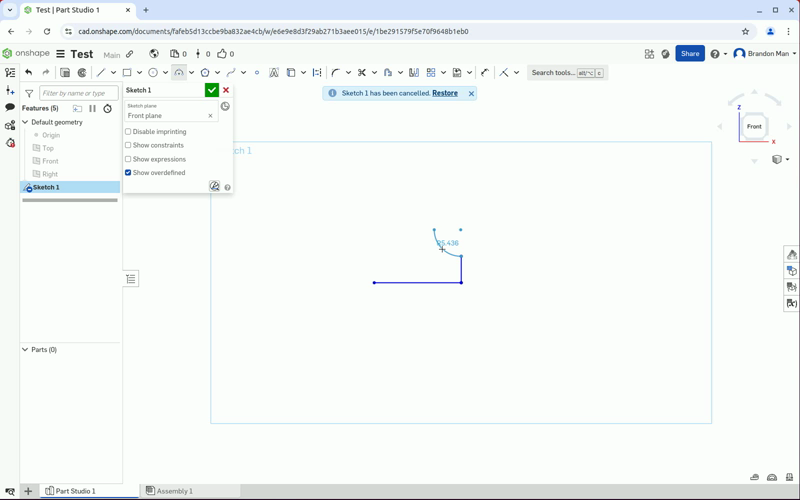
key_up(shift)
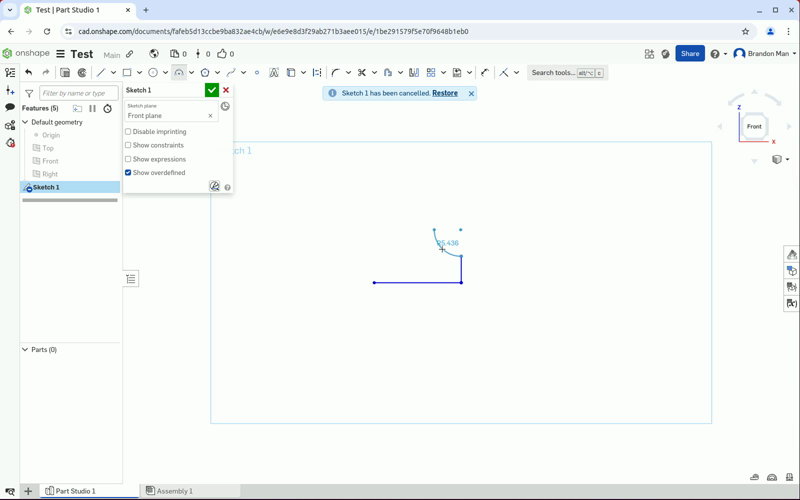
key(esc)
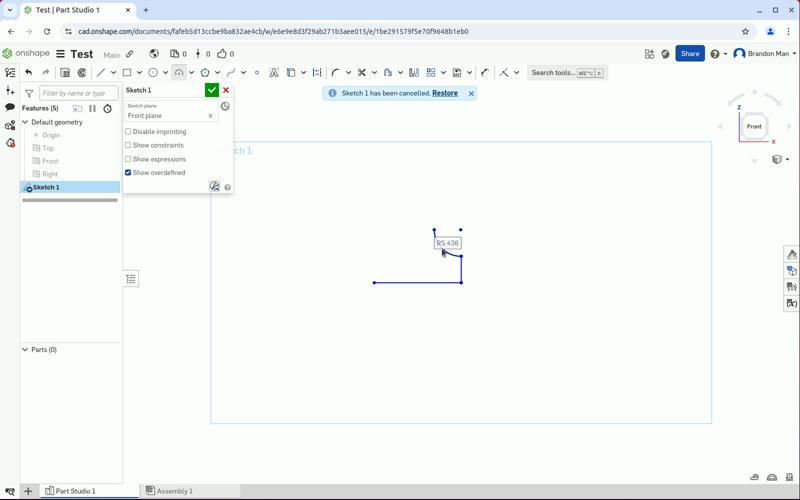
key(l)
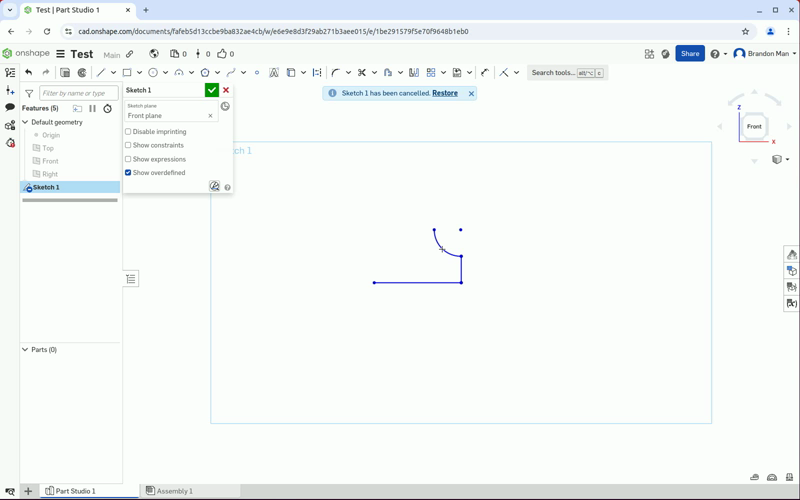
mouse_move(434, 229)
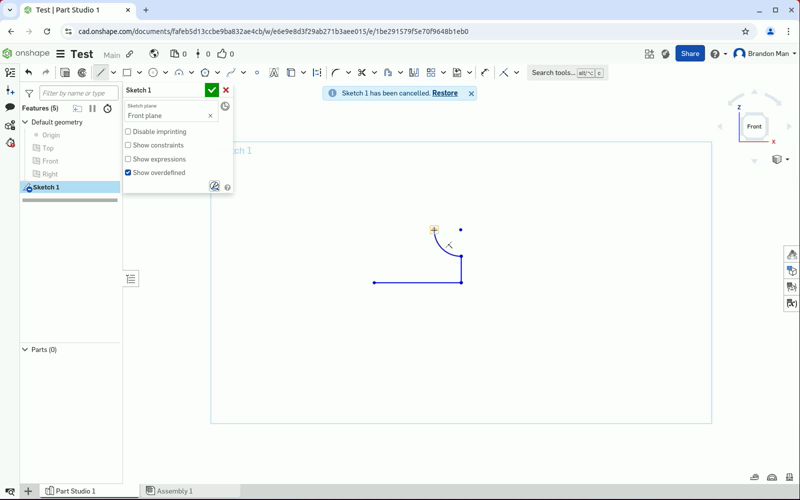
click(434, 229)
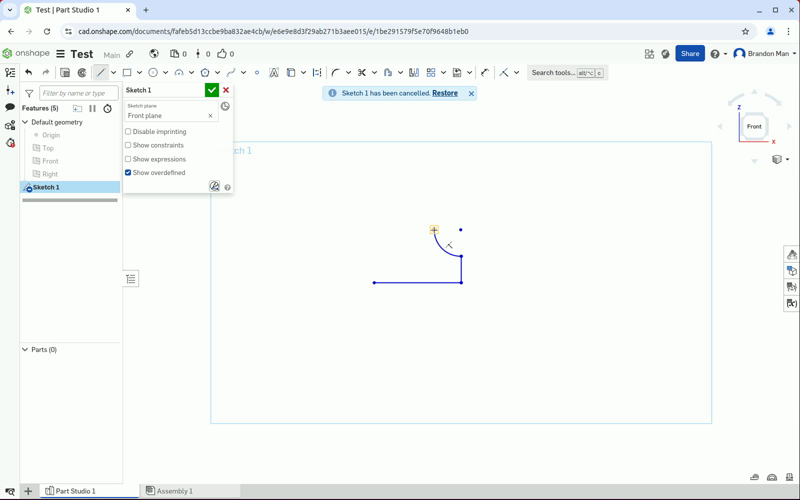
key_down(shift)
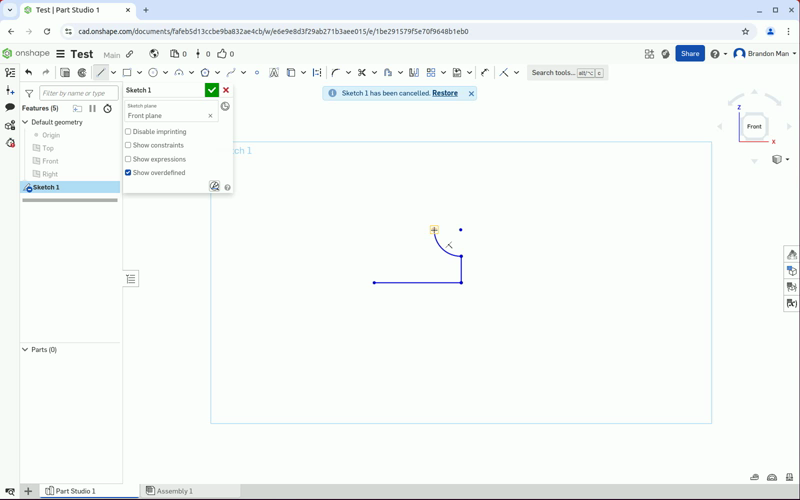
mouse_move(374, 229)
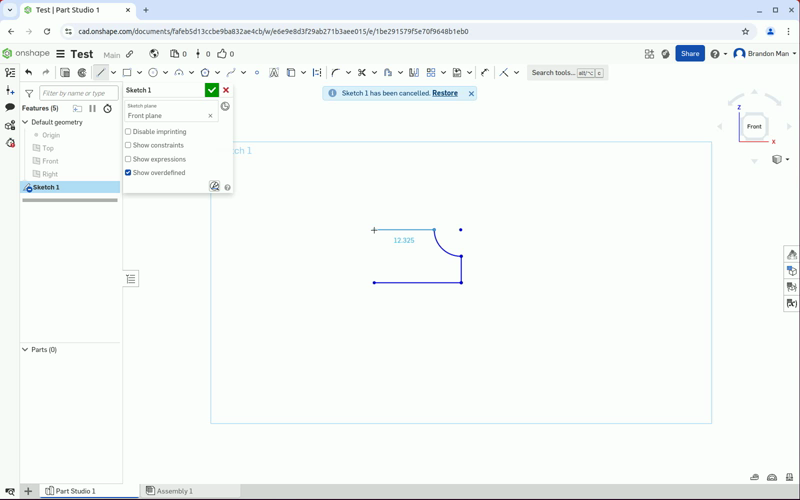
click(374, 229)
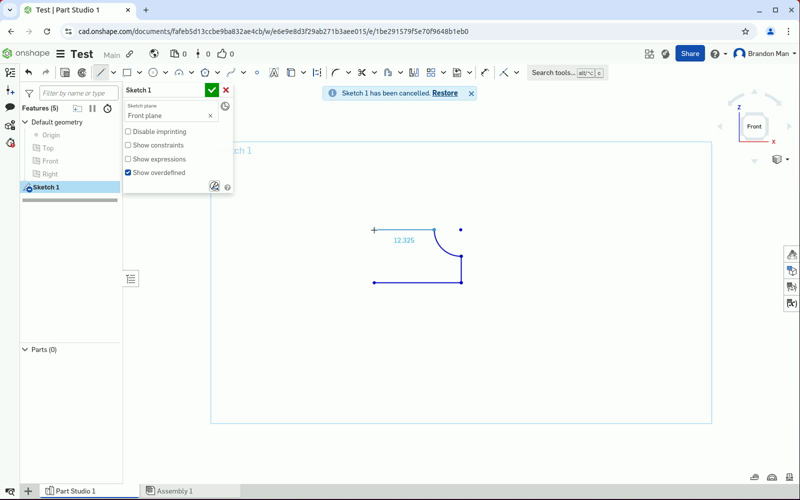
key_up(shift)
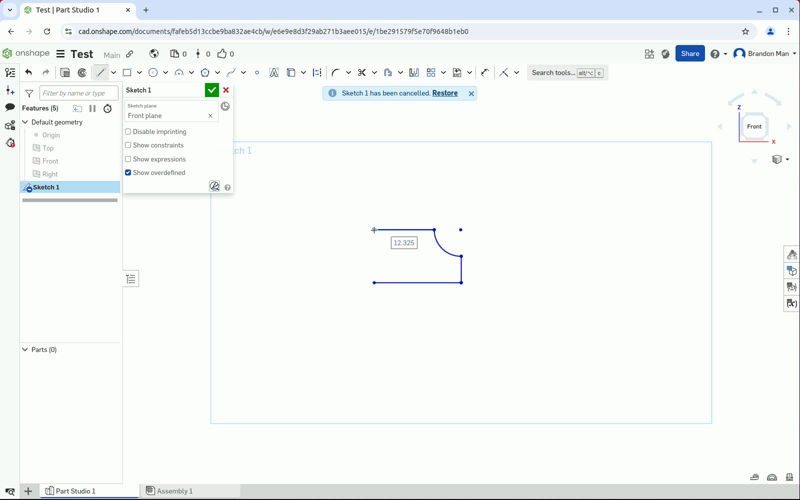
key(esc)
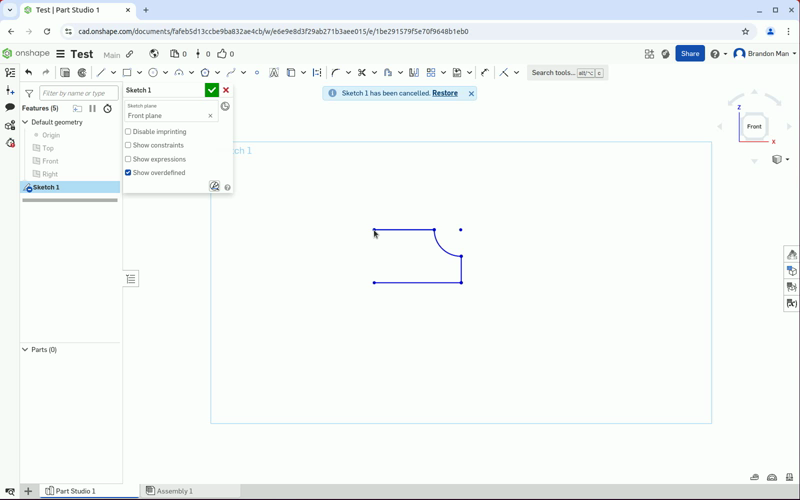
key(a)
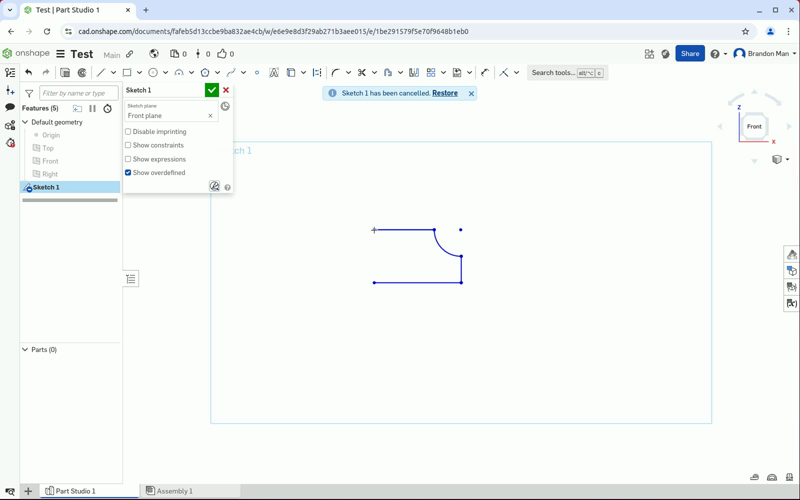
mouse_move(374, 229)
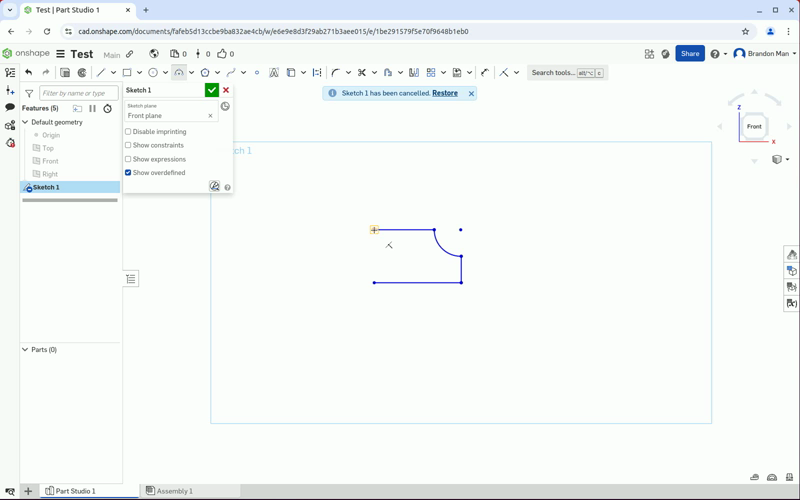
click(374, 229)
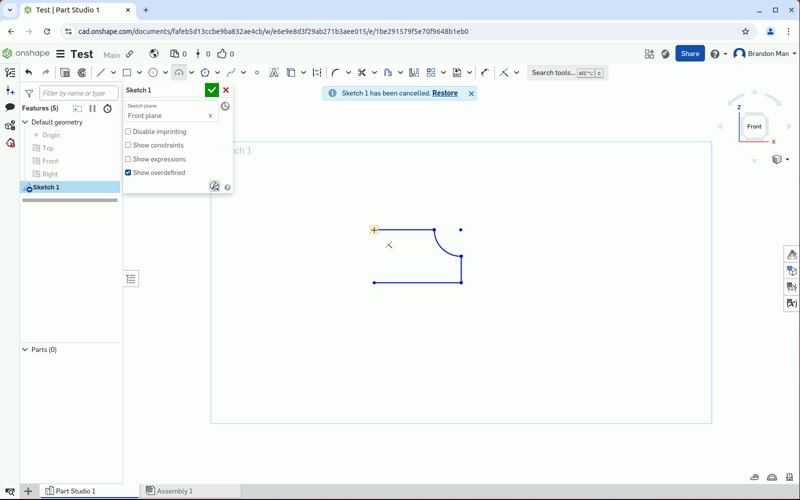
mouse_move(374, 282)
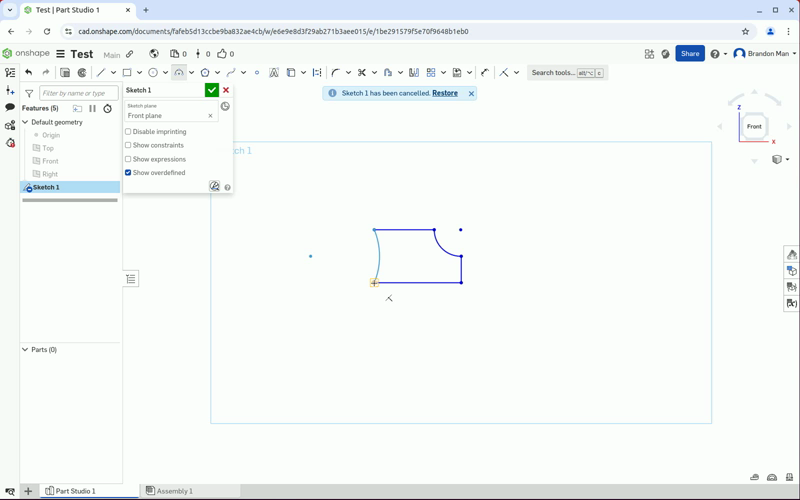
click(374, 282)
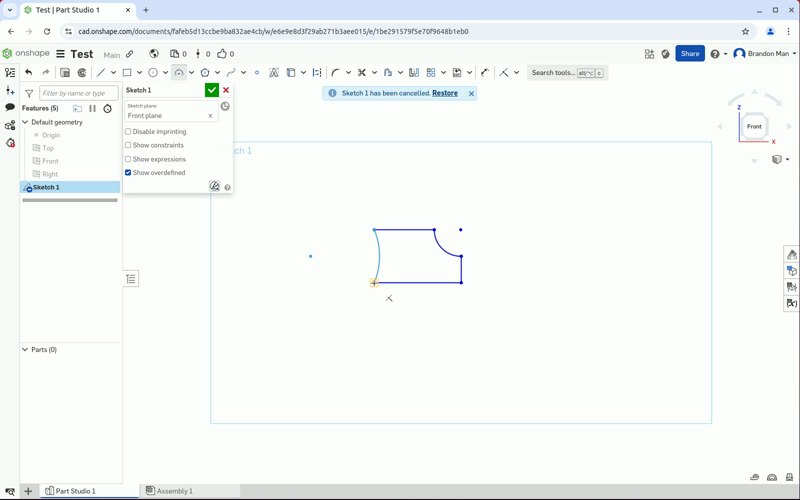
key_down(shift)
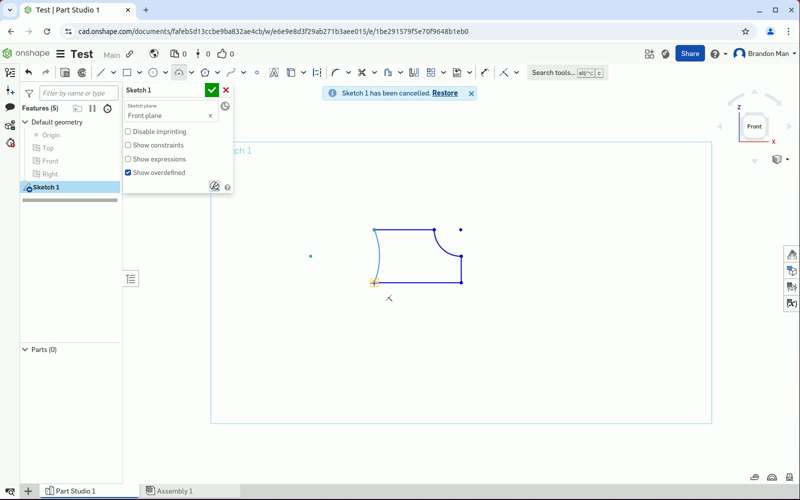
mouse_move(400, 256)
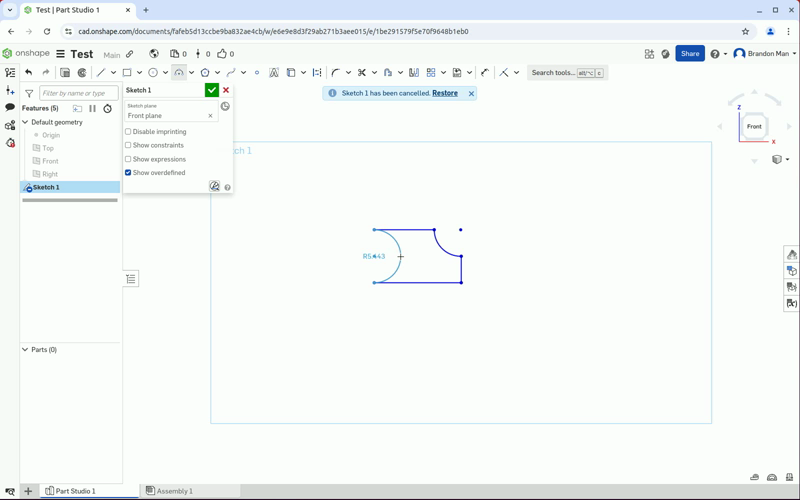
click(400, 256)
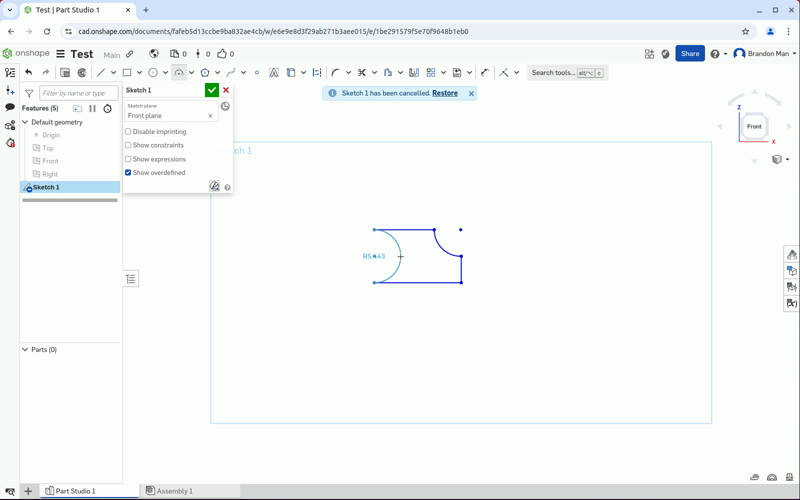
key_up(shift)
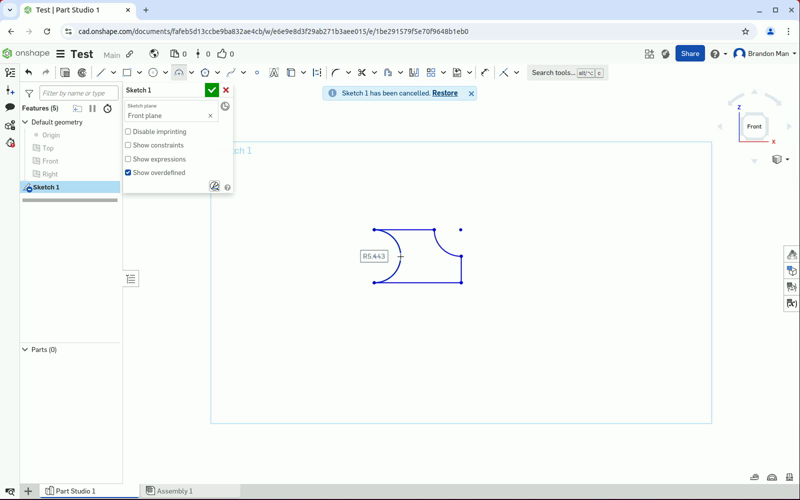
key(esc)
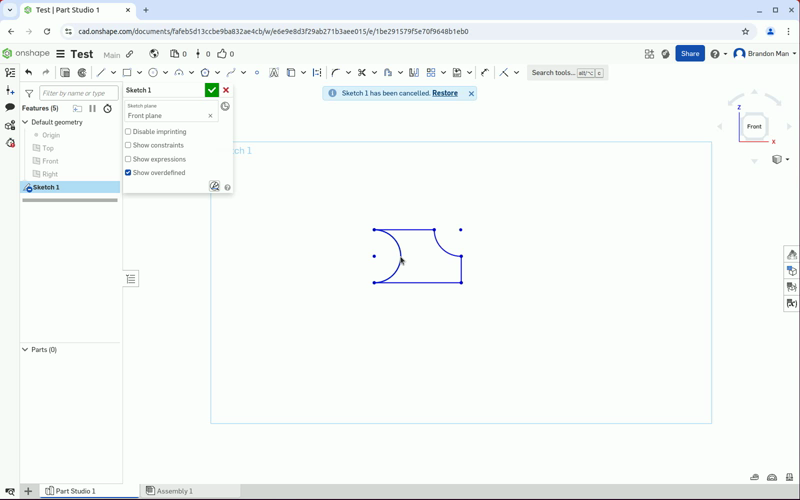
mouse_move(431, 263)
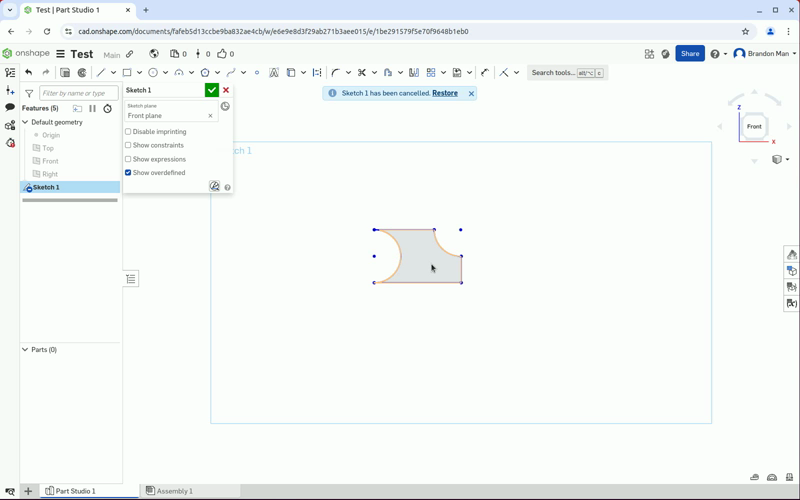
scroll(6)
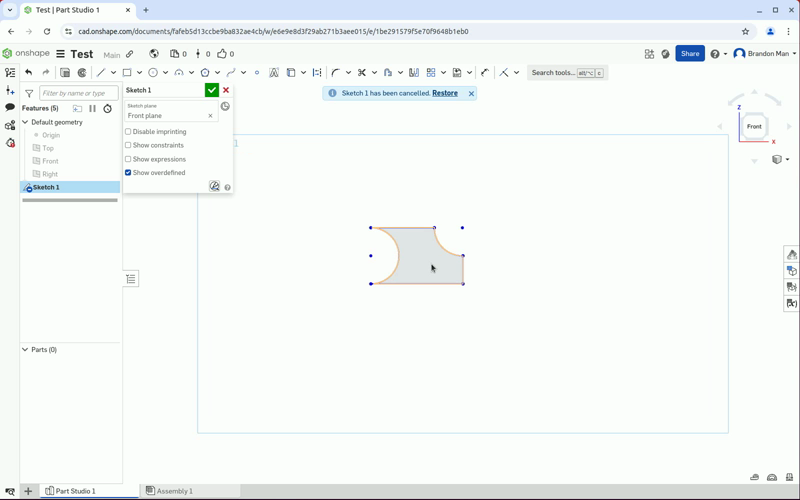
scroll(6)
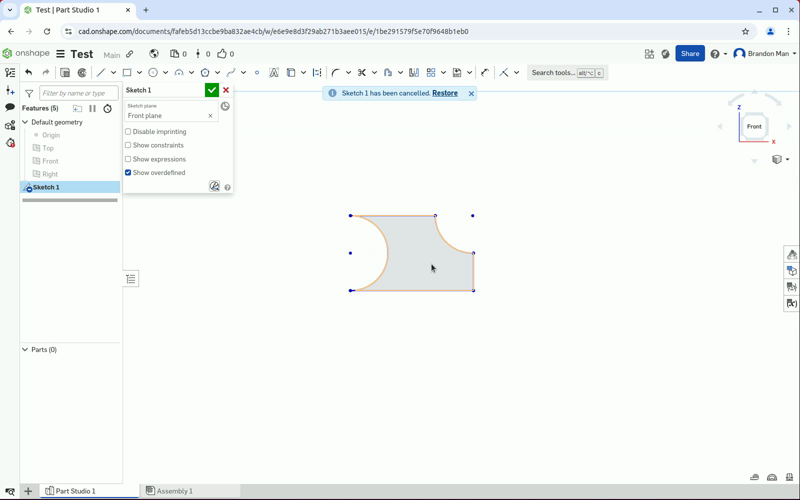
scroll(6)
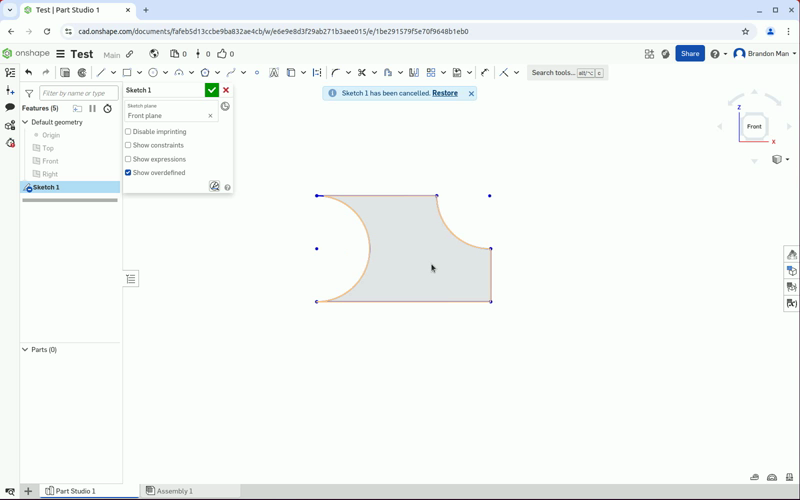
scroll(6)
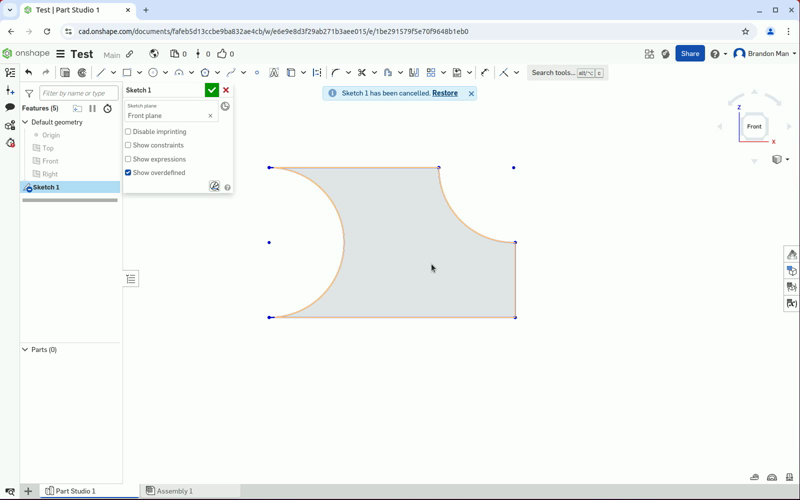
scroll(6)
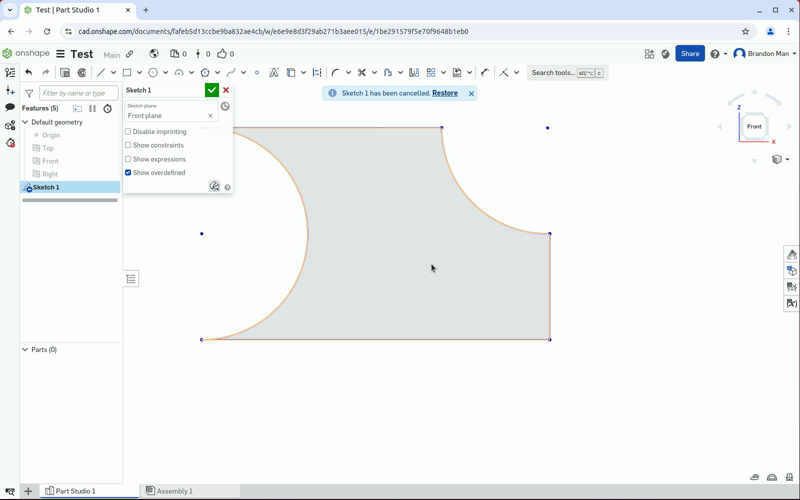
scroll(6)
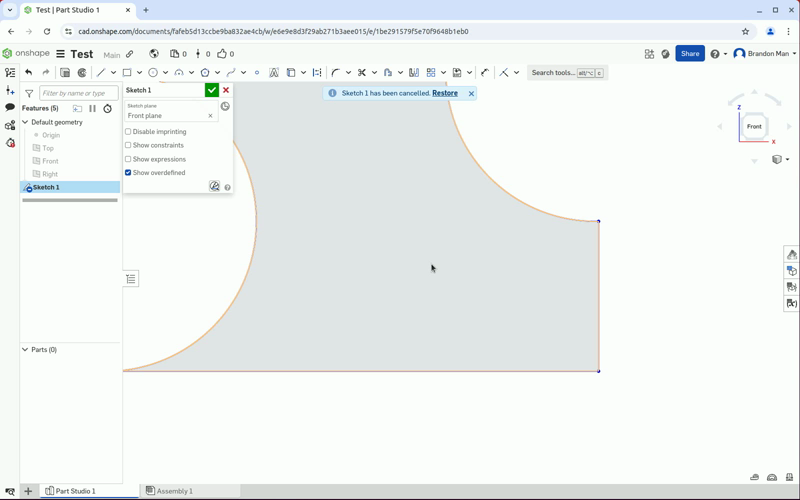
scroll(6)
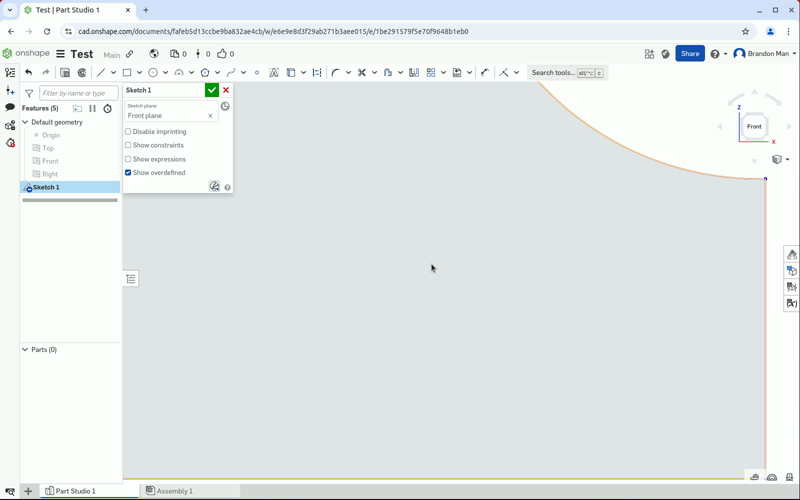
click(431, 263)
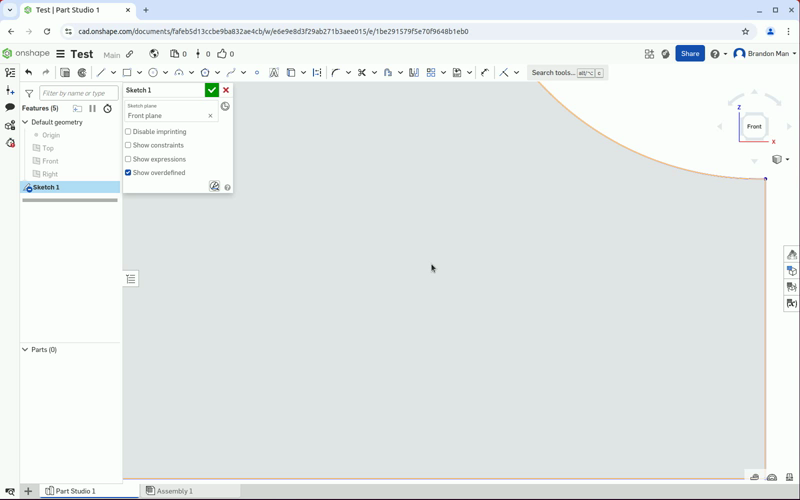
scroll(-6)
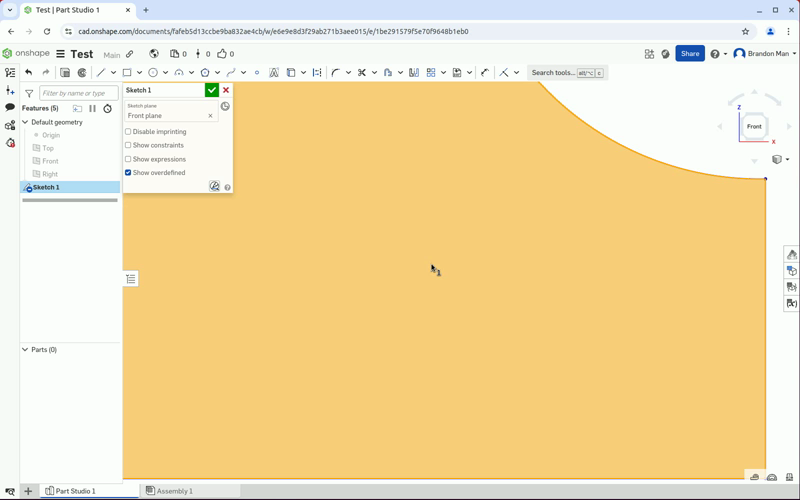
scroll(-6)
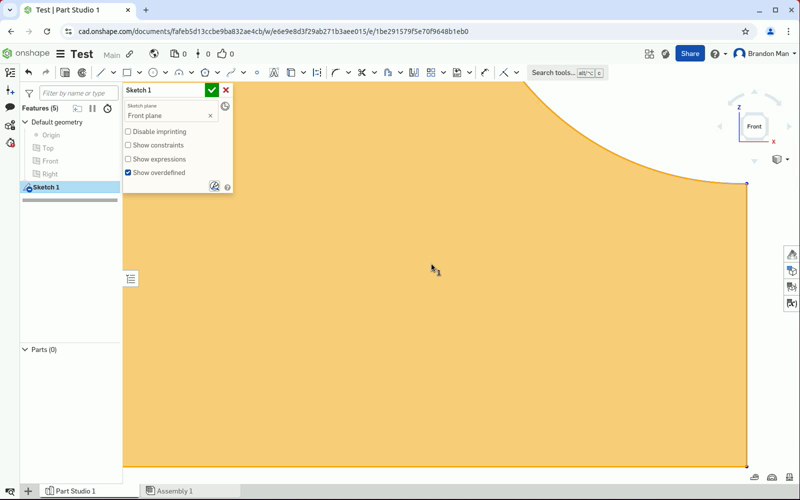
scroll(-6)
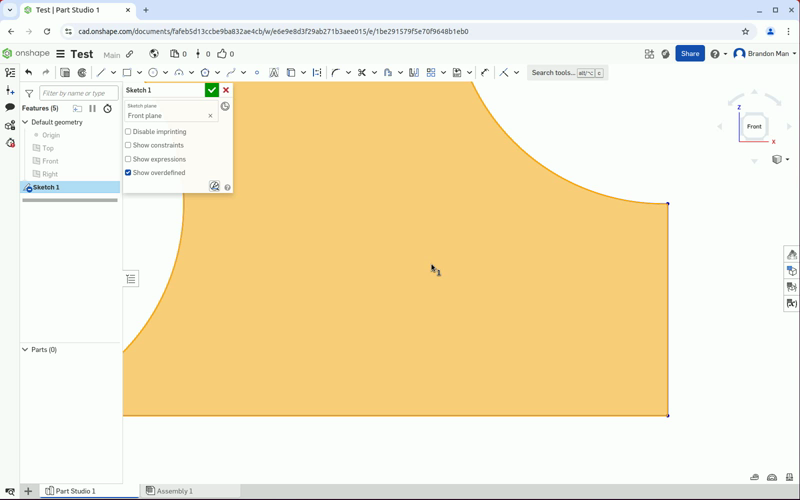
scroll(-6)
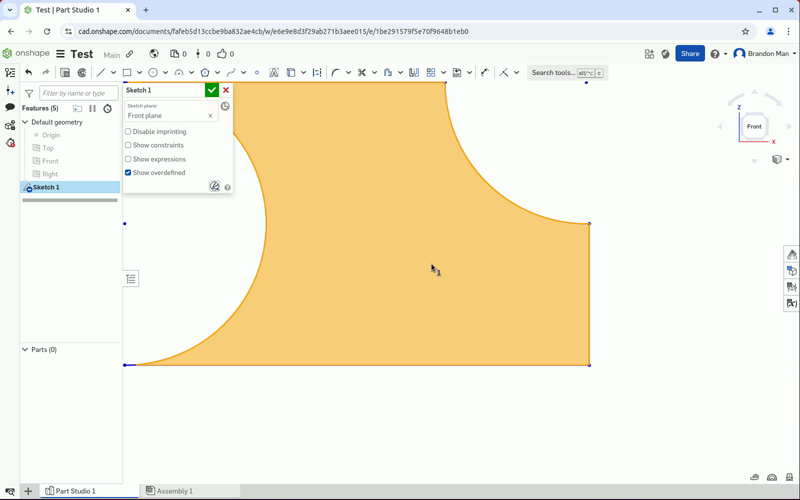
scroll(-6)
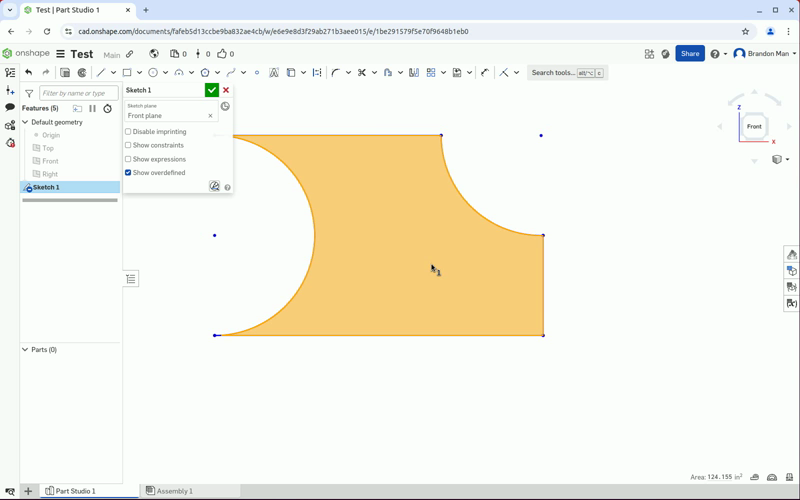
scroll(-6)
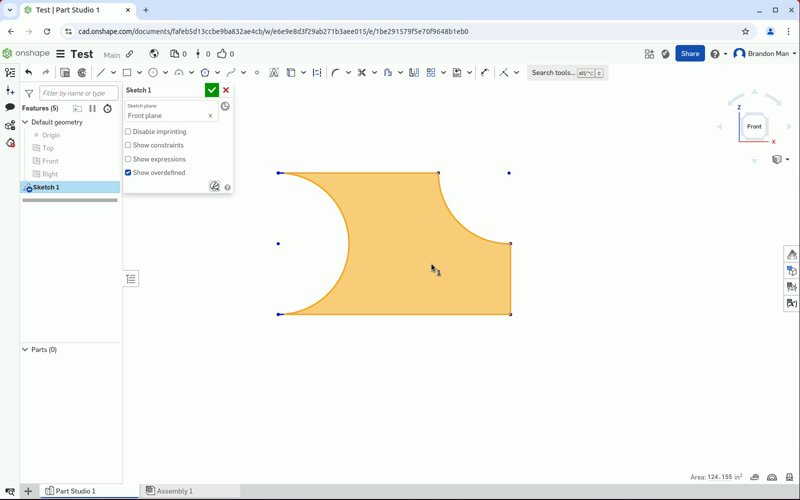
scroll(-6)
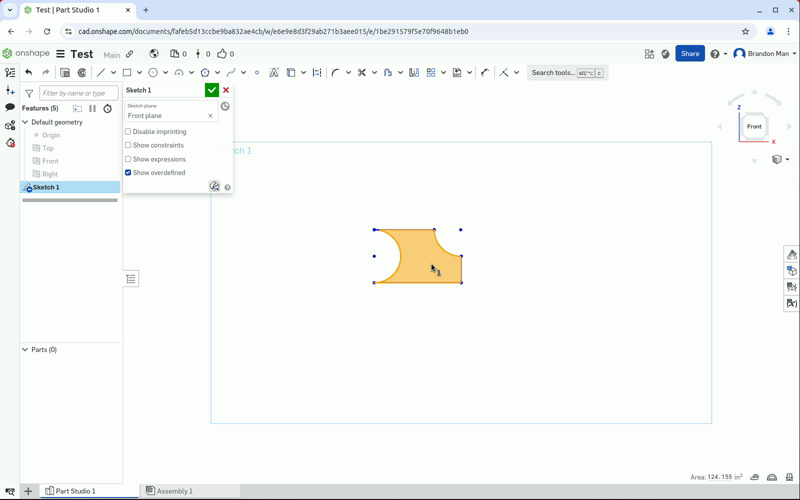
mouse_move(73, 352)
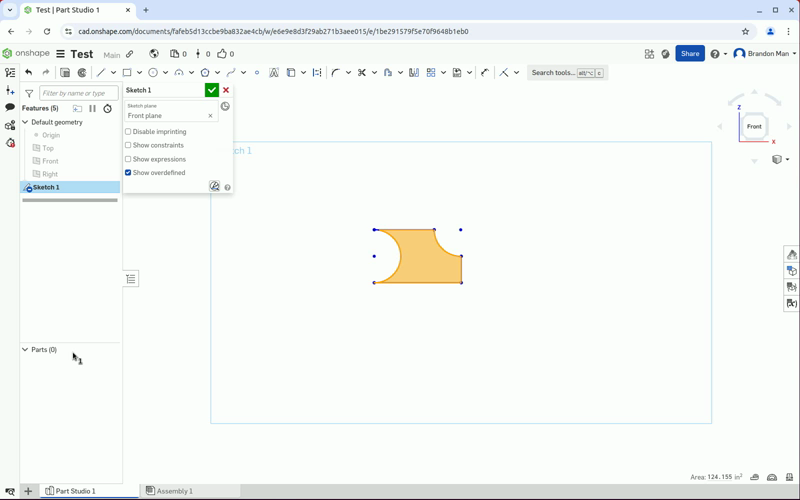
key(shift+y)
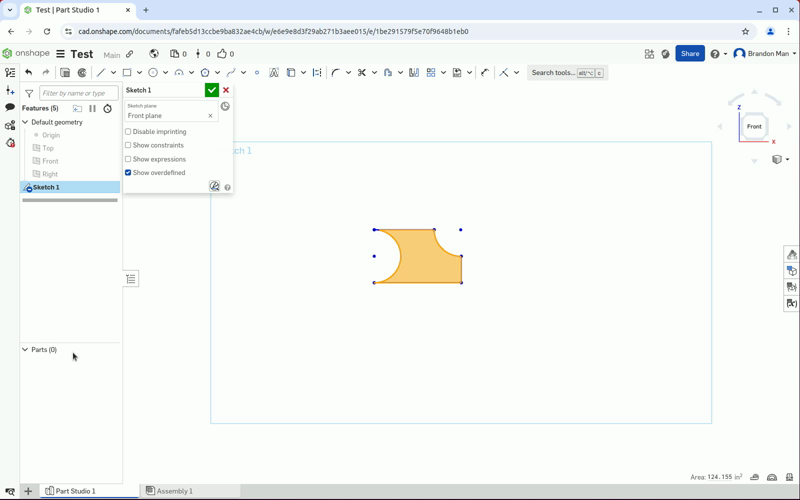
key(shift+e)
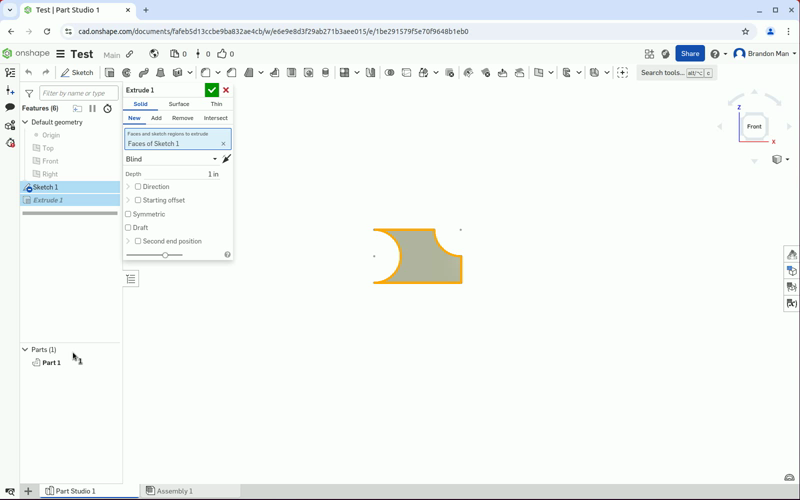
mouse_move(143, 106)
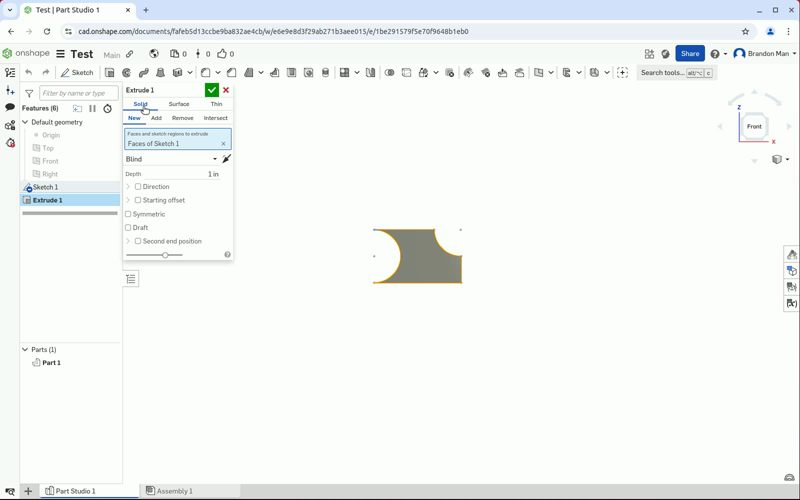
click(143, 106)
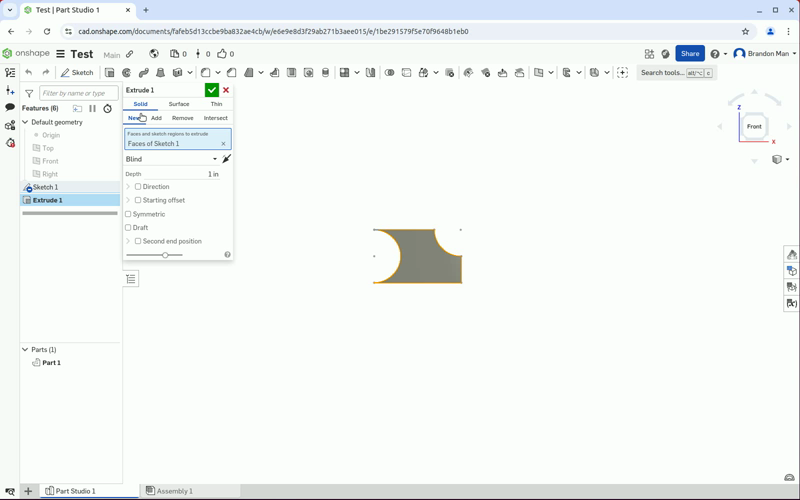
mouse_move(137, 120)
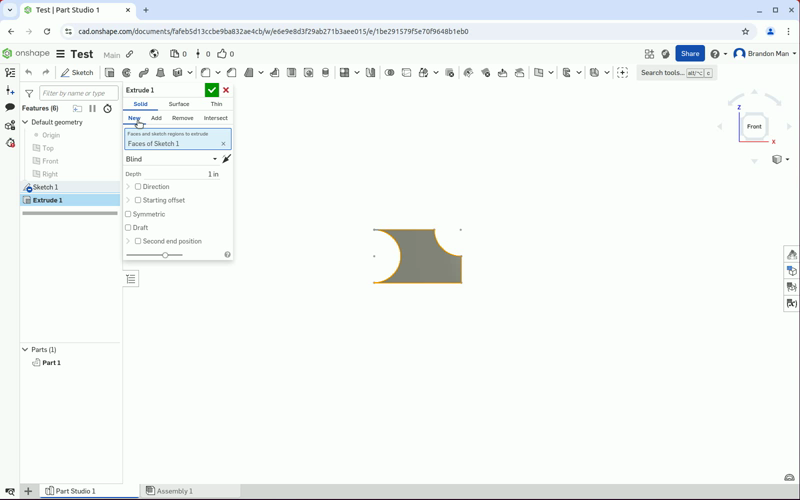
click(137, 120)
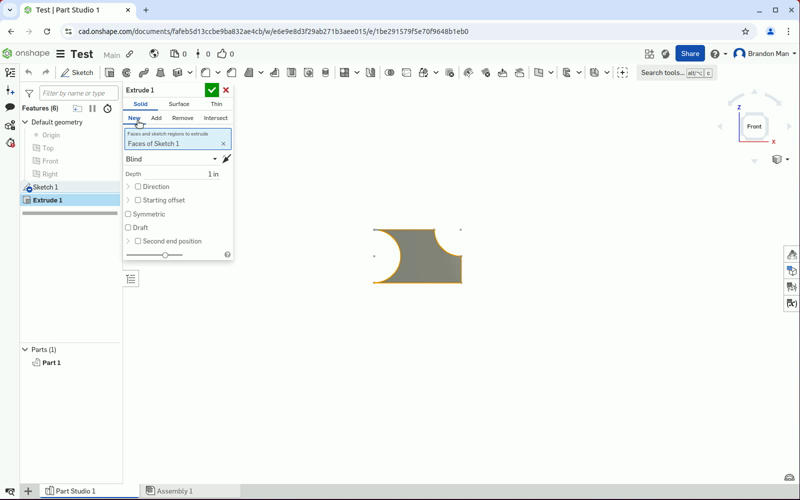
key(tab, 4)
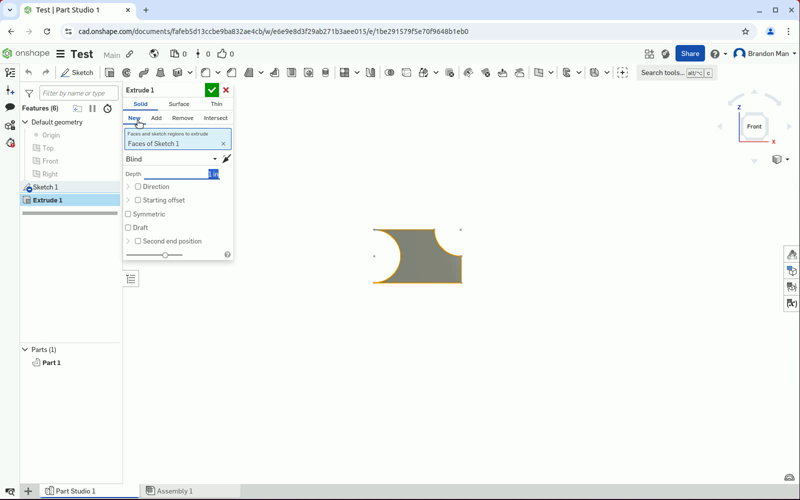
text(-4.333)
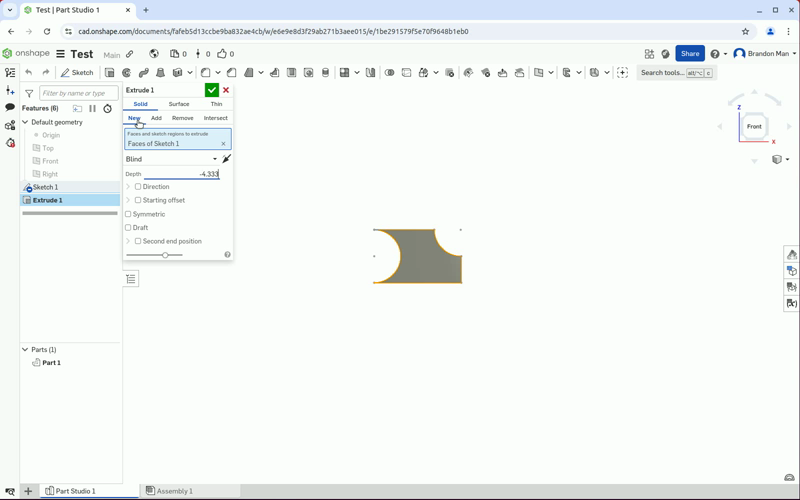
key(enter)
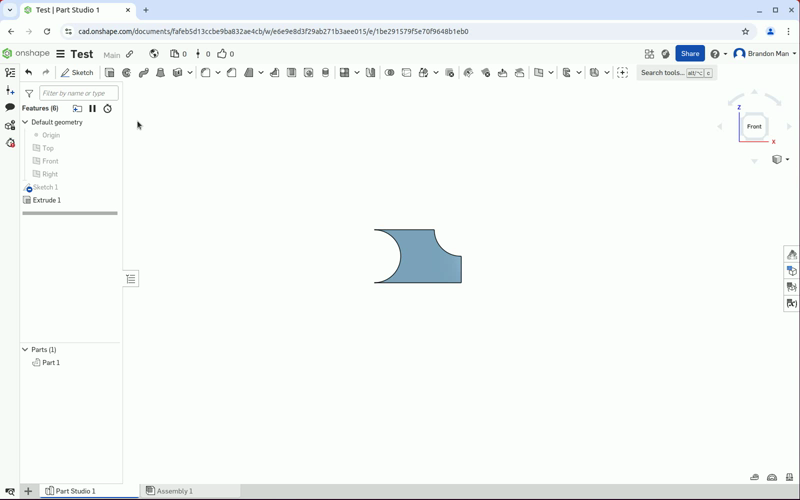
key(shift+h)
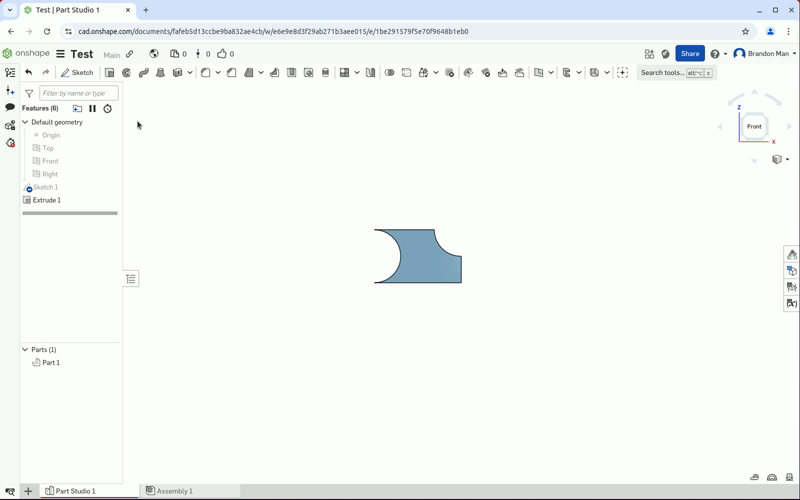
key(shift+h)
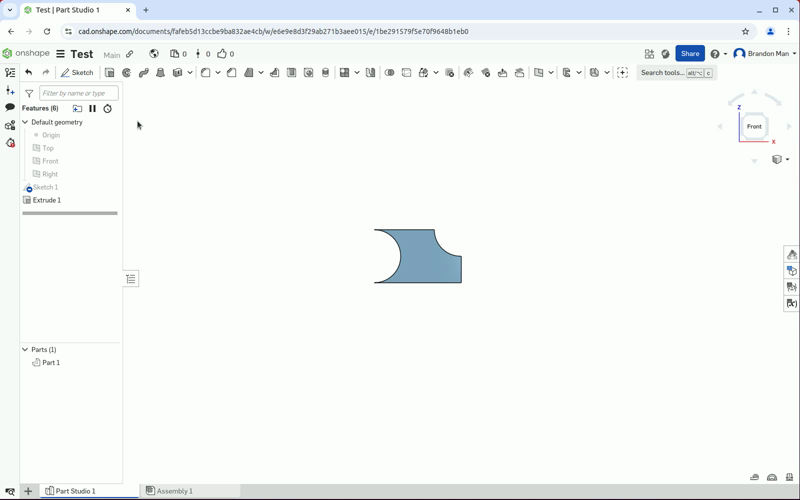
mouse_move(73, 189)
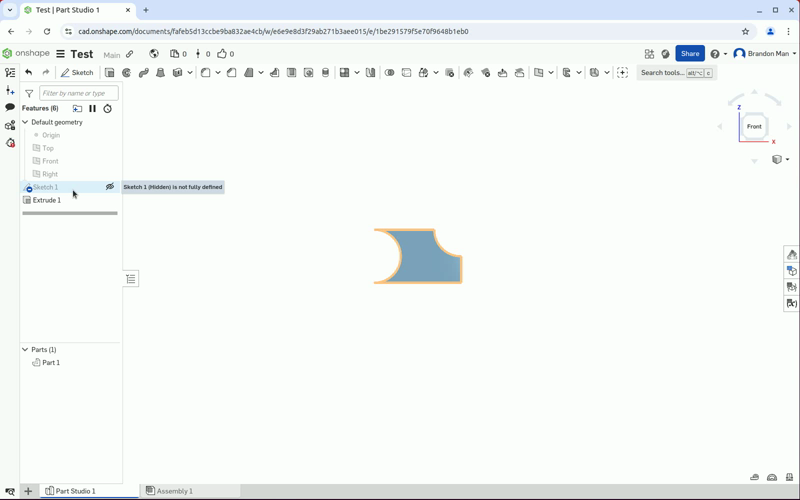
click(73, 189)
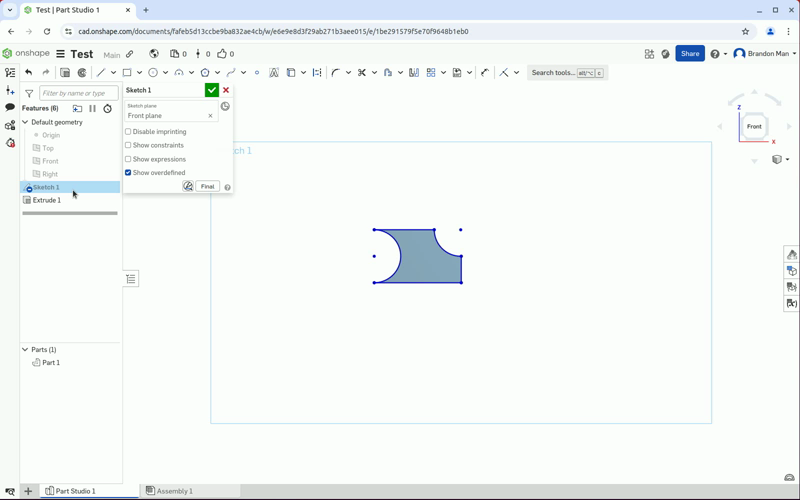
mouse_move(229, 92)
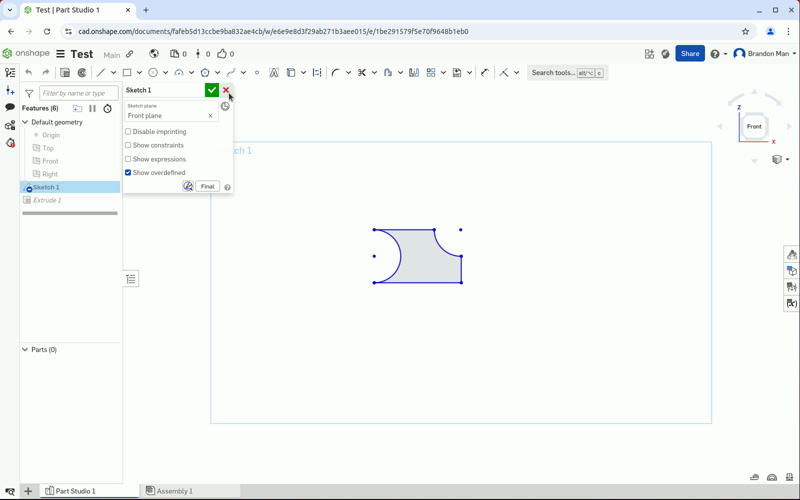
click(229, 92)
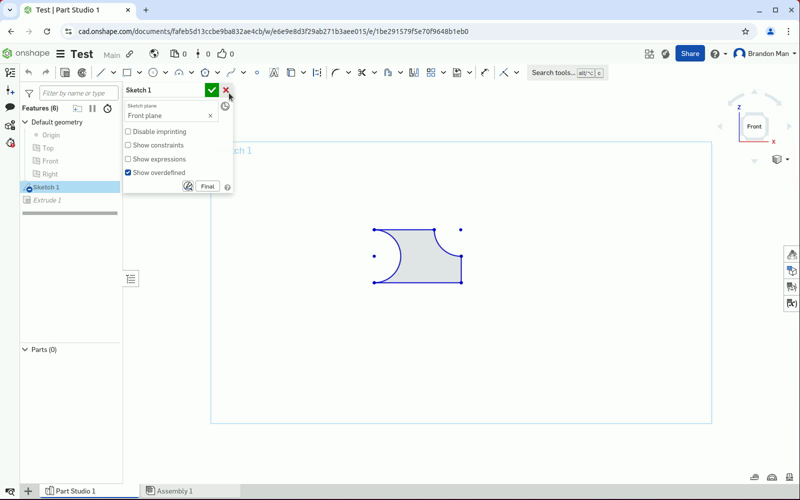
key(shift+s)
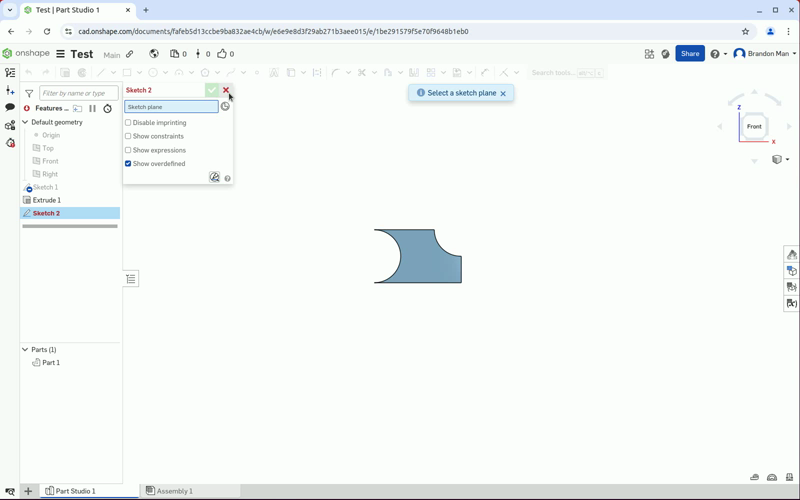
mouse_move(73, 163)
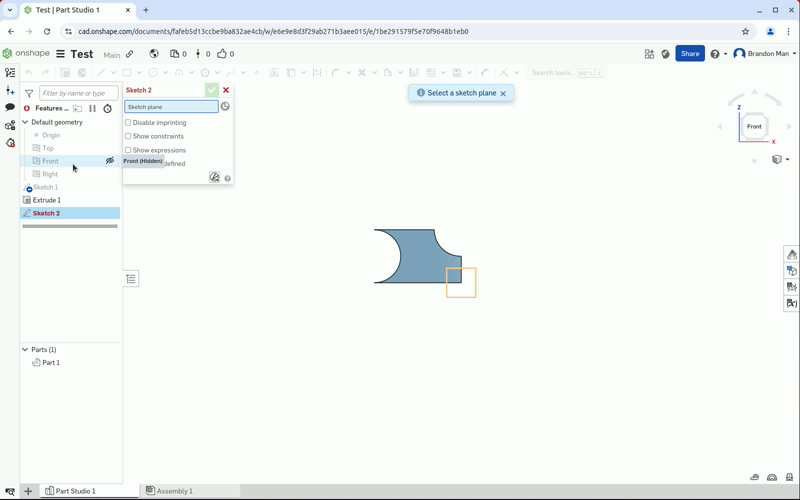
click(73, 163)
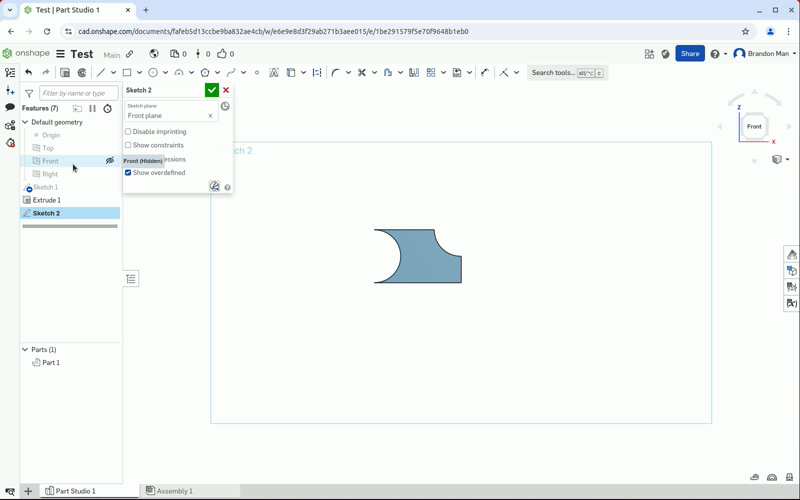
mouse_move(73, 352)
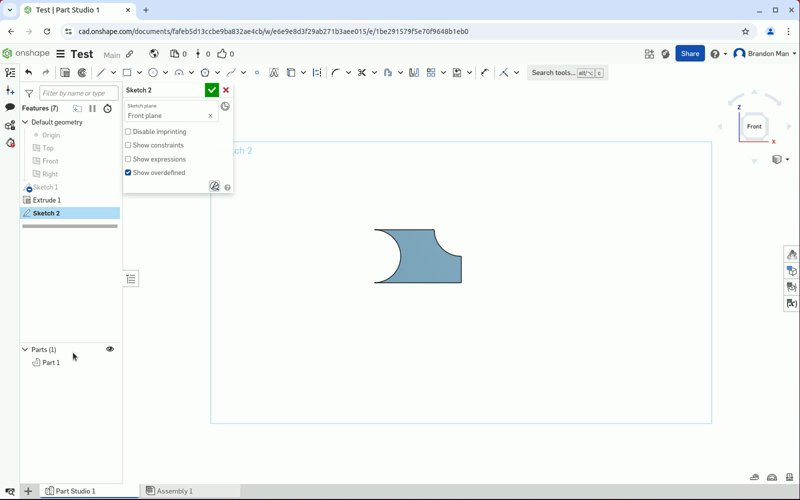
key(y)
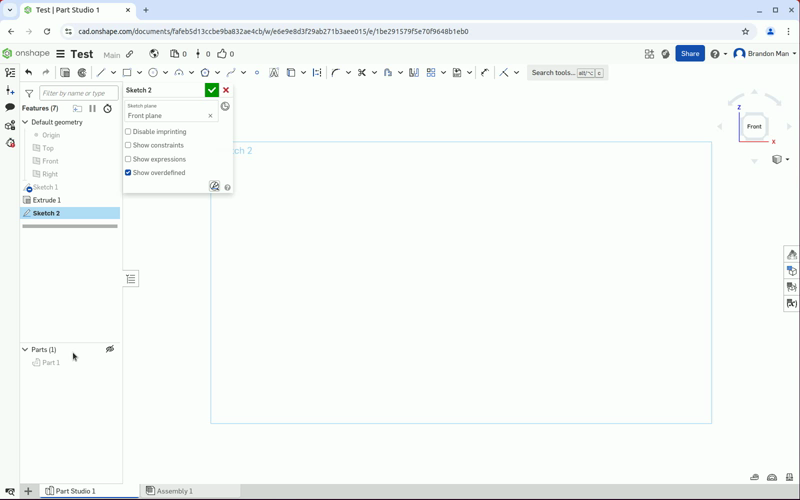
key(l)
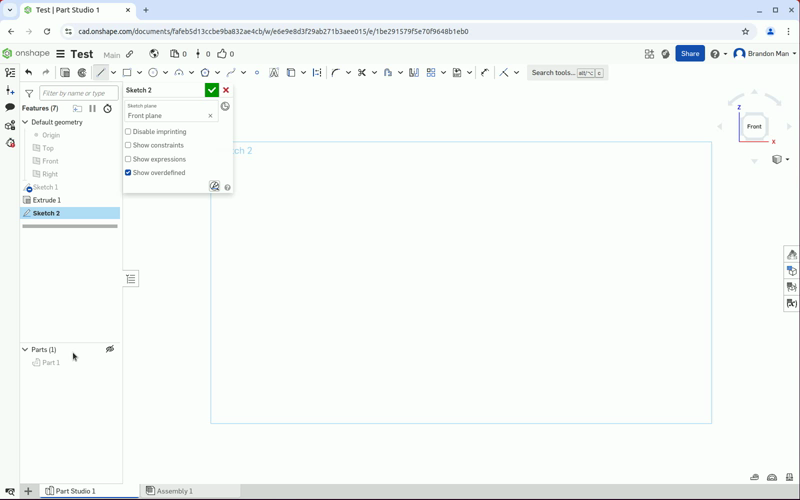
key_down(shift)
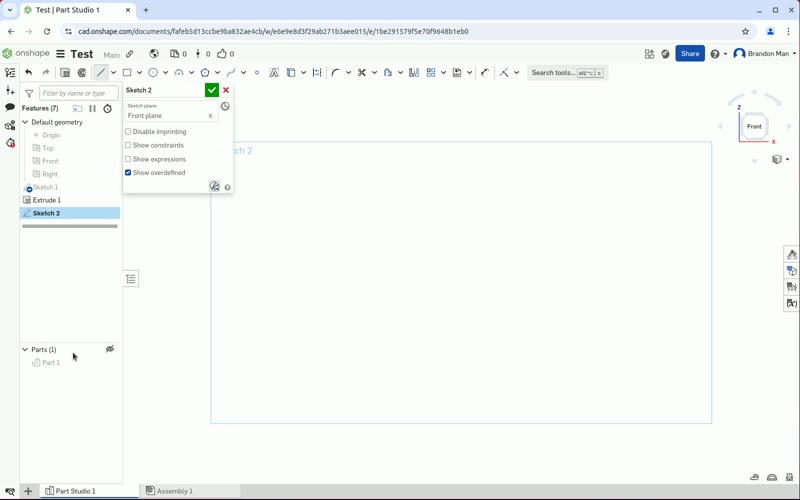
mouse_move(374, 282)
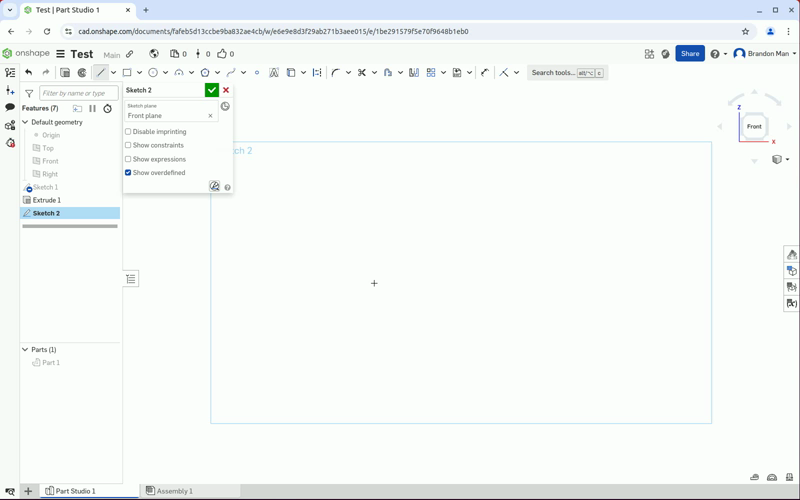
click(374, 282)
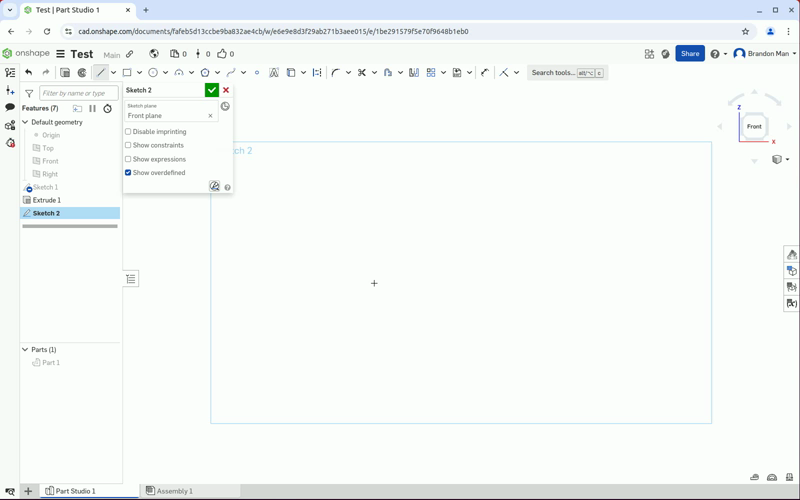
key_up(shift)
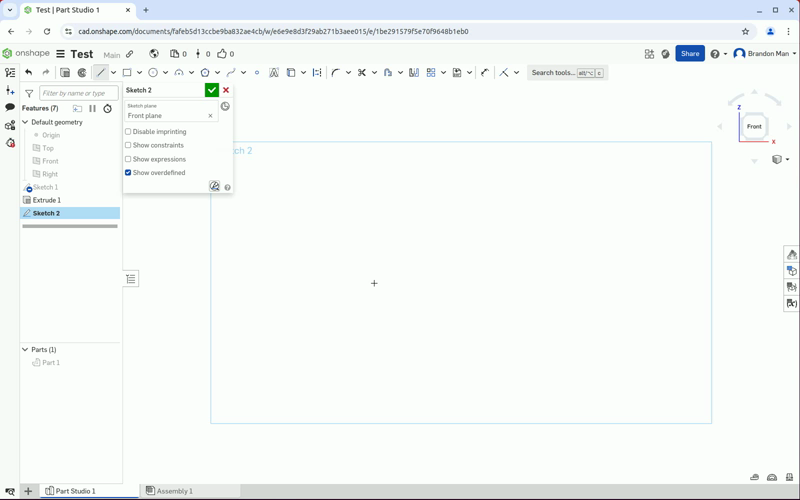
key_down(shift)
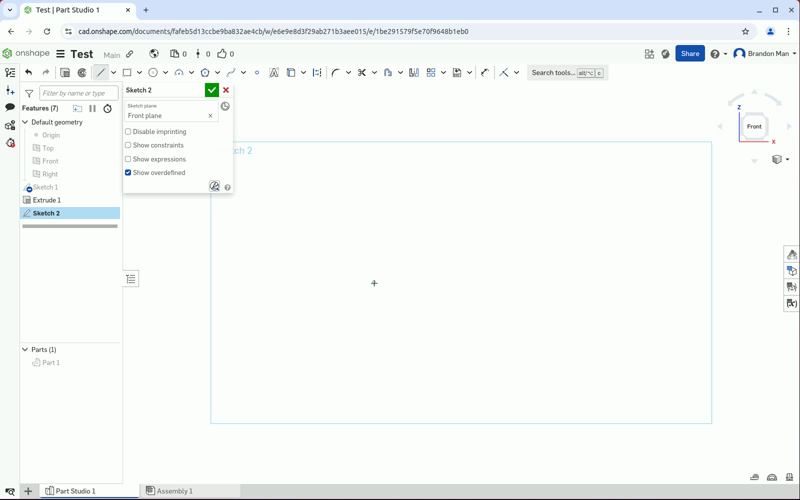
mouse_move(404, 282)
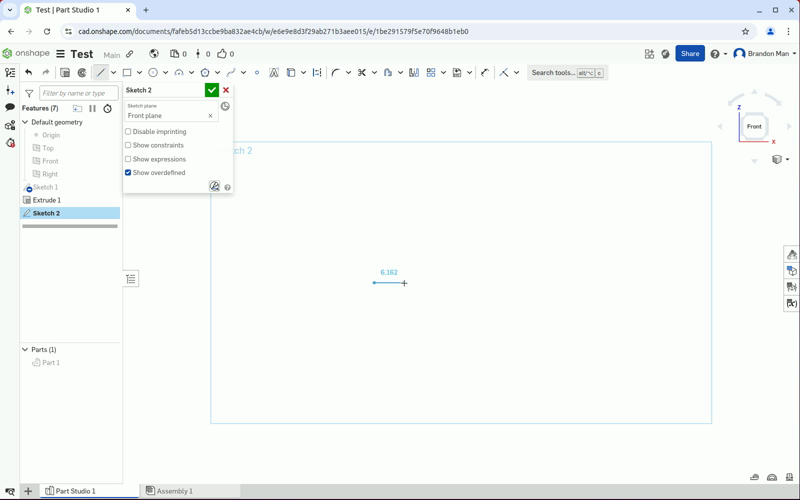
mouse_move(374, 267)
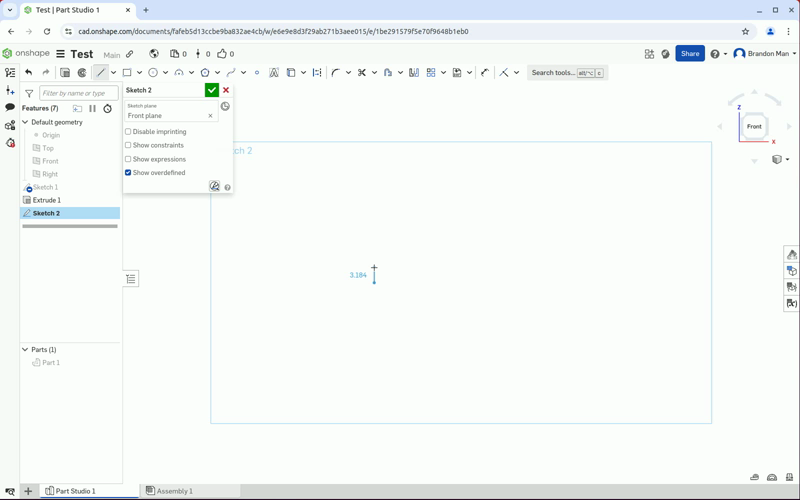
click(374, 267)
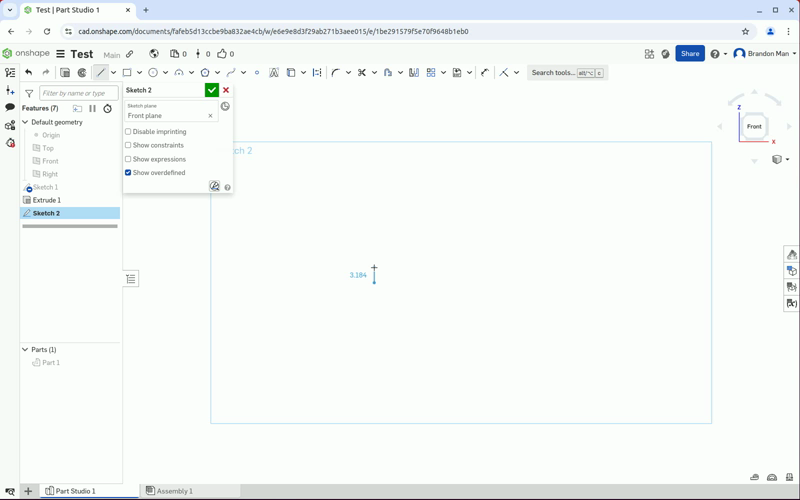
key_up(shift)
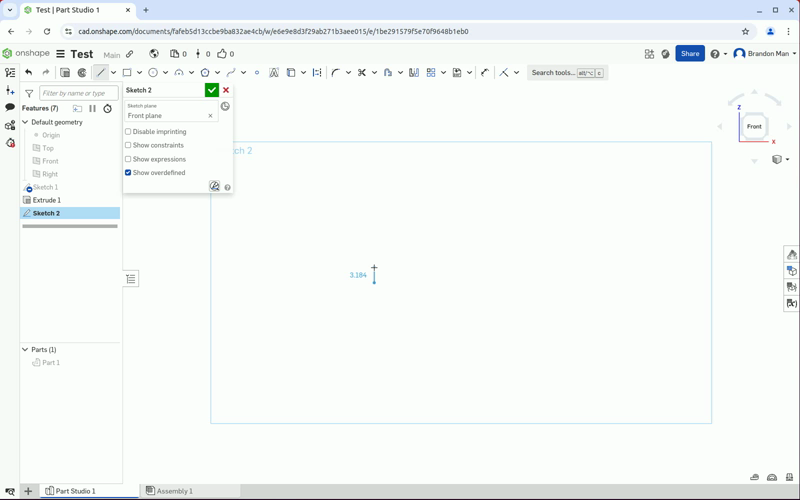
key(esc)
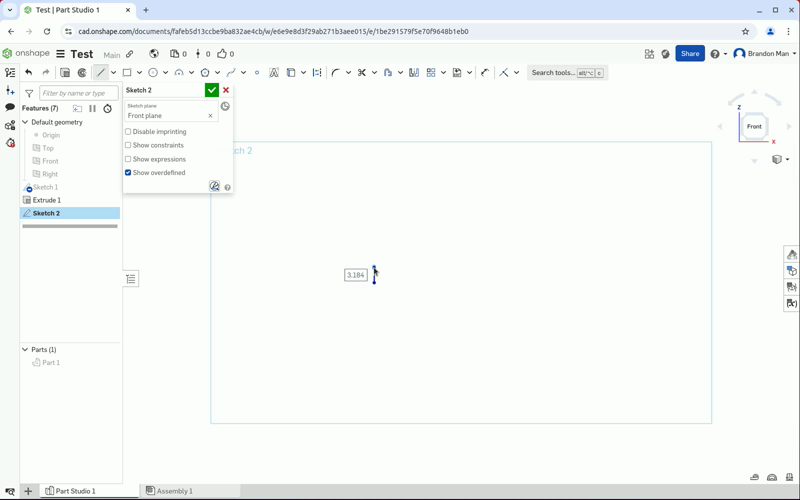
key(a)
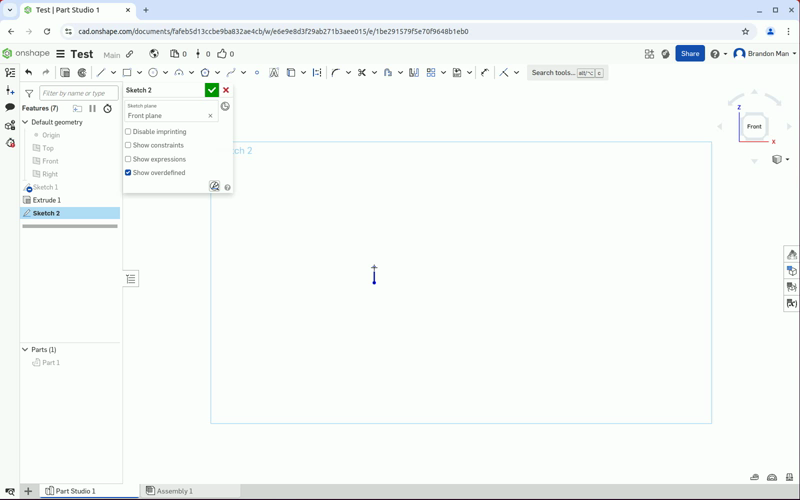
mouse_move(374, 267)
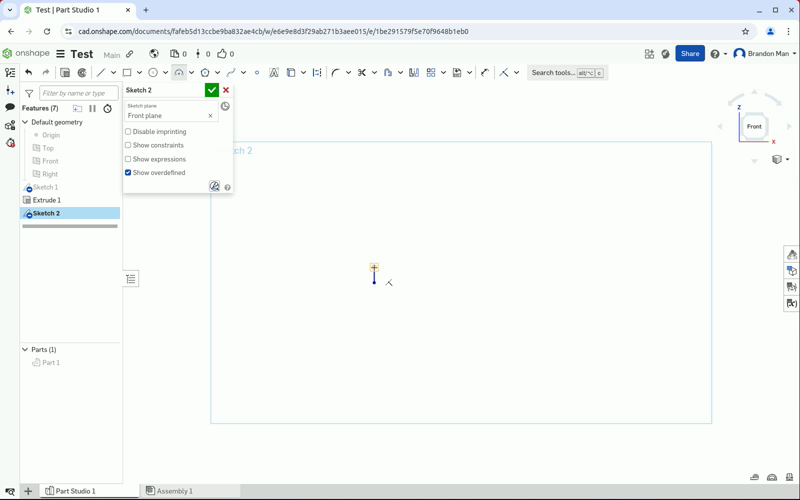
click(374, 267)
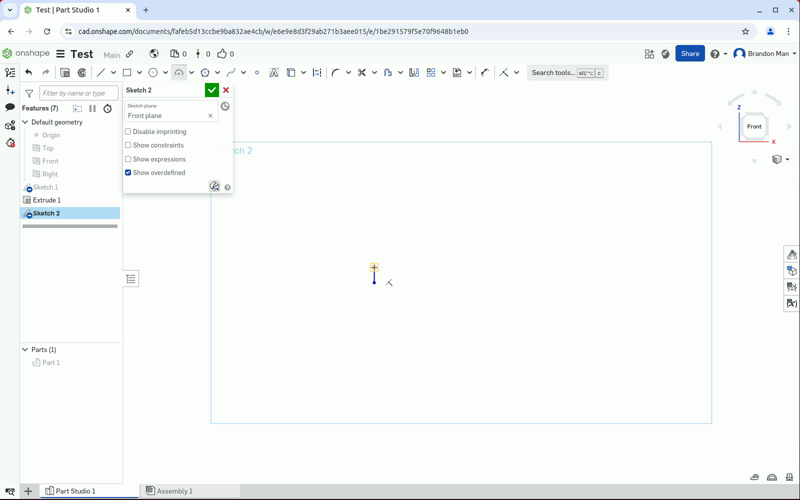
key_down(shift)
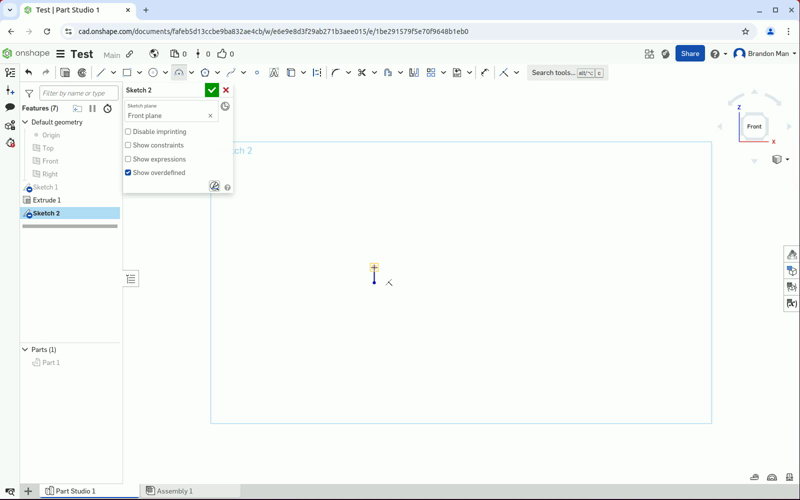
mouse_move(374, 245)
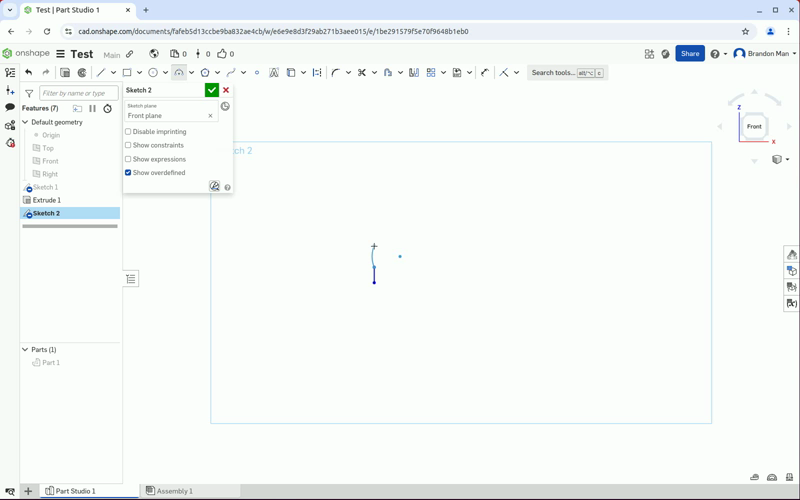
click(374, 245)
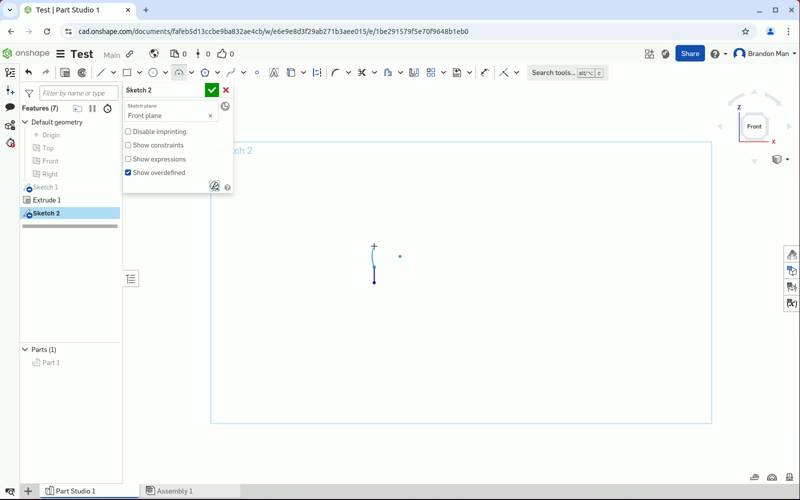
mouse_move(363, 256)
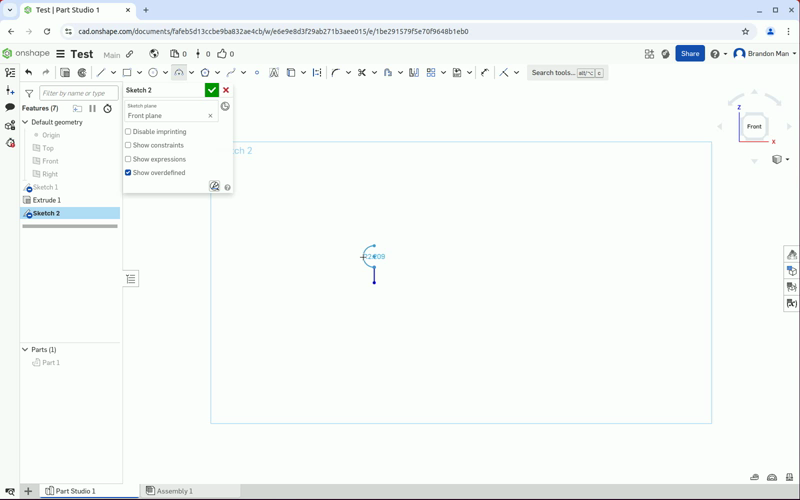
click(363, 256)
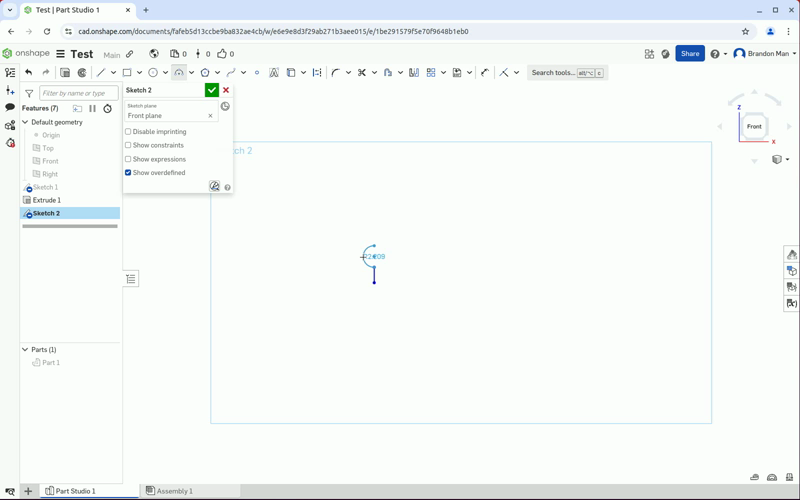
key_up(shift)
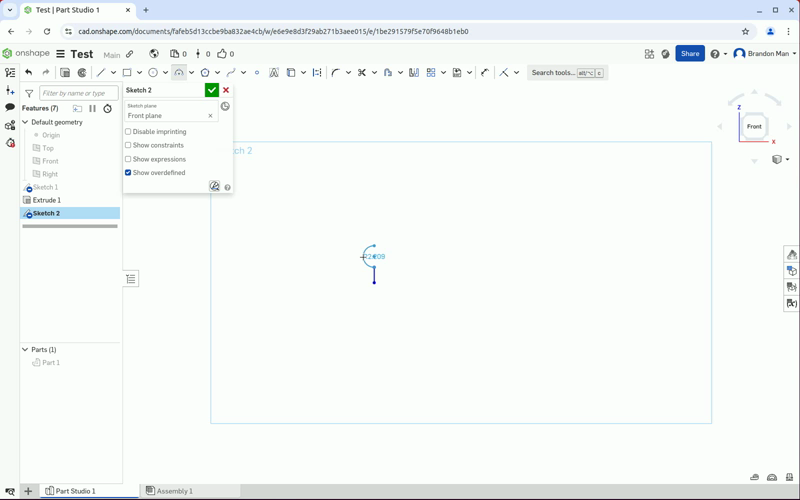
key(esc)
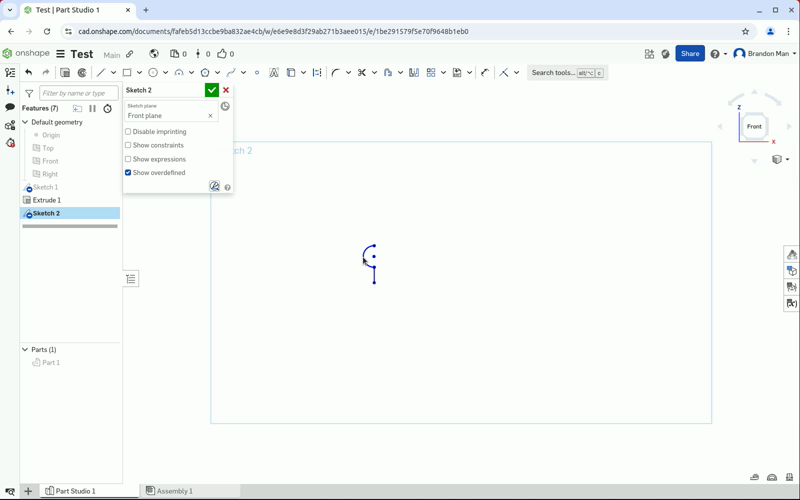
key(l)
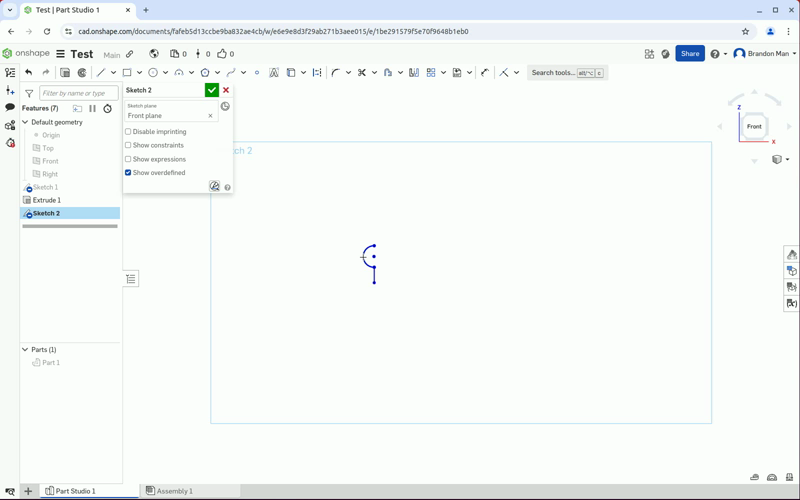
mouse_move(374, 245)
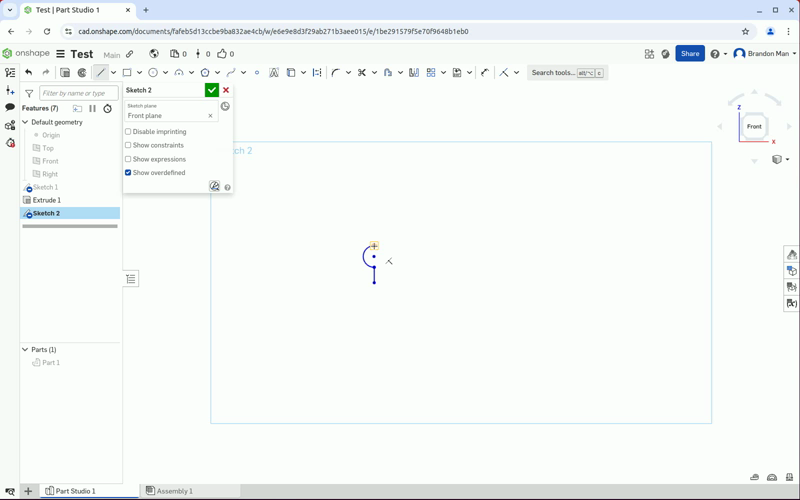
click(374, 245)
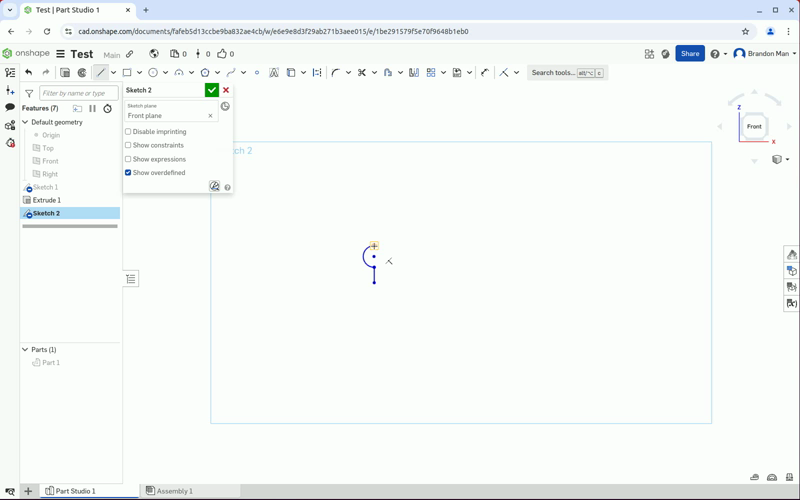
key_down(shift)
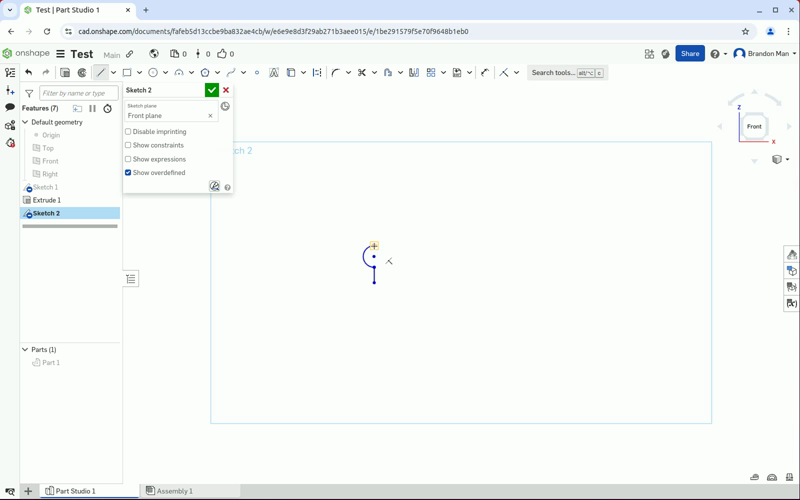
mouse_move(404, 245)
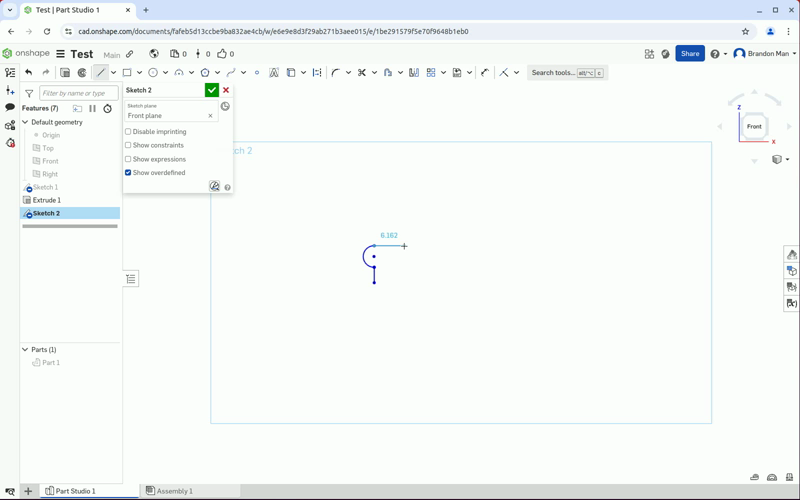
mouse_move(374, 229)
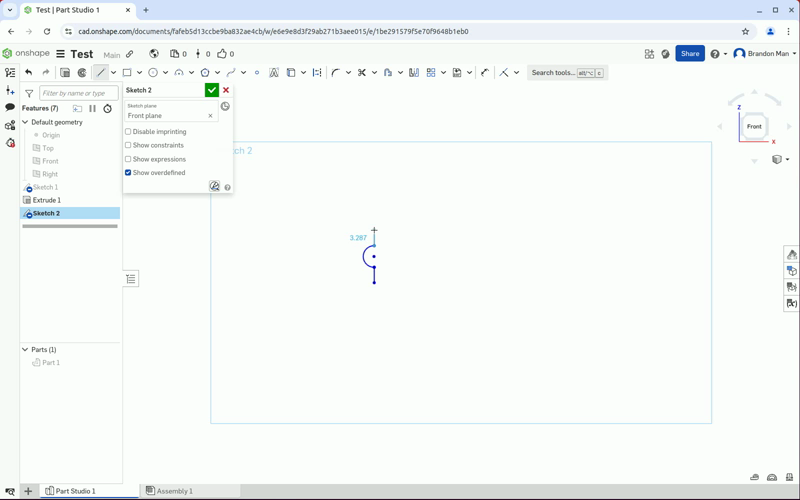
click(374, 229)
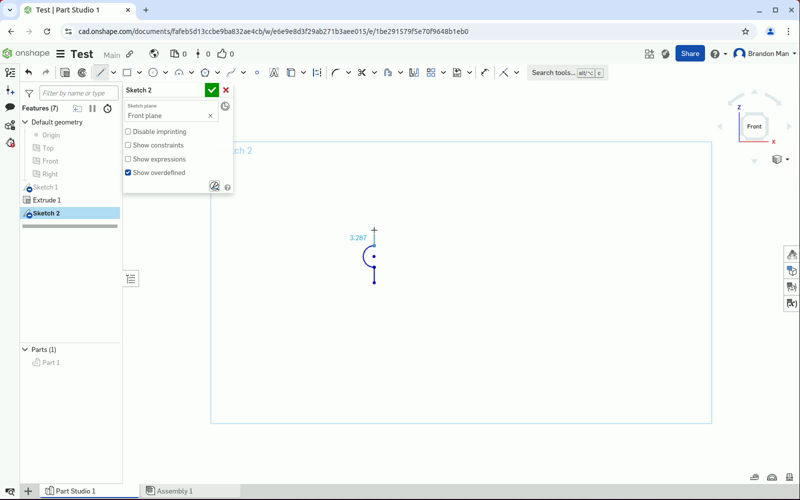
key_up(shift)
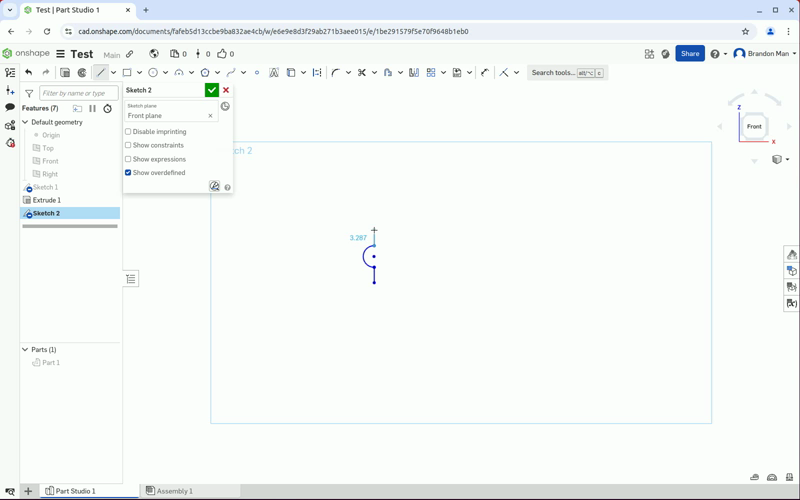
key(esc)
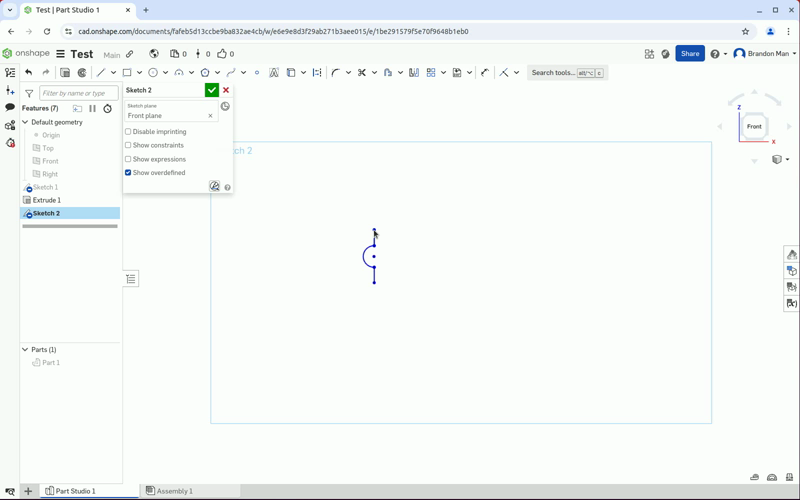
key(a)
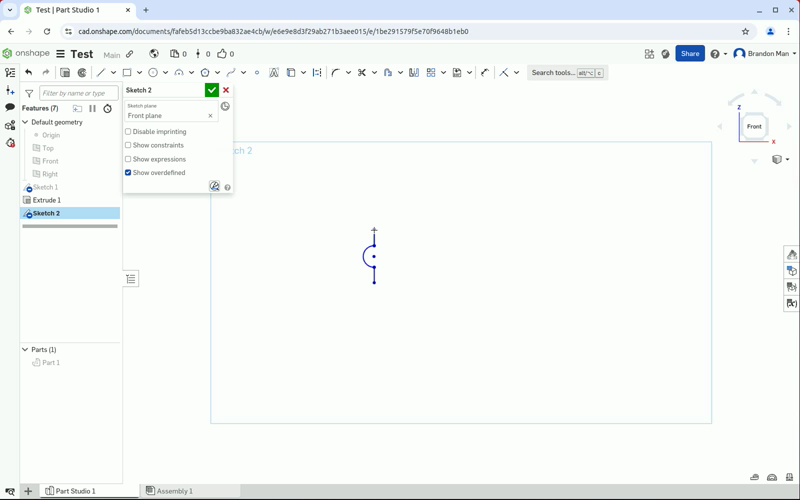
mouse_move(374, 229)
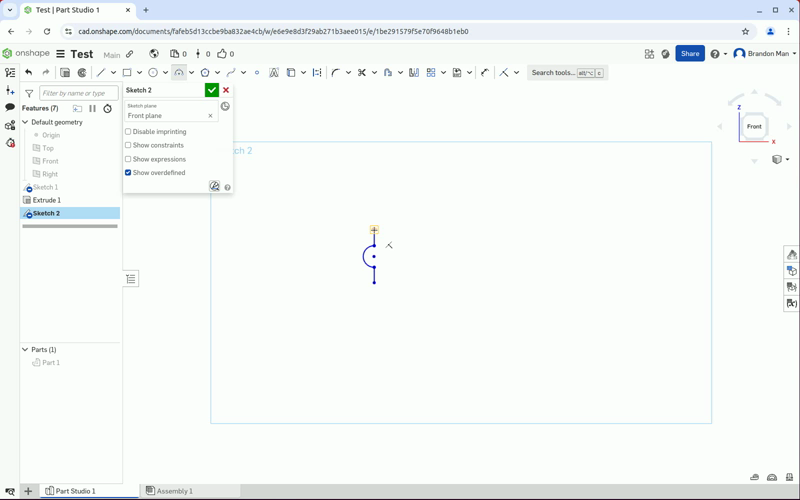
click(374, 229)
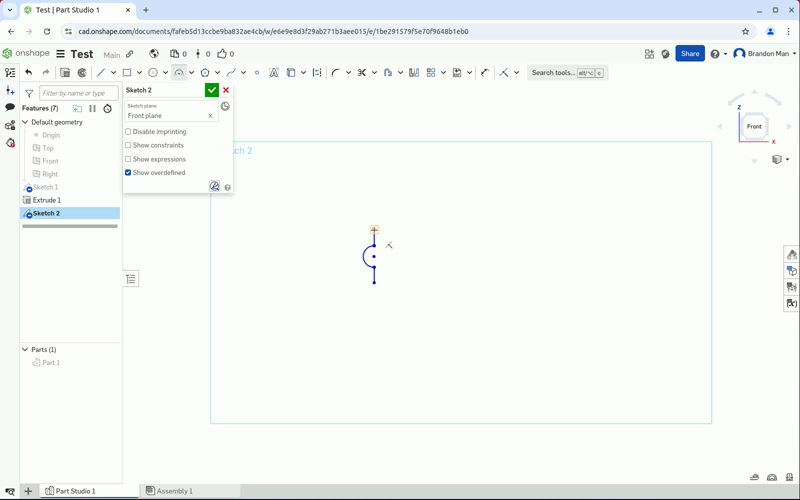
mouse_move(374, 282)
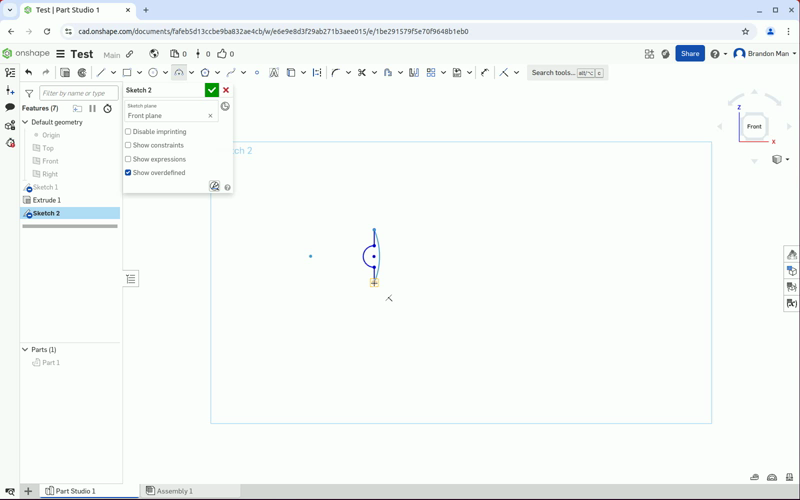
click(374, 282)
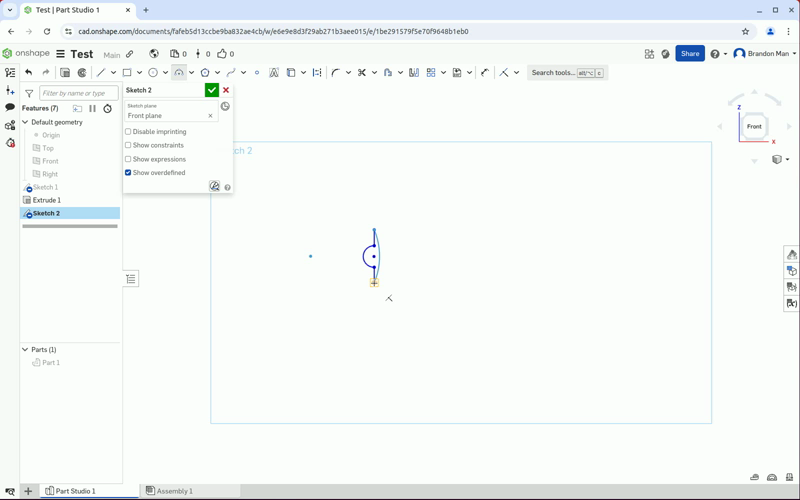
key_down(shift)
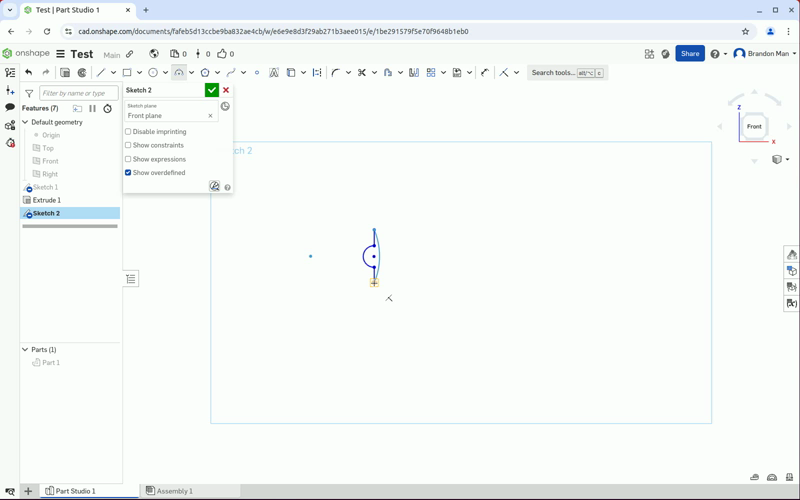
mouse_move(347, 256)
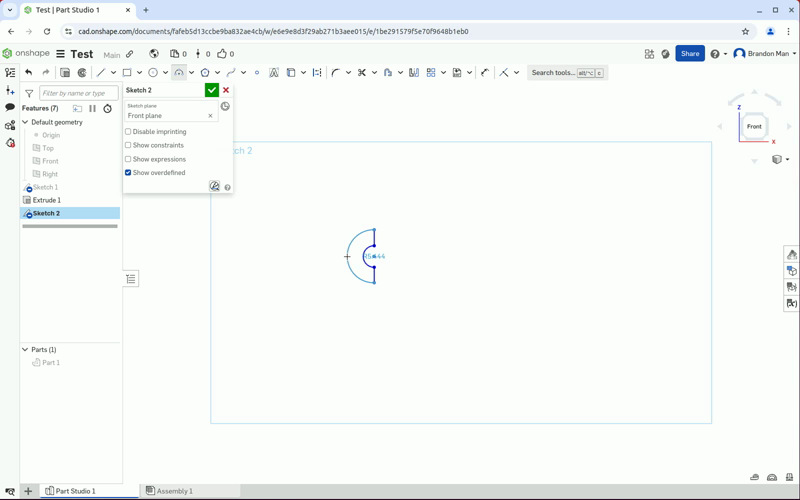
click(347, 256)
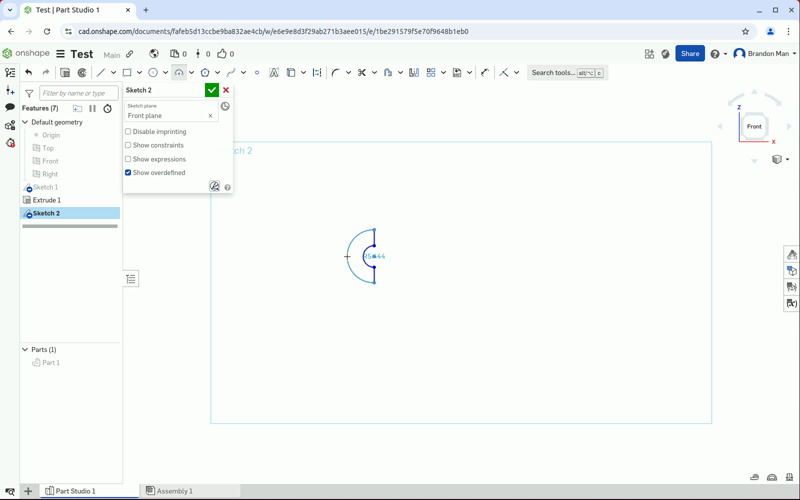
key_up(shift)
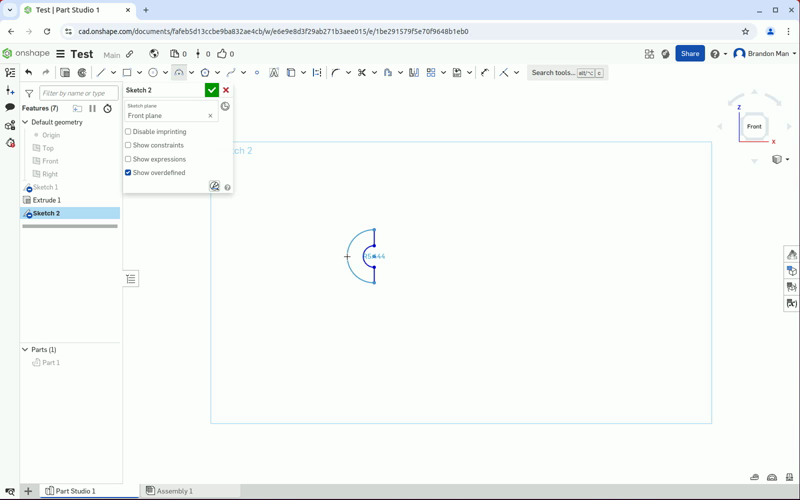
key(esc)
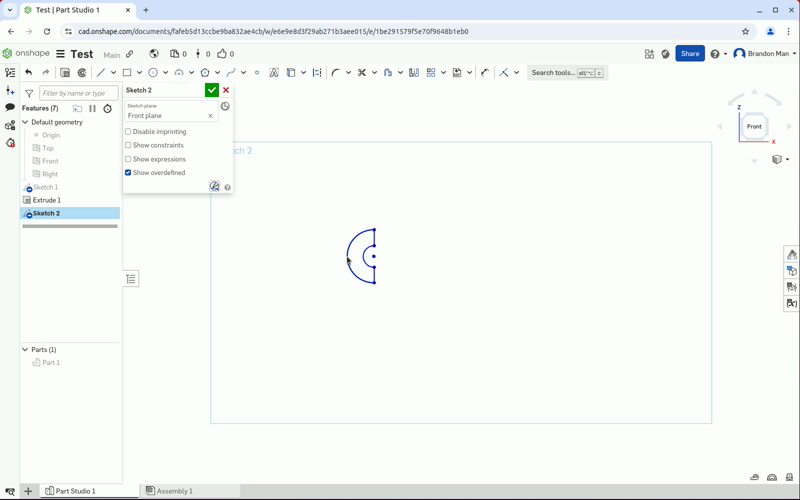
mouse_move(359, 258)
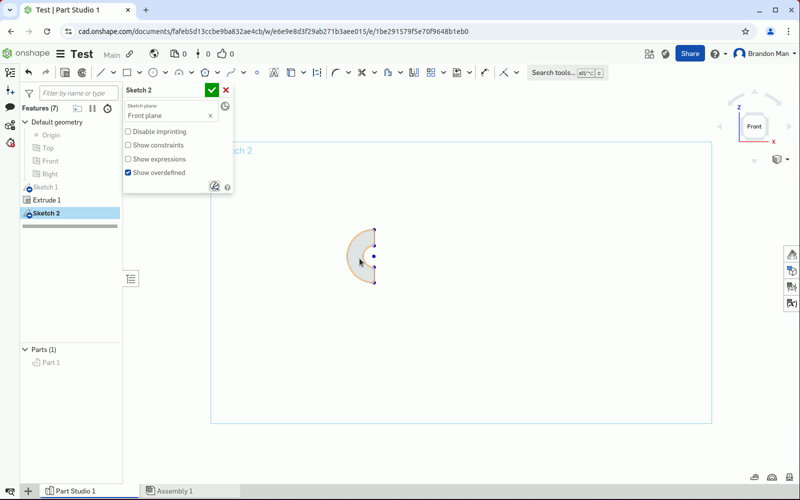
scroll(6)
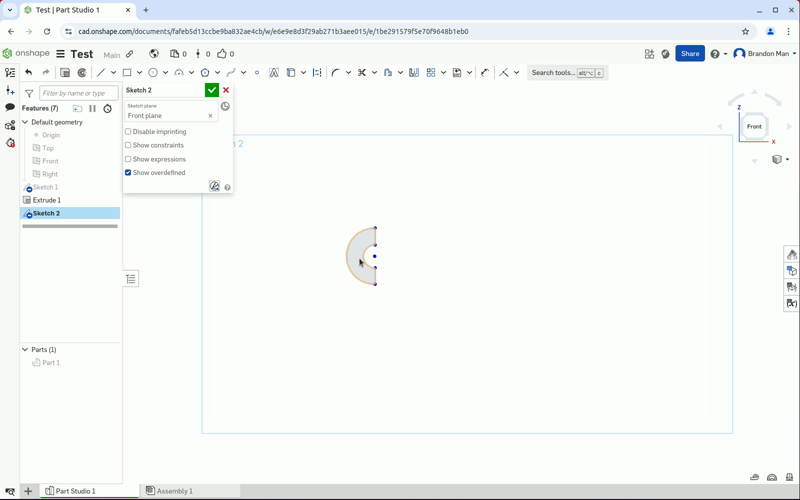
scroll(6)
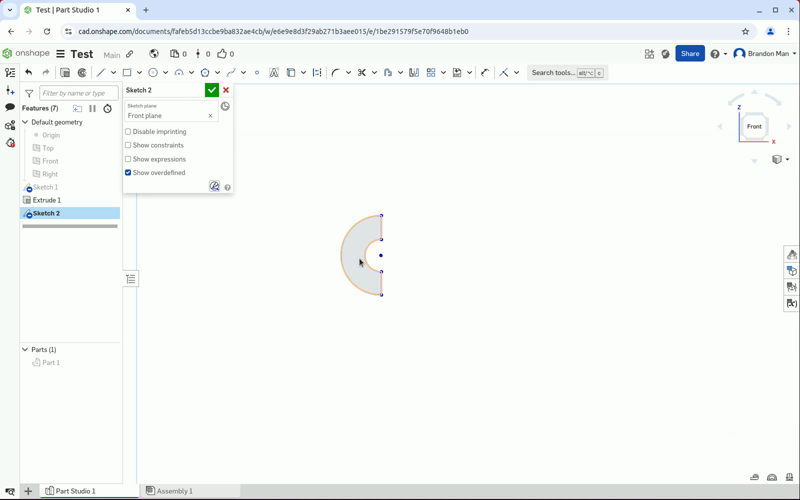
scroll(6)
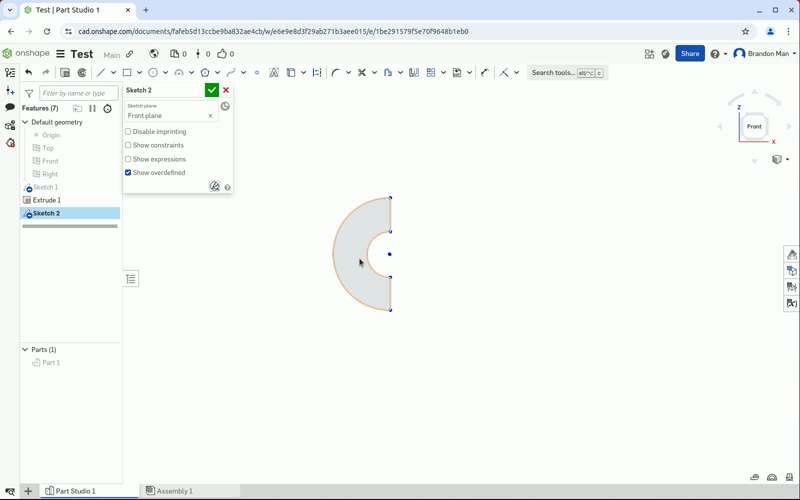
scroll(6)
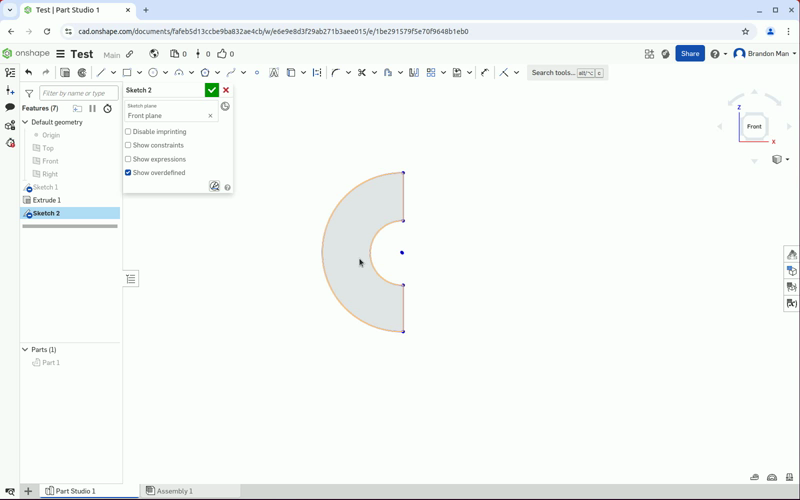
scroll(6)
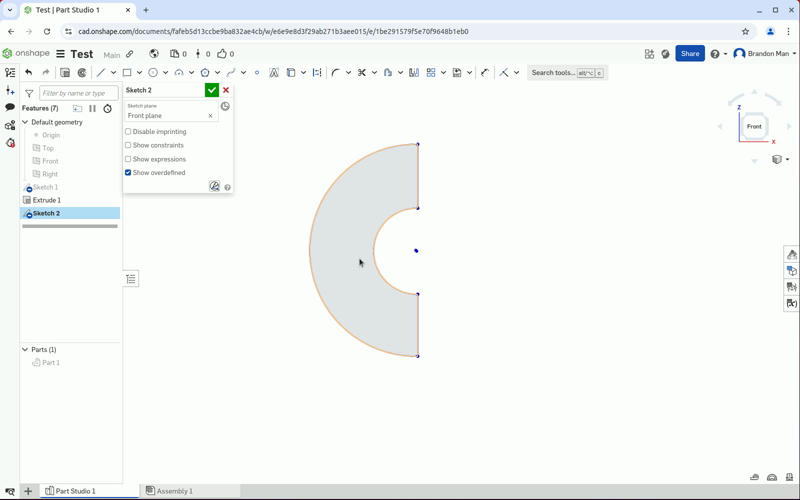
scroll(6)
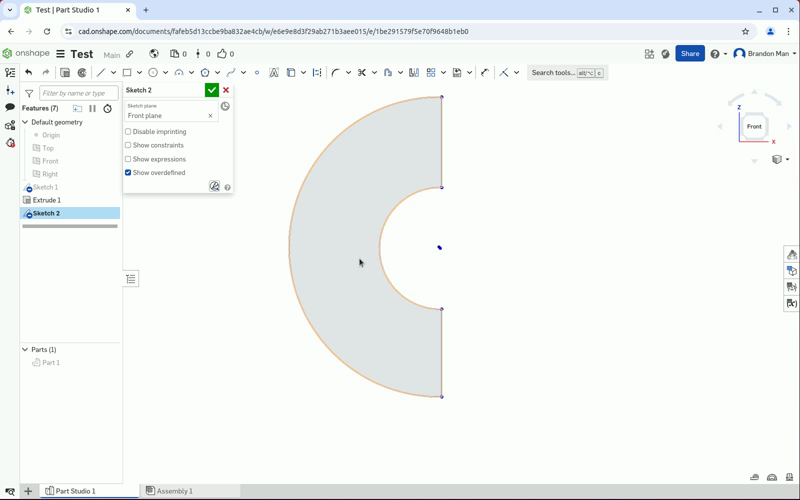
scroll(6)
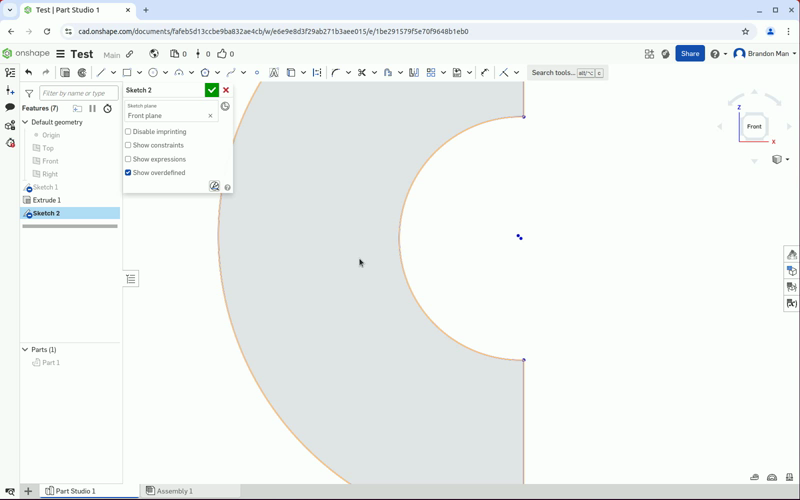
click(359, 258)
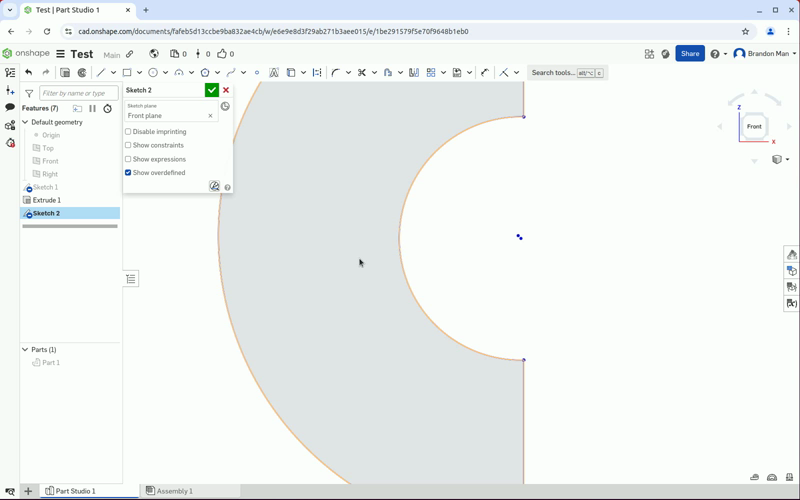
scroll(-6)
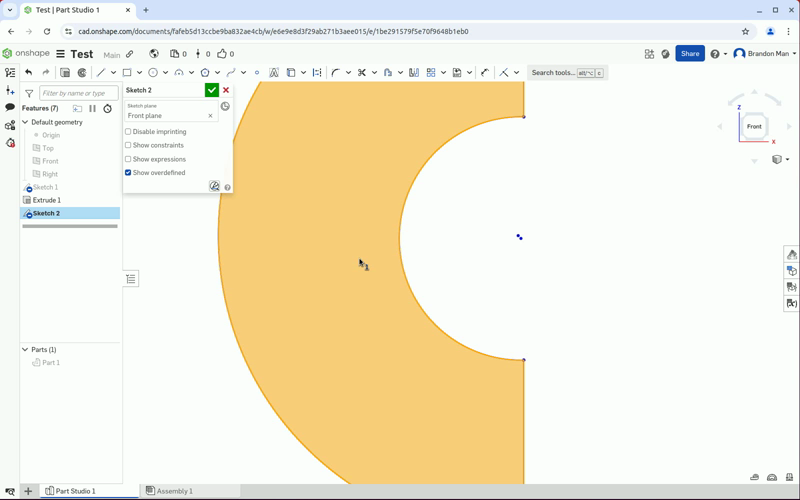
scroll(-6)
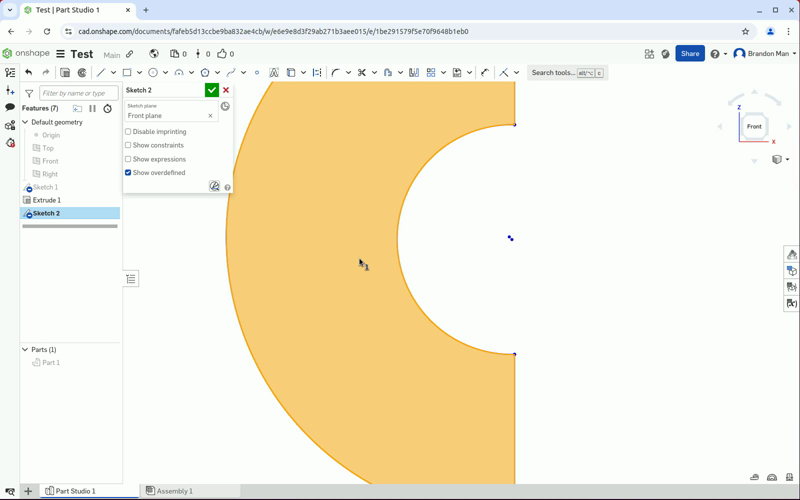
scroll(-6)
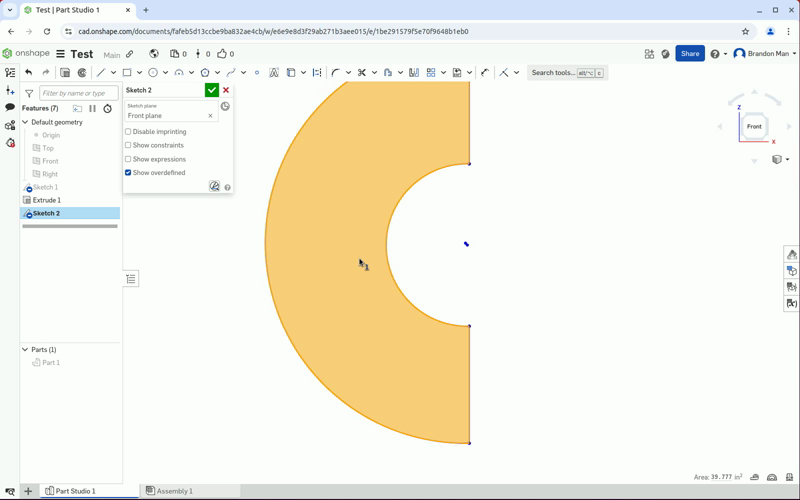
scroll(-6)
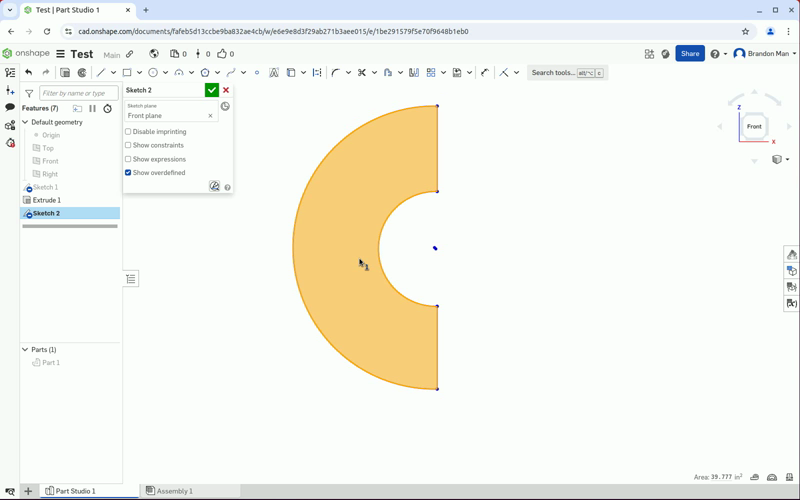
scroll(-6)
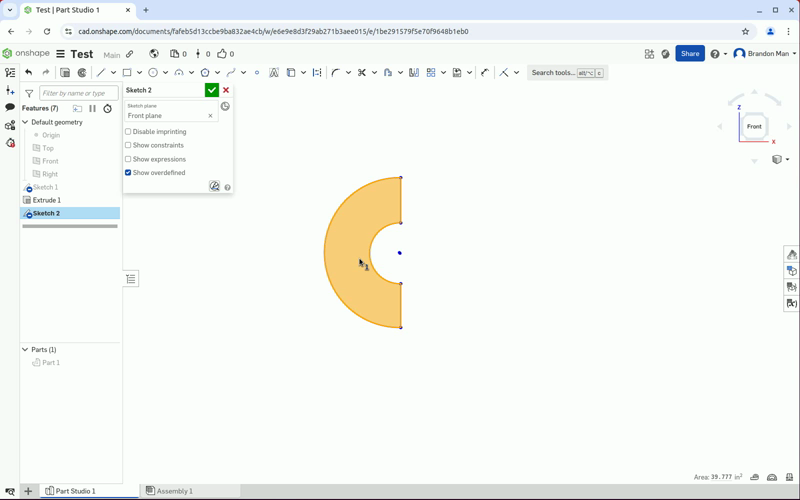
scroll(-6)
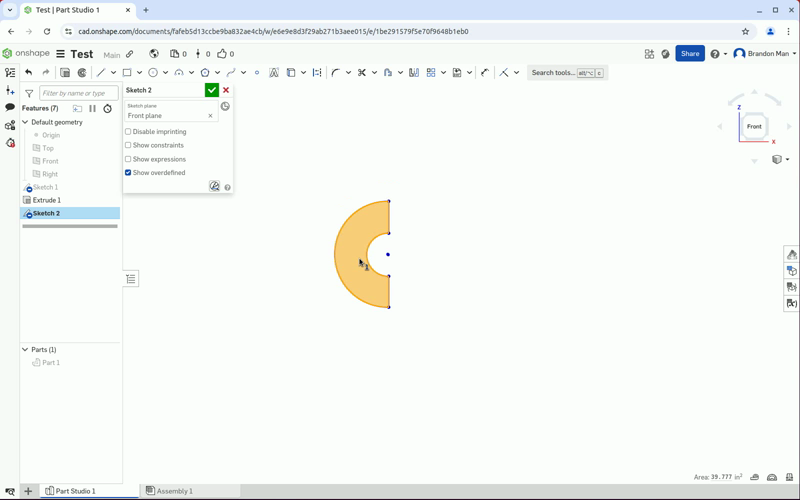
scroll(-6)
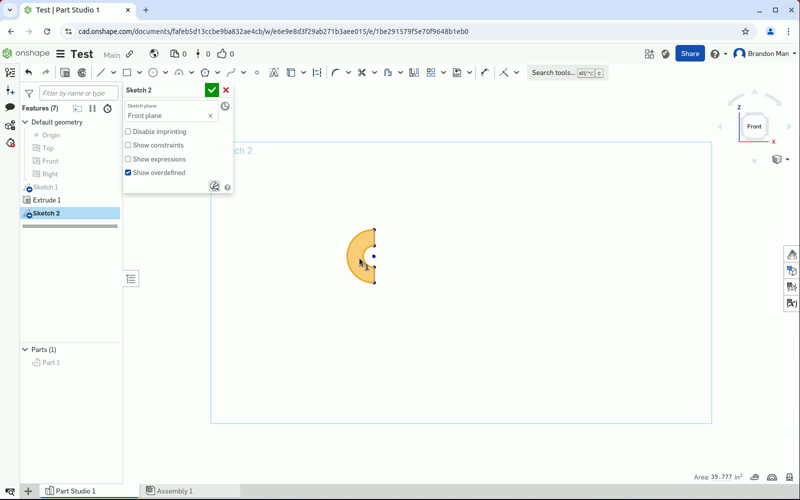
mouse_move(73, 352)
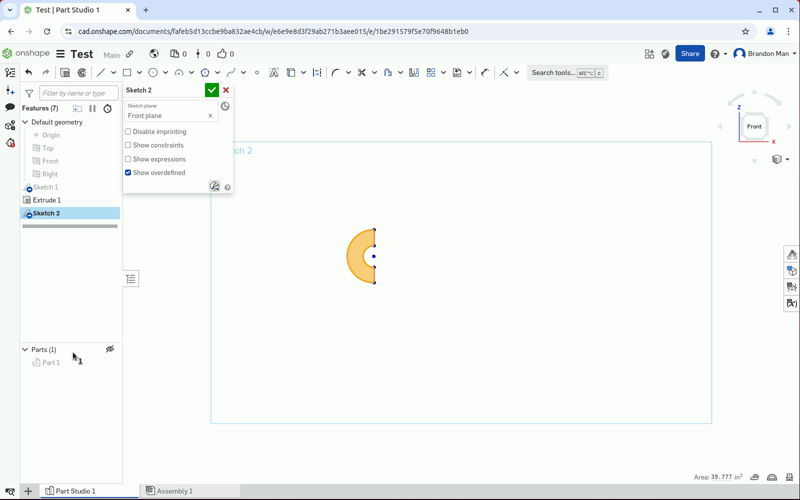
key(shift+y)
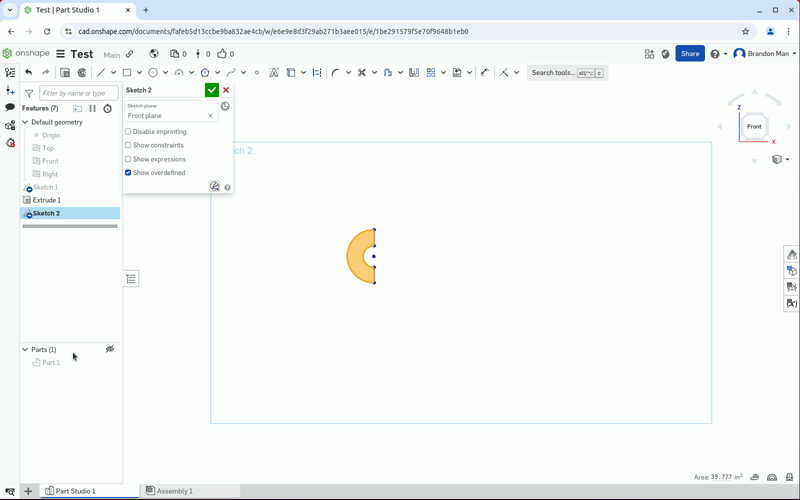
key(shift+e)
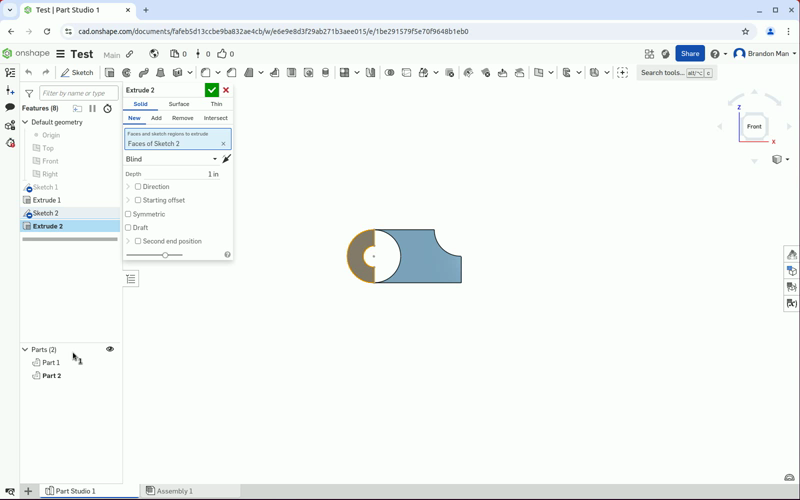
mouse_move(143, 106)
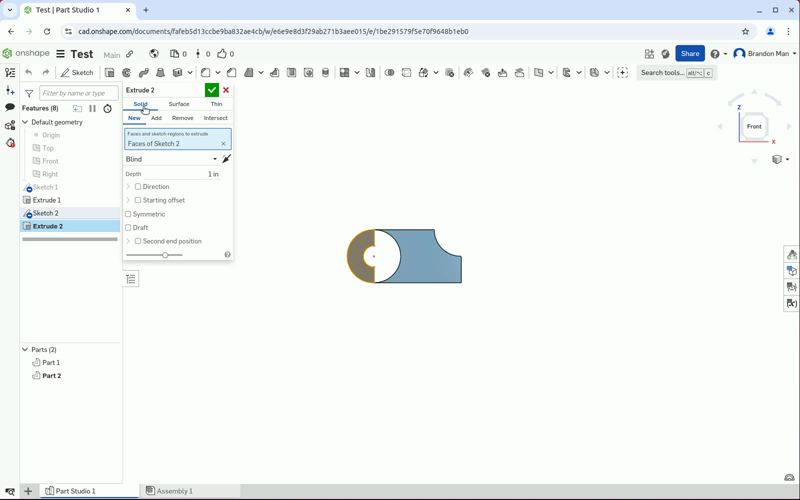
click(143, 106)
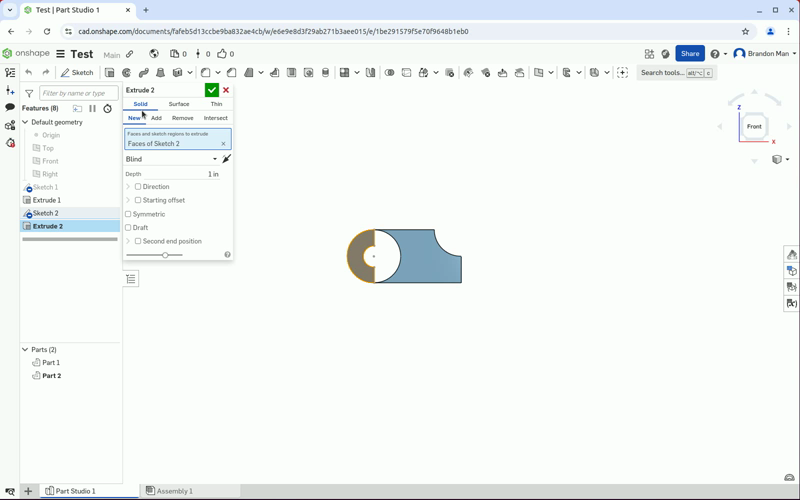
mouse_move(137, 120)
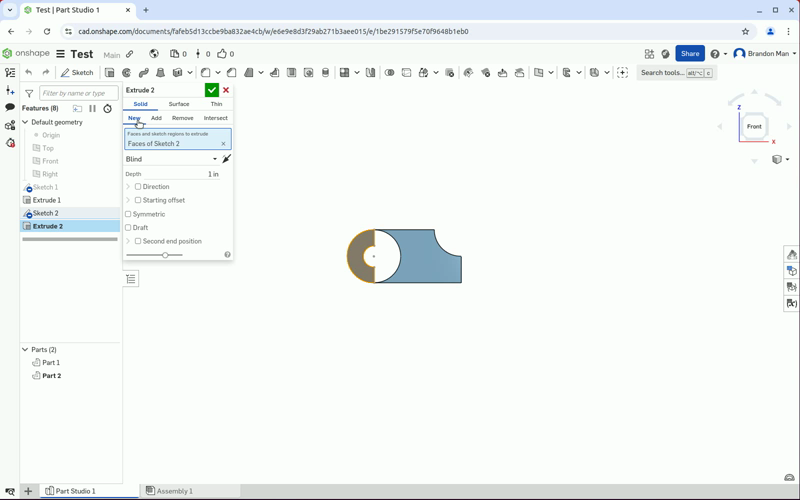
click(137, 120)
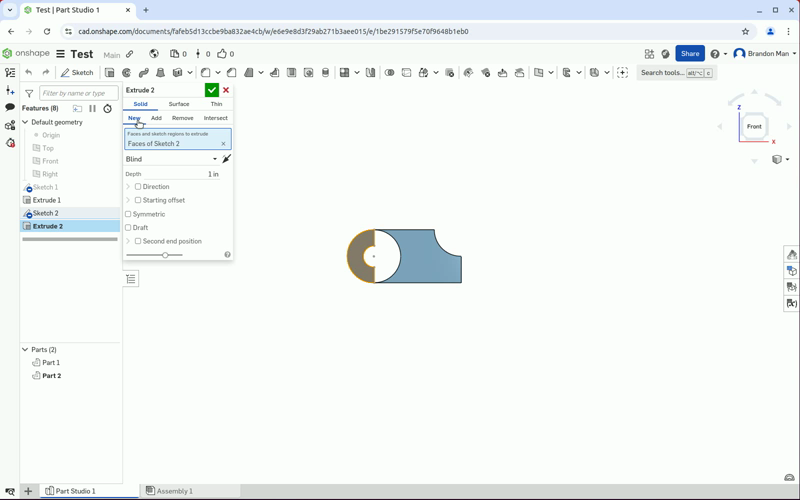
key(tab, 4)
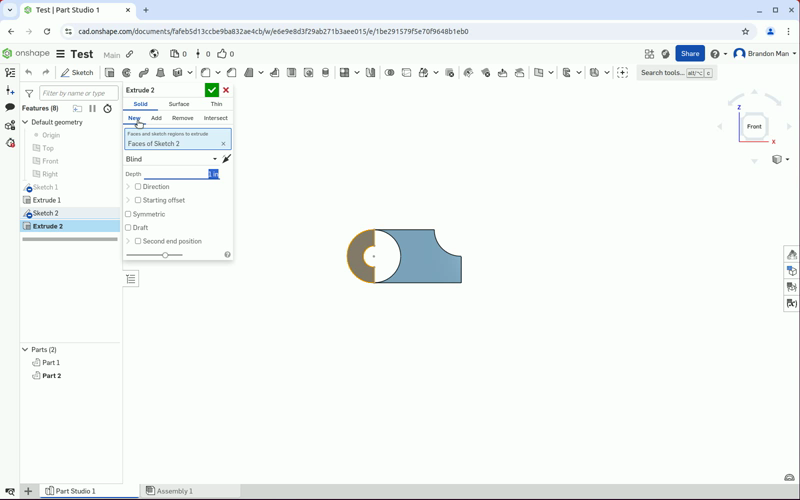
text(-4.333)
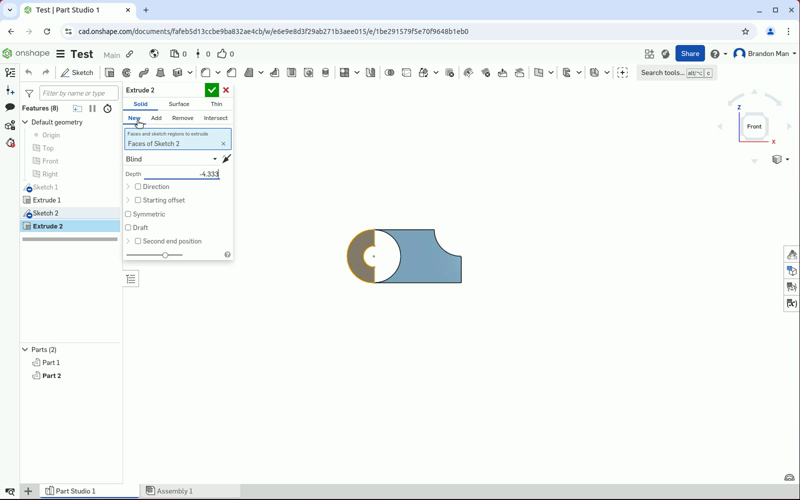
key(enter)
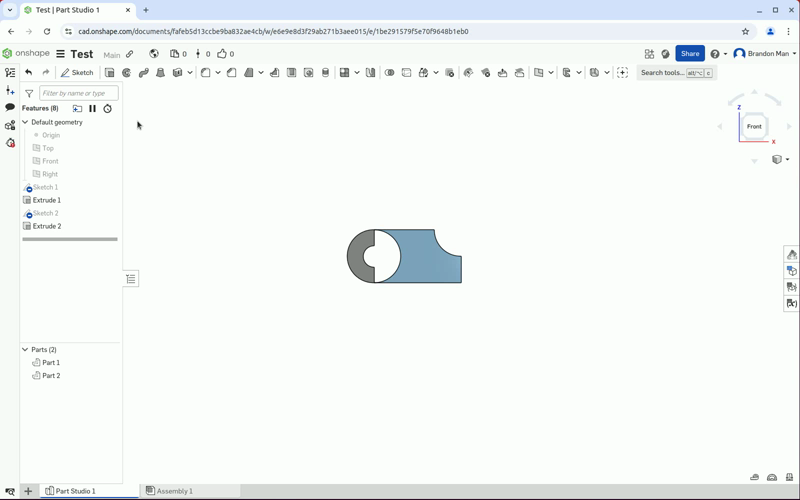
key(shift+h)
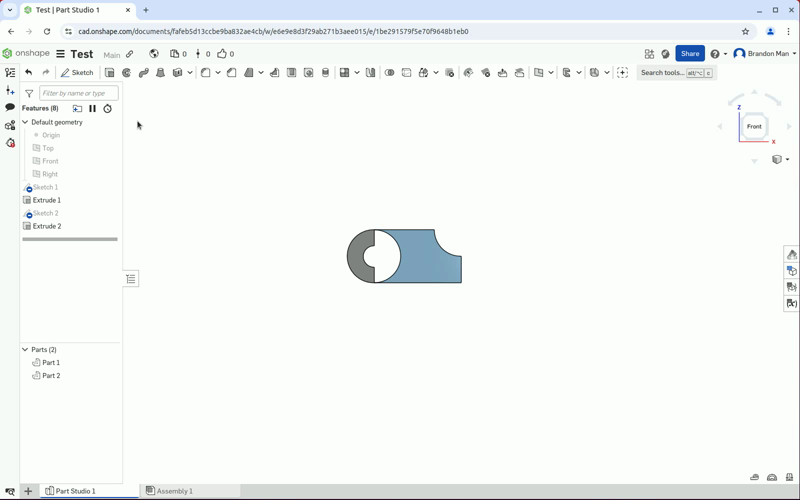
key(shift+h)
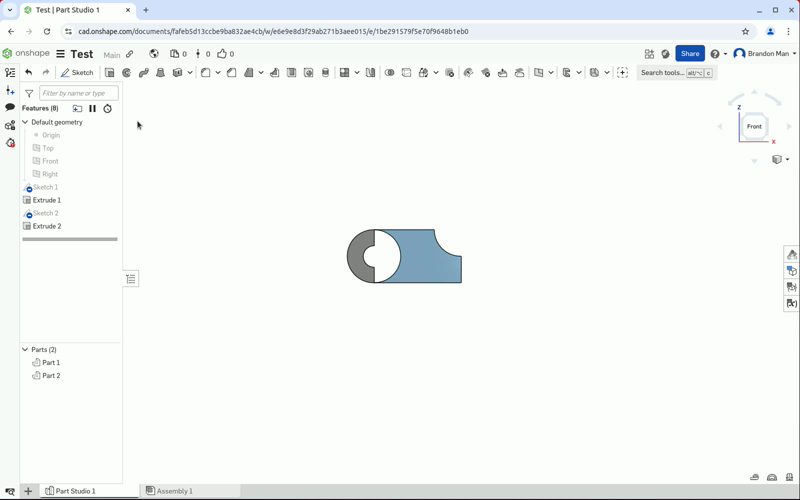
mouse_move(73, 189)
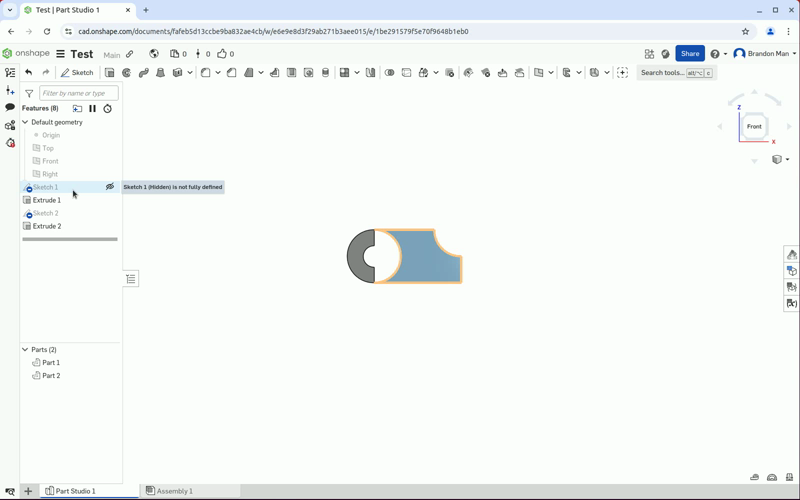
click(73, 189)
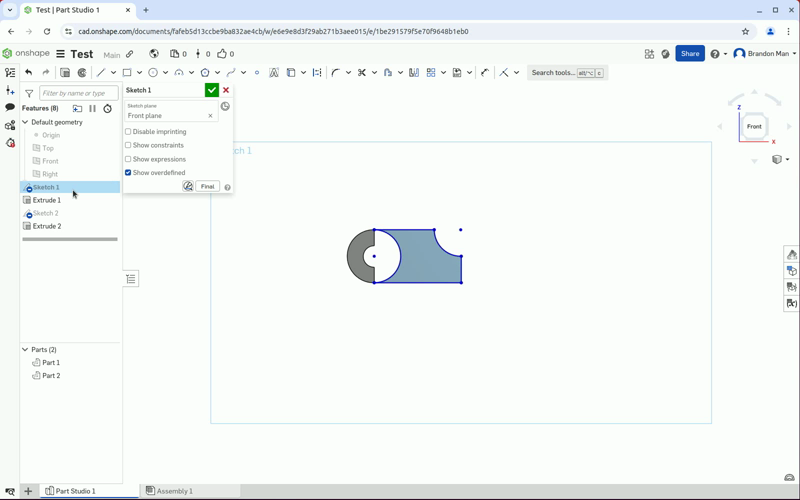
mouse_move(229, 92)
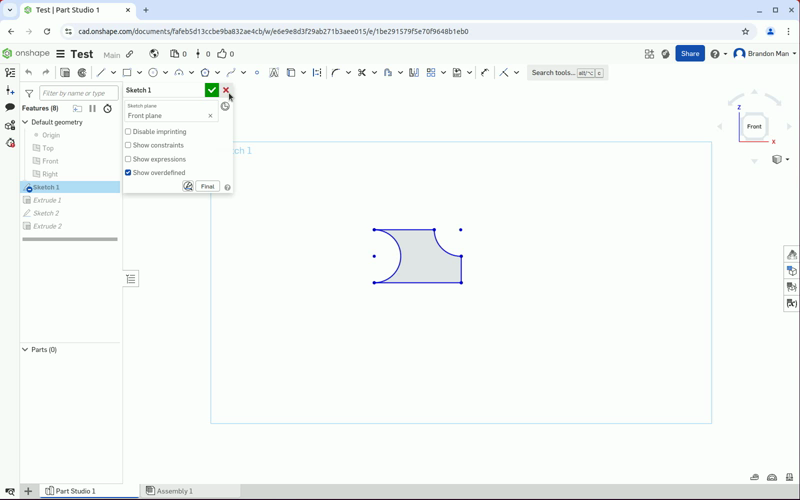
click(229, 92)
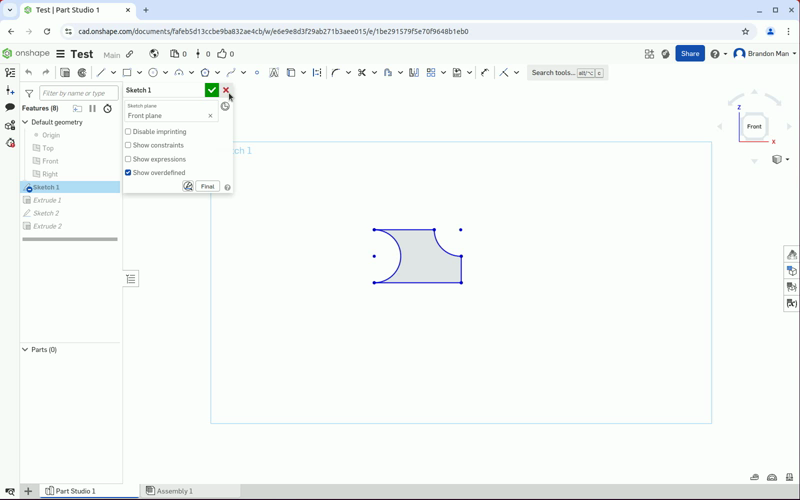
key(shift+s)
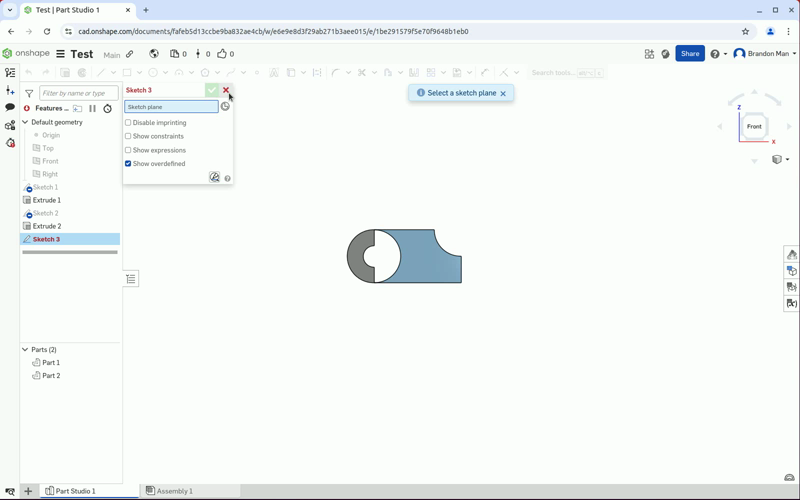
mouse_move(73, 163)
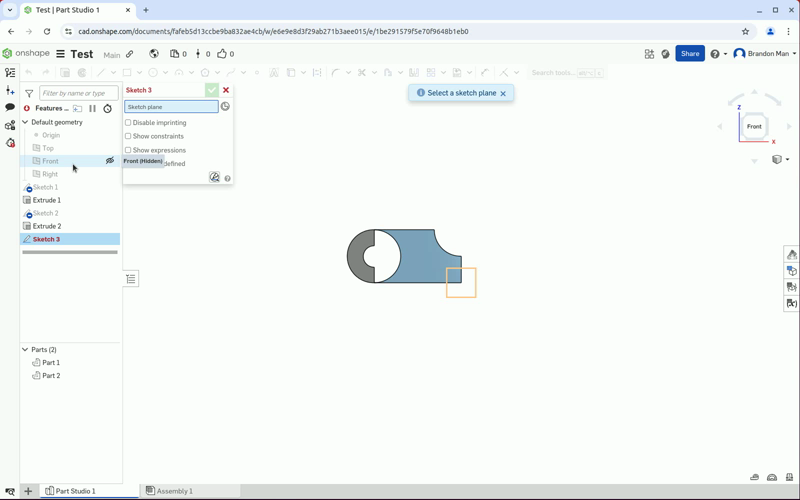
click(73, 163)
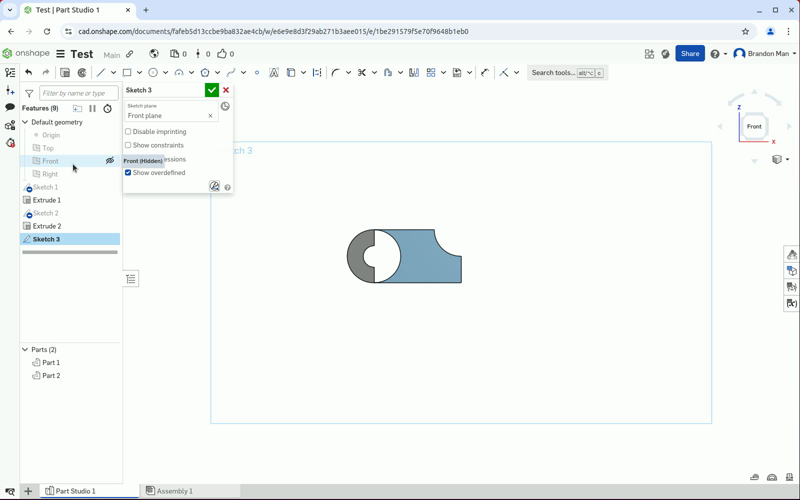
mouse_move(73, 352)
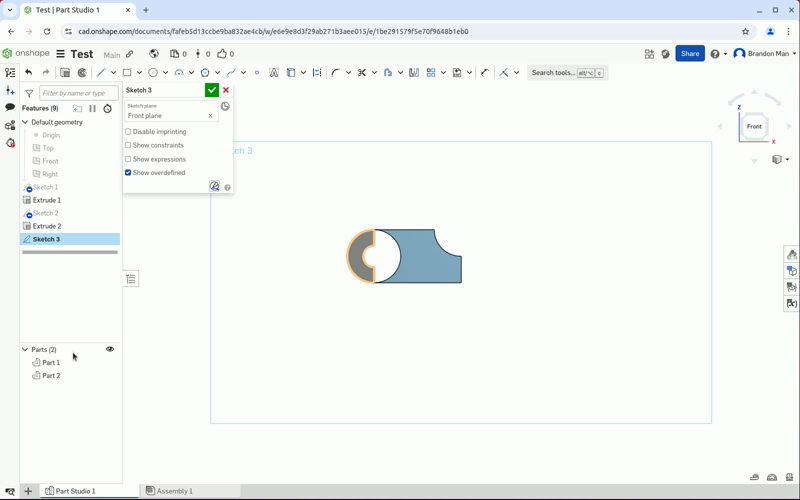
key(y)
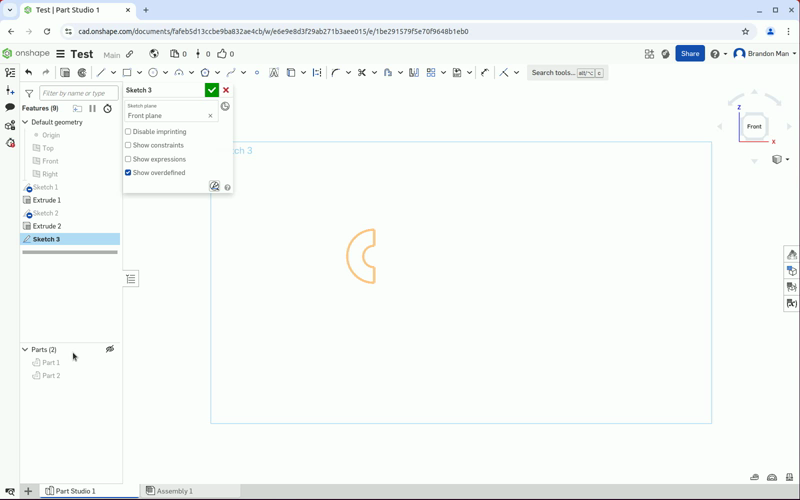
key(a)
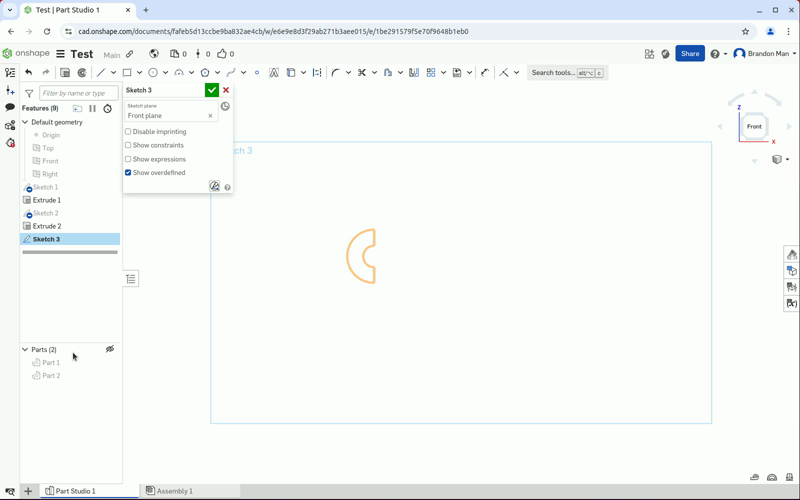
key_down(shift)
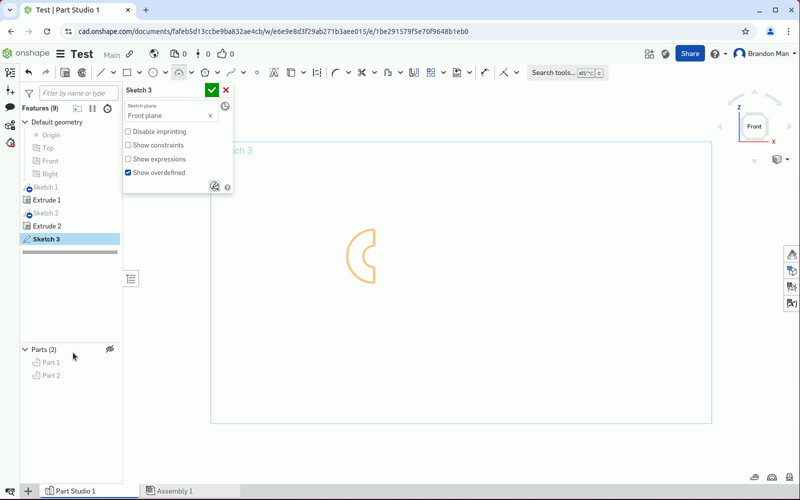
mouse_move(374, 282)
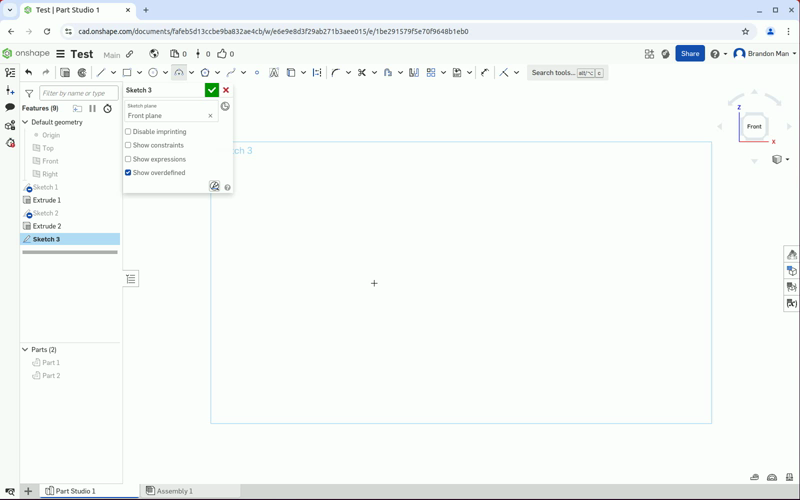
click(374, 282)
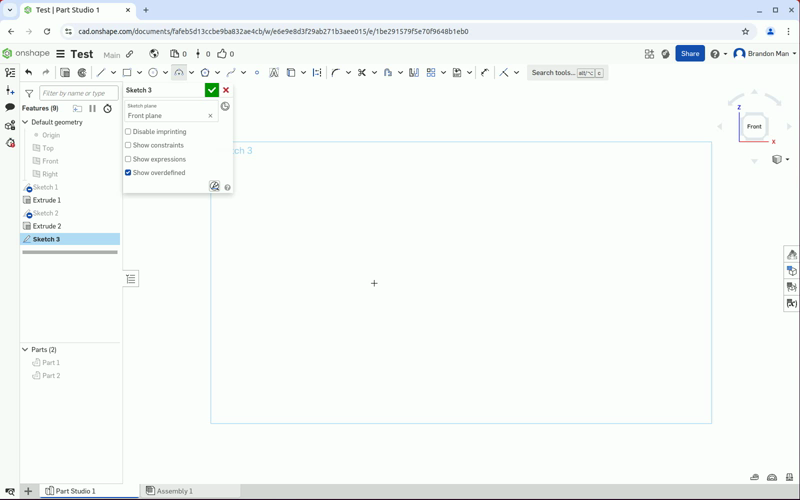
key_up(shift)
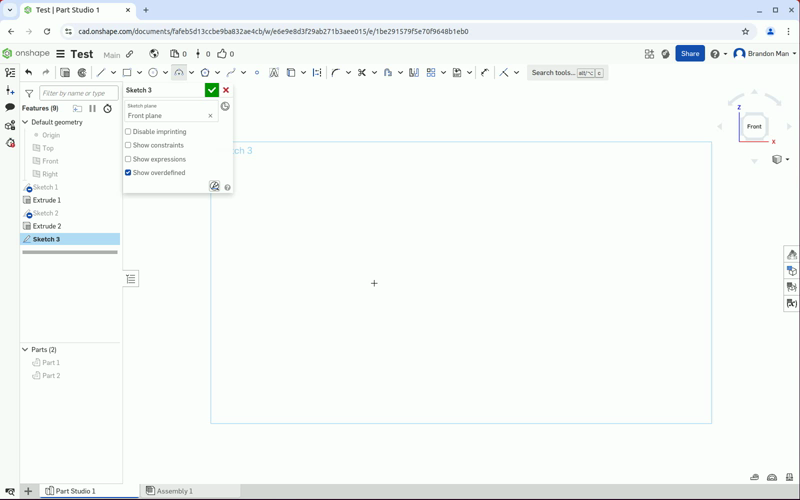
key_down(shift)
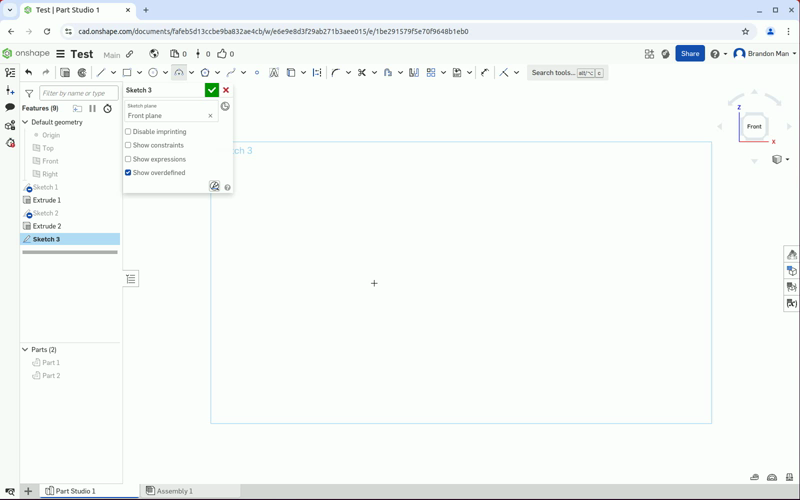
mouse_move(374, 229)
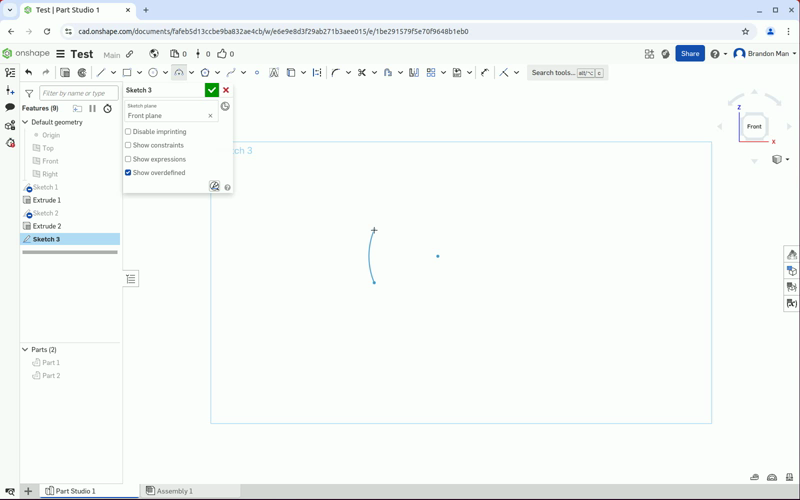
click(374, 229)
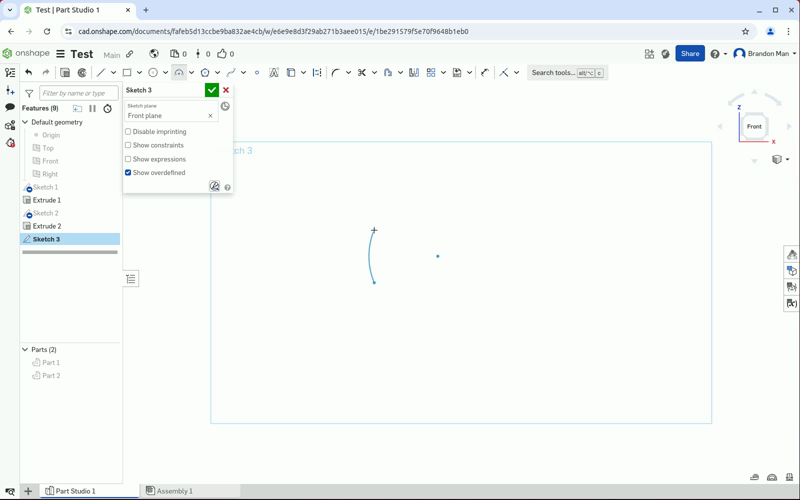
mouse_move(400, 256)
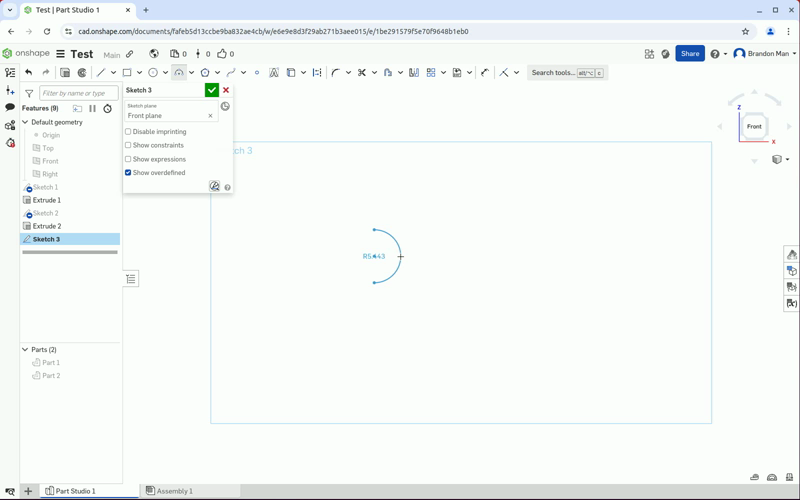
click(400, 256)
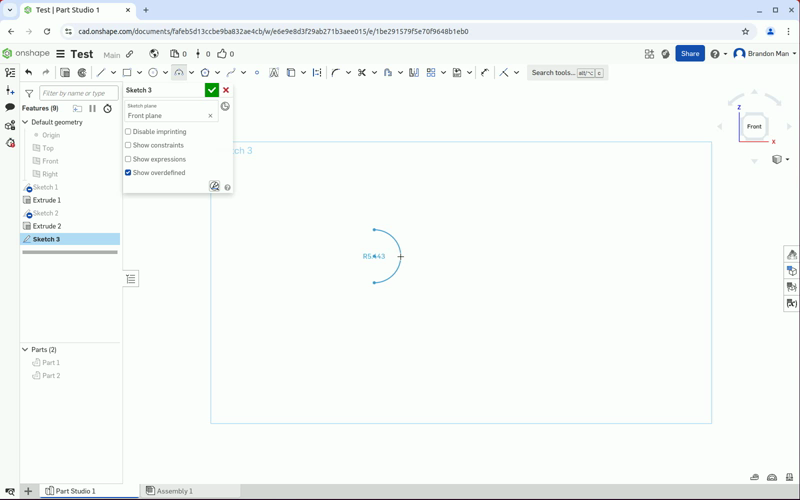
key_up(shift)
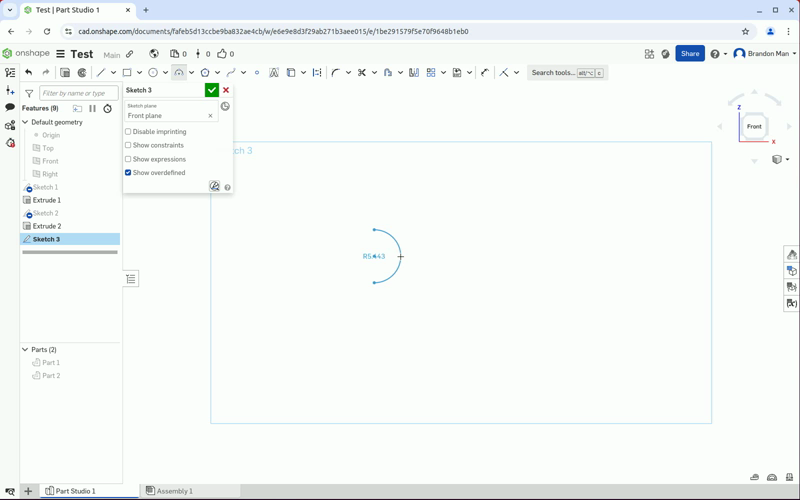
key(esc)
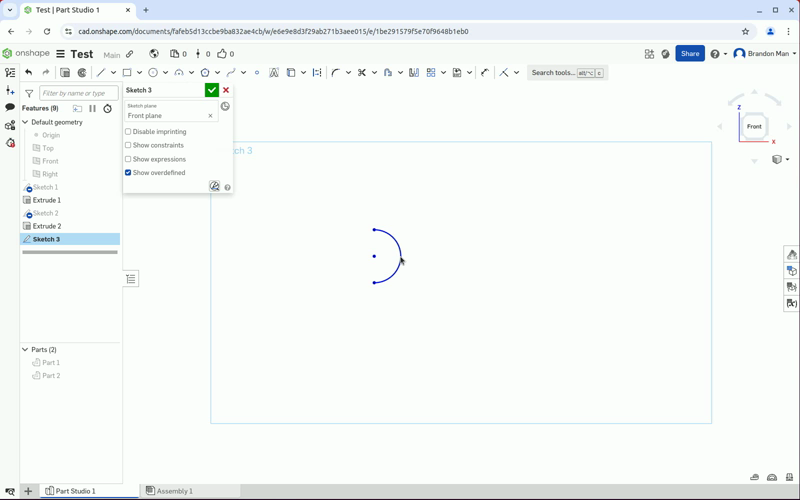
key(l)
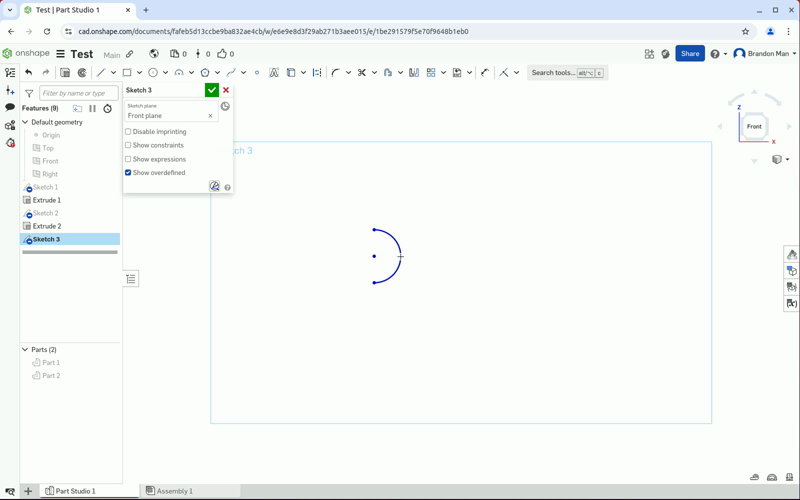
mouse_move(374, 229)
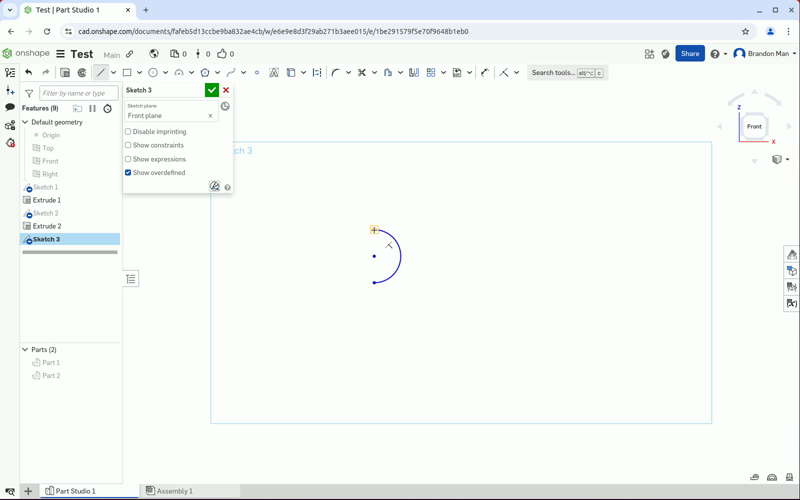
click(374, 229)
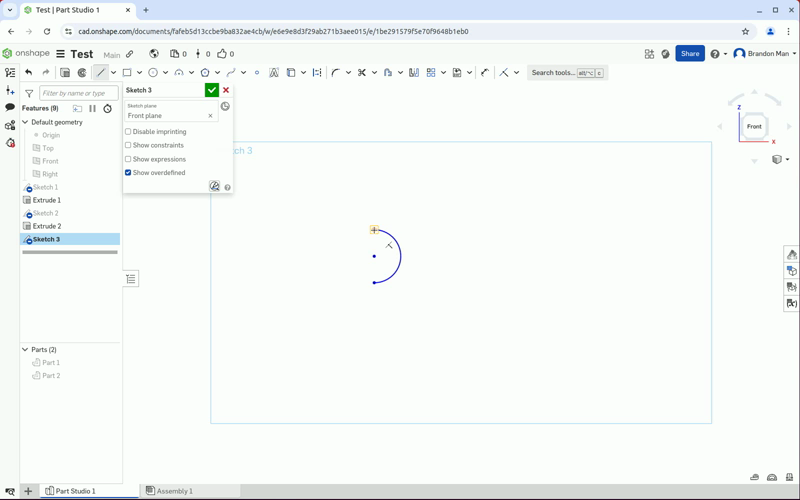
key_down(shift)
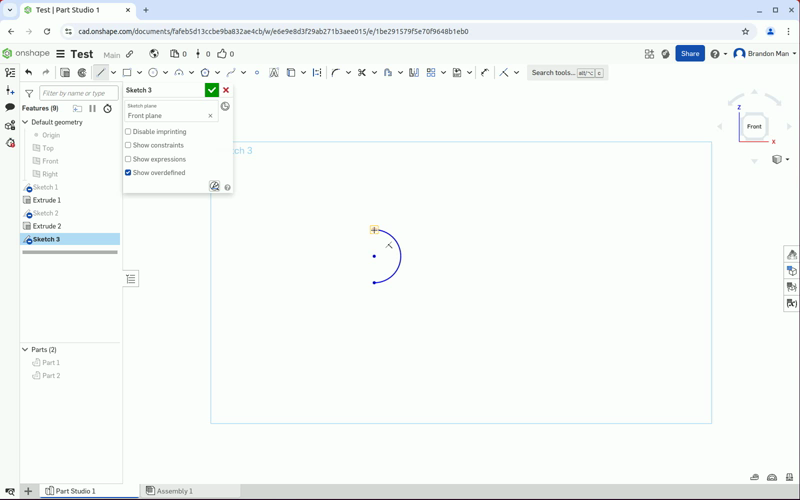
mouse_move(404, 229)
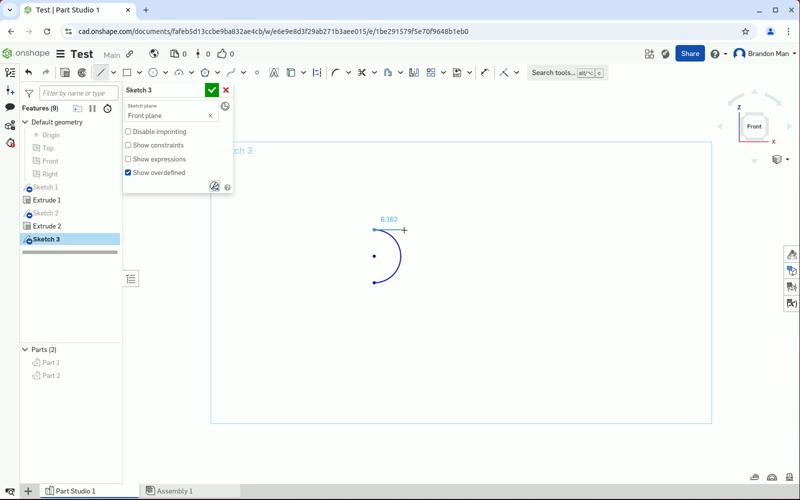
mouse_move(374, 245)
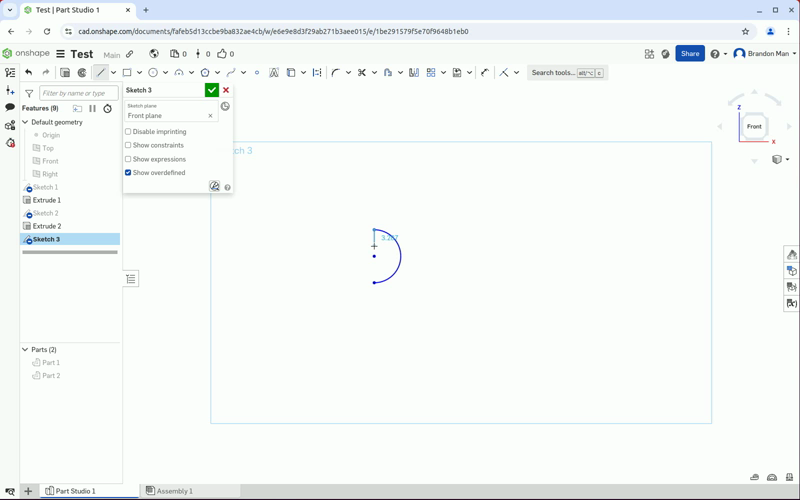
click(374, 245)
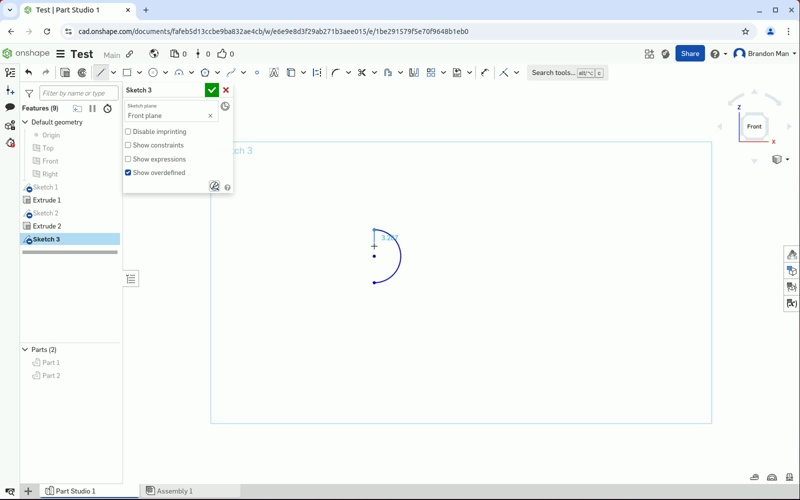
key_up(shift)
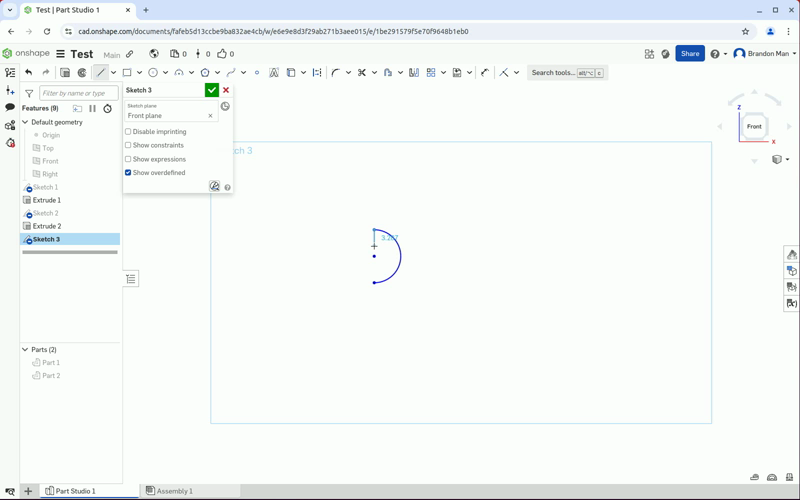
key(esc)
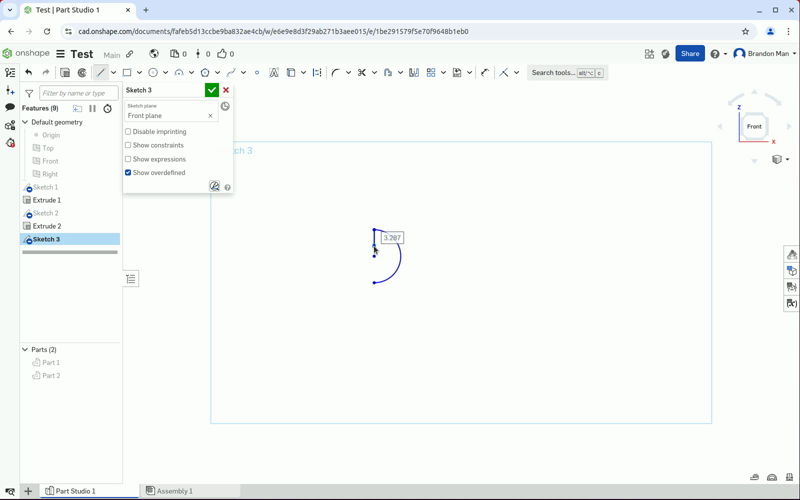
key(a)
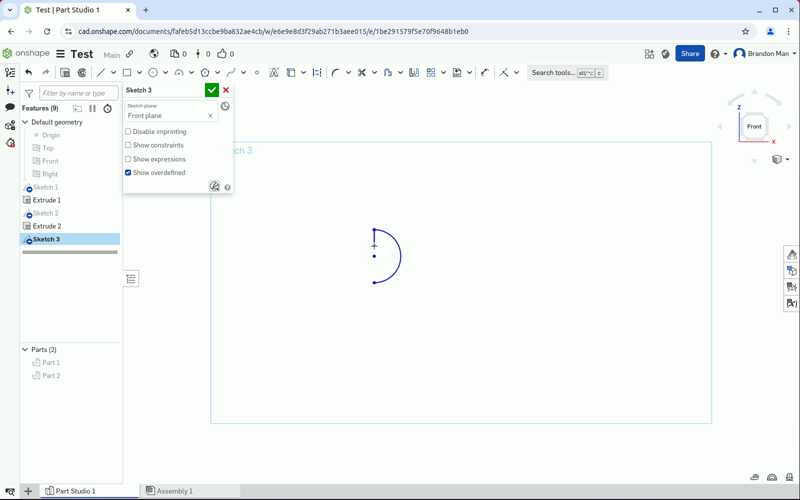
mouse_move(374, 245)
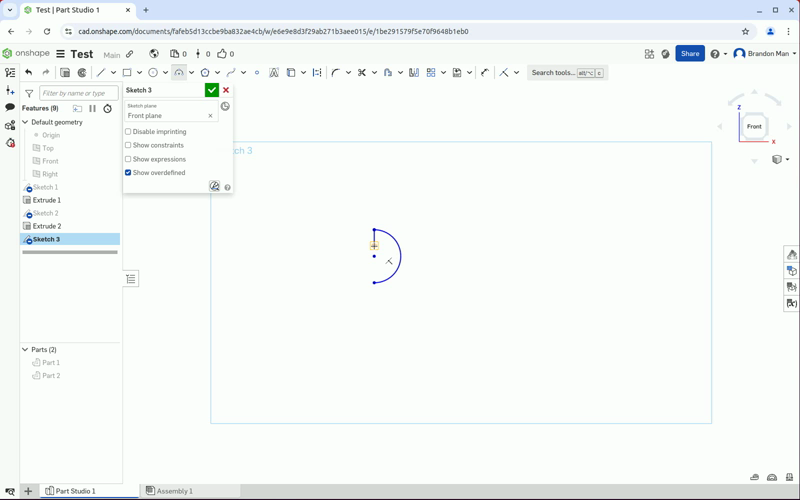
click(374, 245)
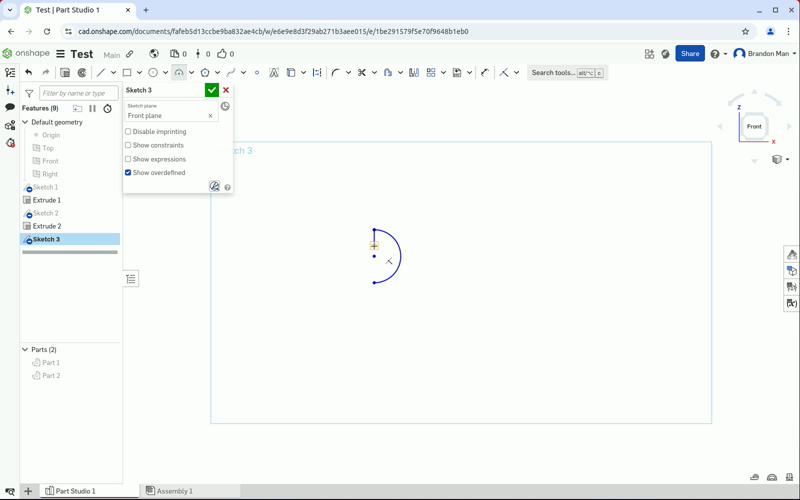
key_down(shift)
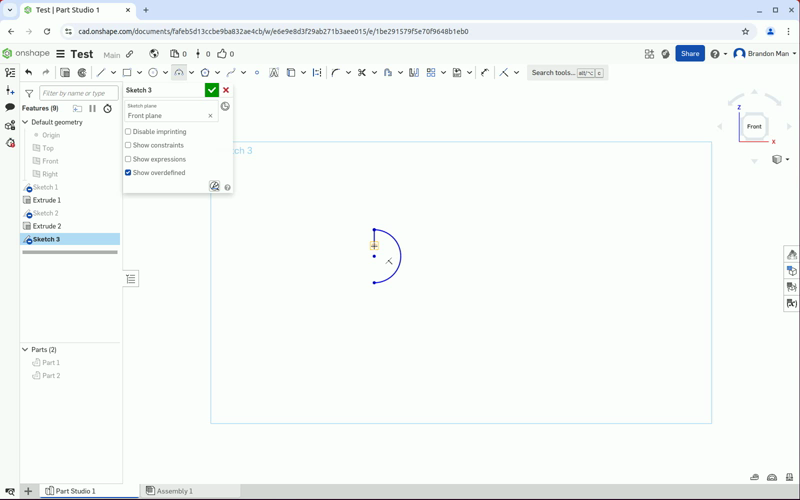
mouse_move(374, 267)
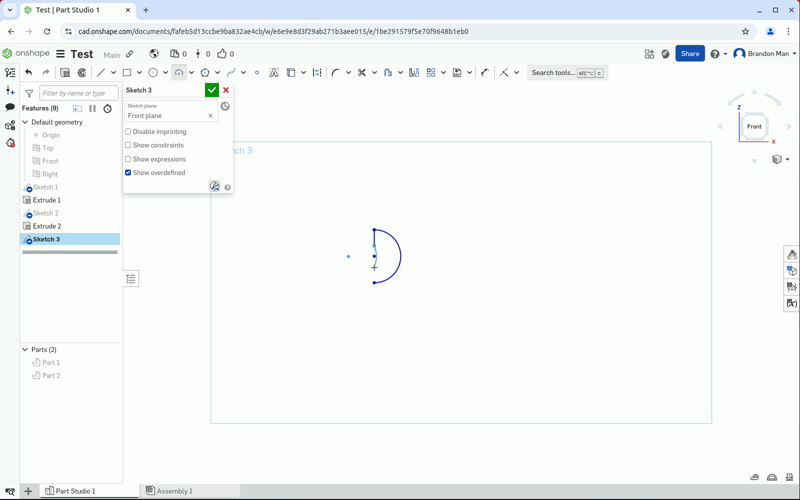
click(374, 267)
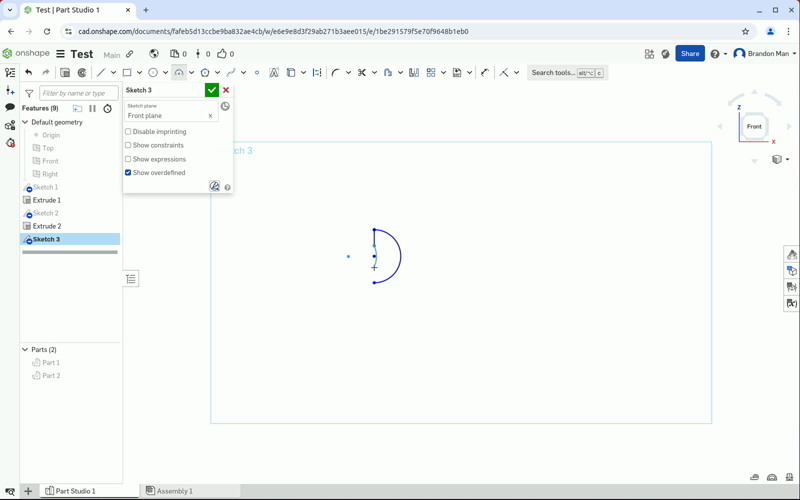
mouse_move(384, 256)
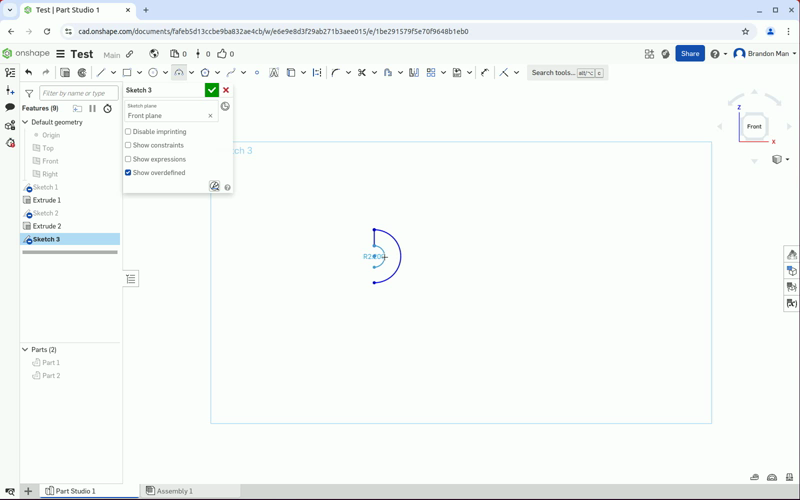
click(384, 256)
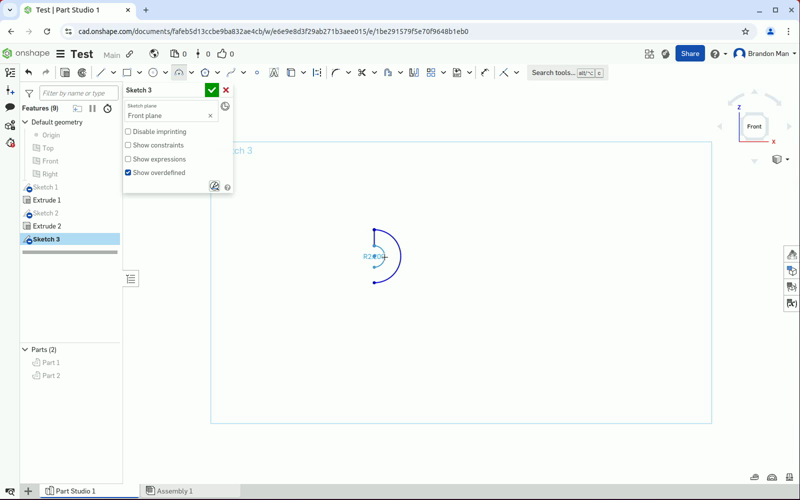
key_up(shift)
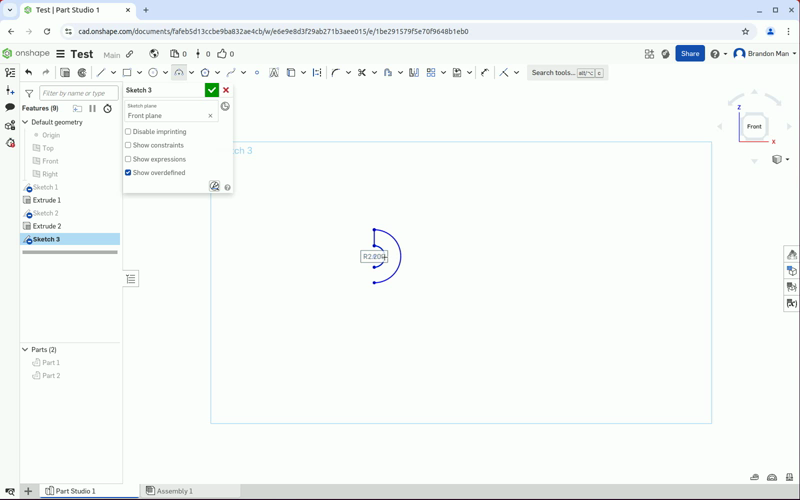
key(esc)
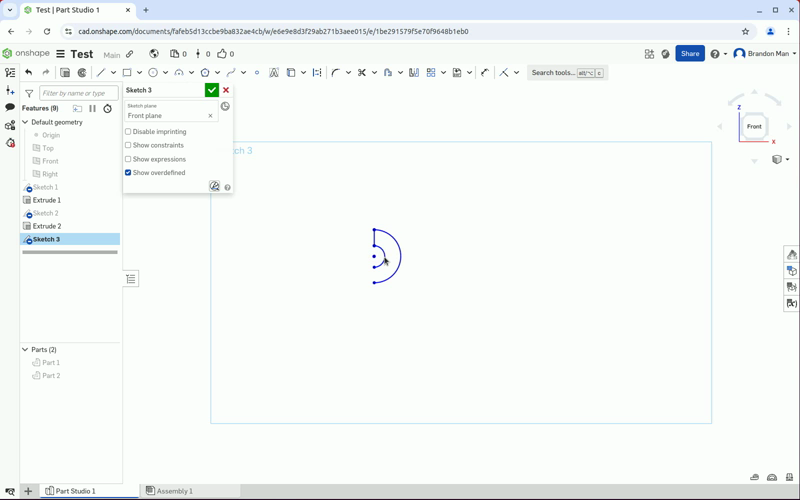
key(l)
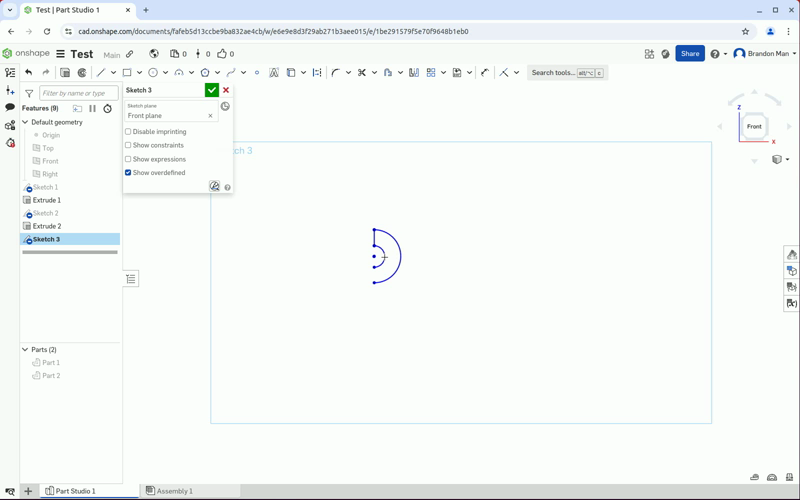
mouse_move(374, 267)
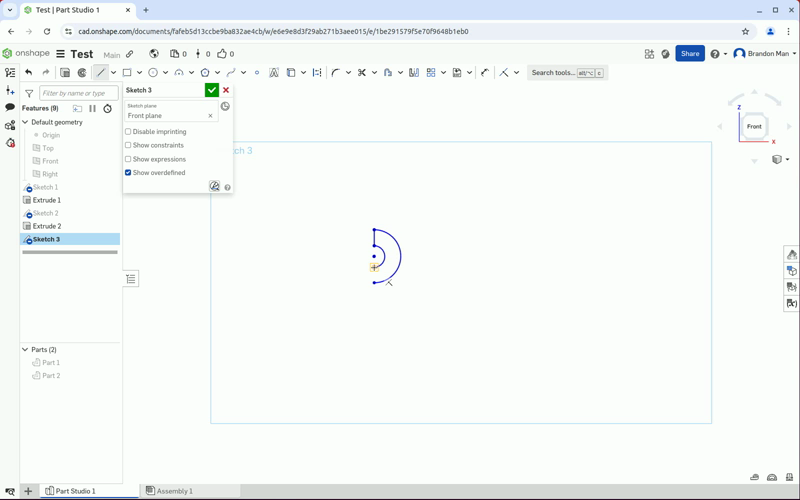
click(374, 267)
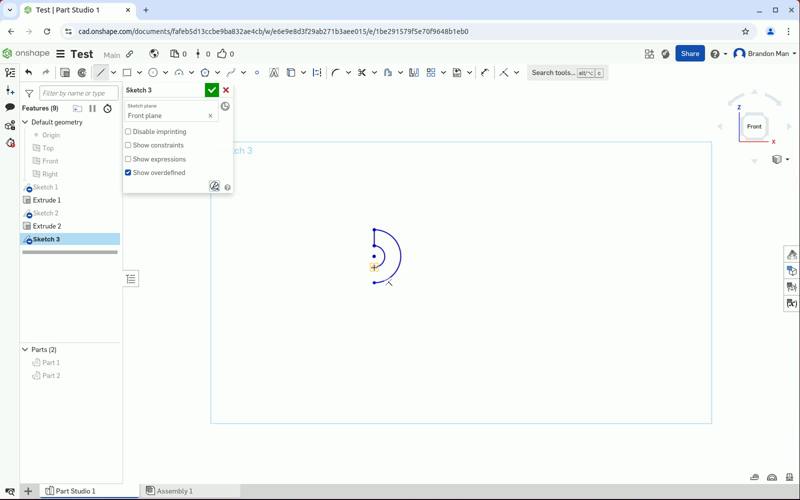
mouse_move(404, 267)
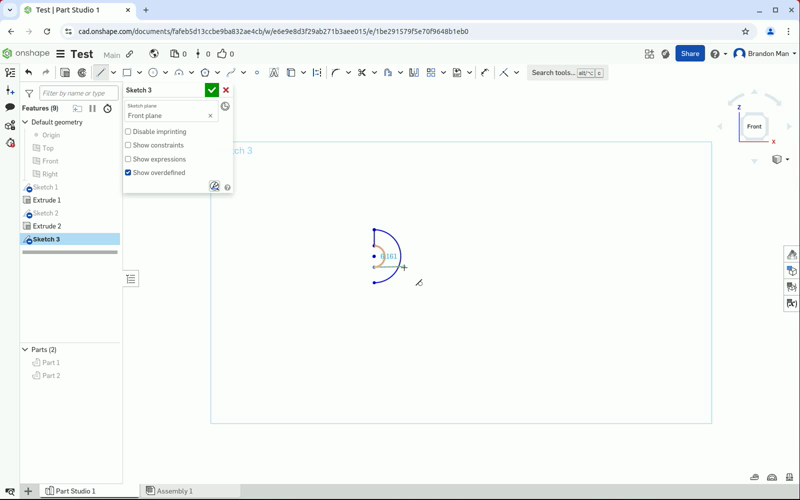
key_down(shift)
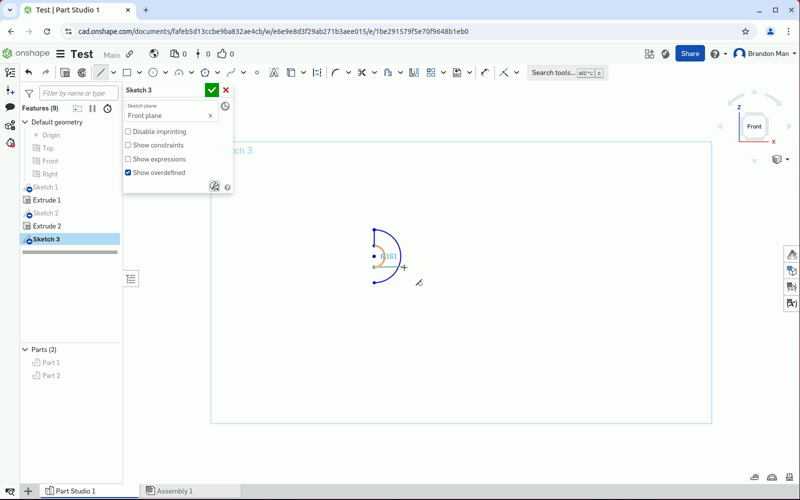
mouse_move(374, 282)
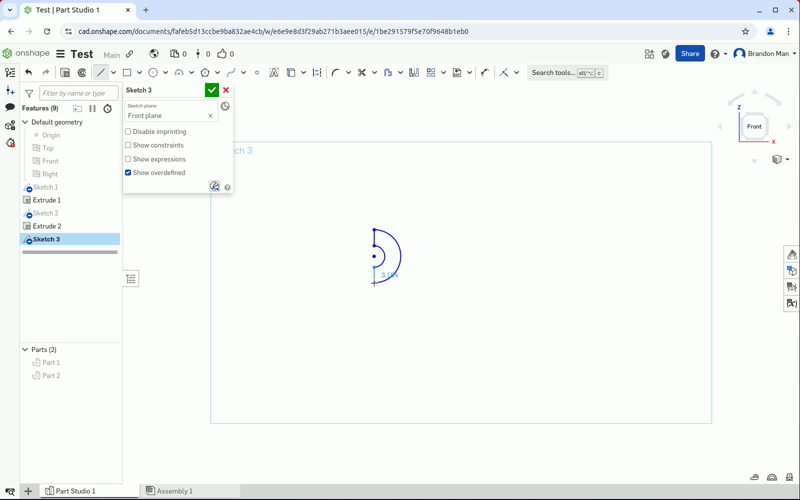
key_up(shift)
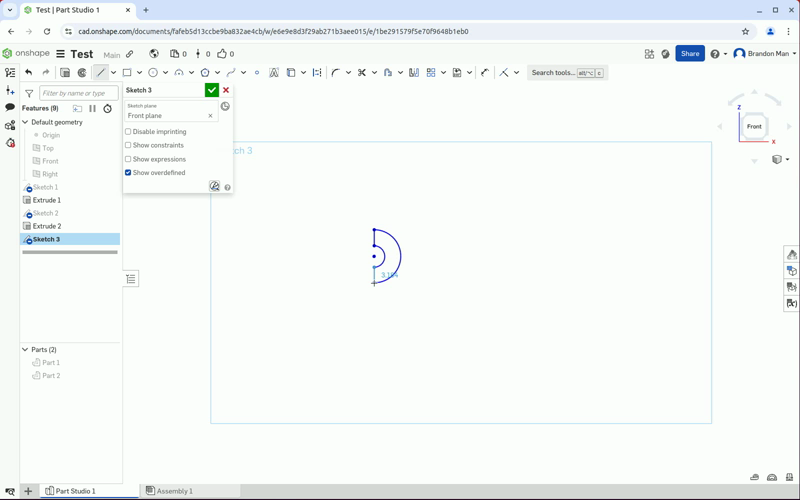
click(374, 282)
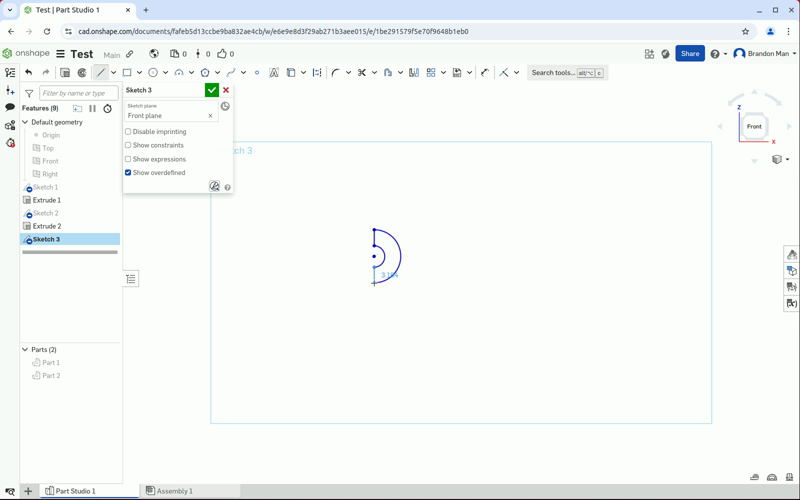
key(esc)
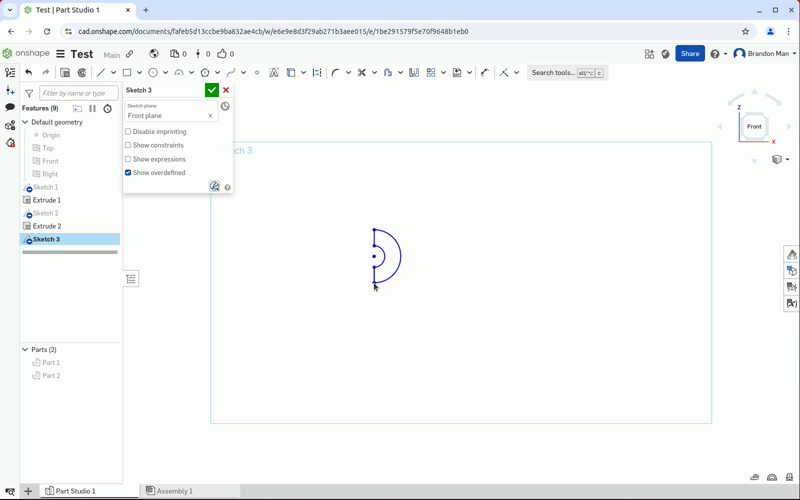
mouse_move(377, 257)
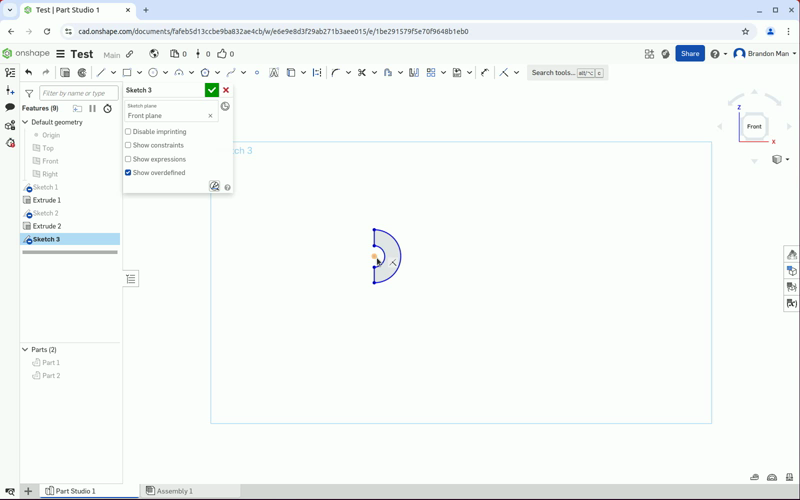
scroll(6)
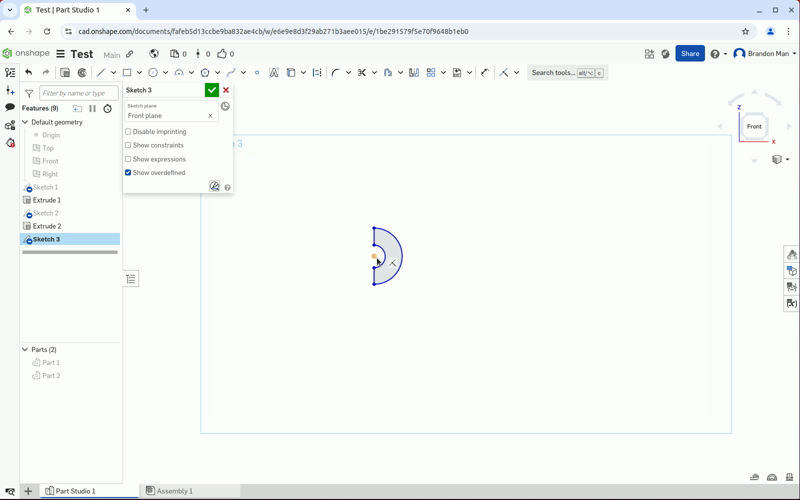
scroll(6)
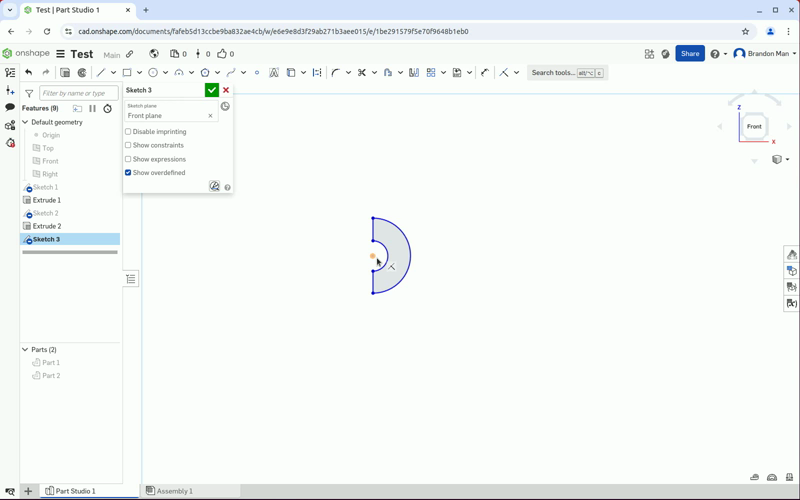
scroll(6)
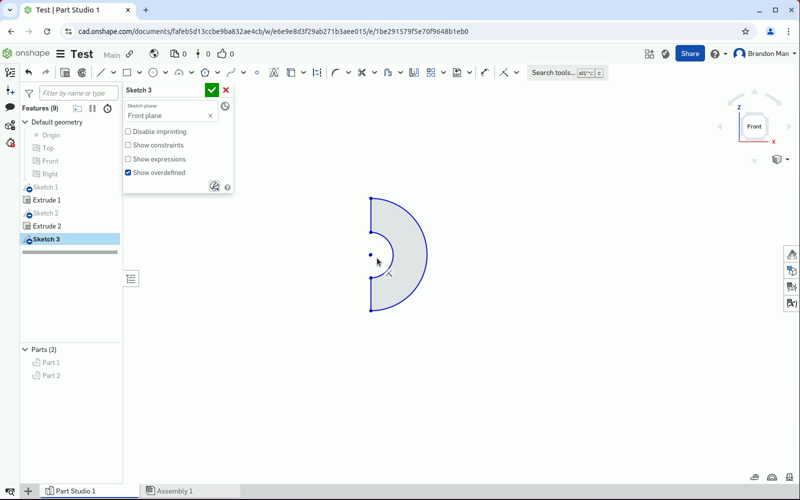
scroll(6)
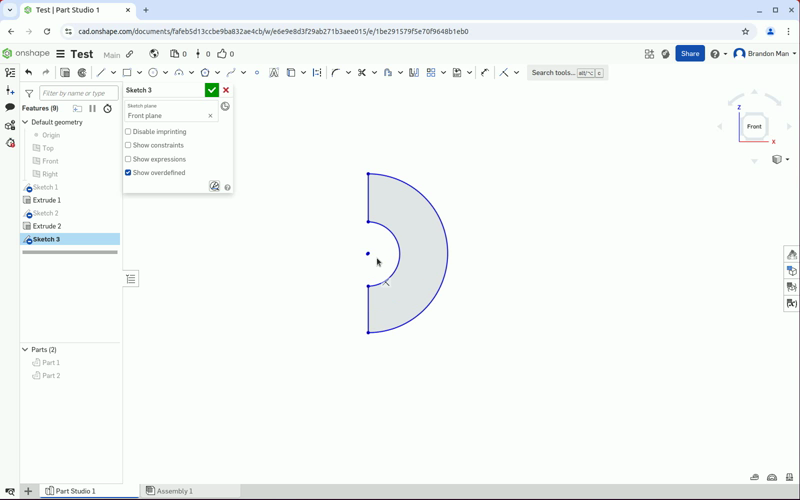
scroll(6)
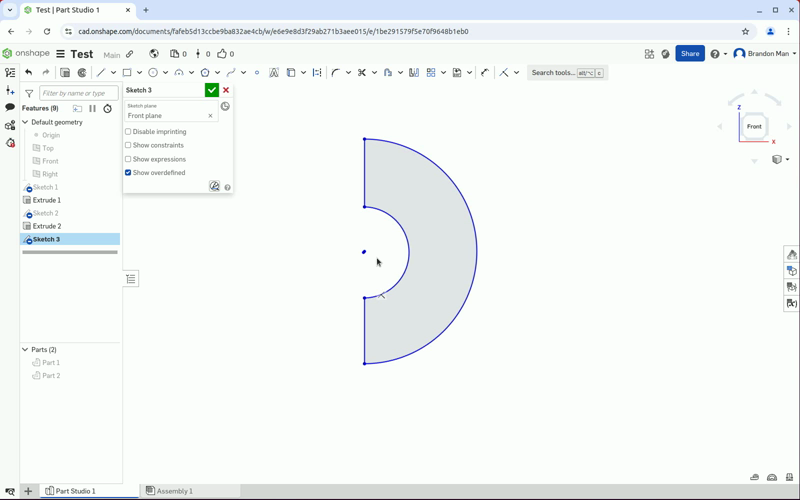
scroll(6)
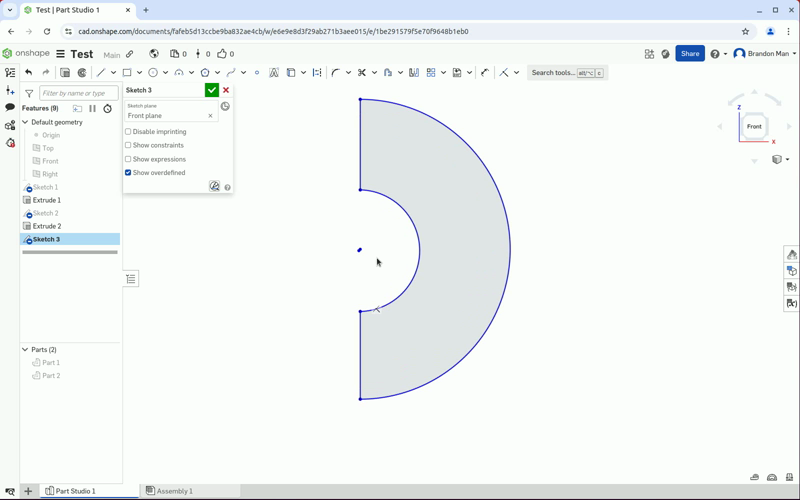
scroll(6)
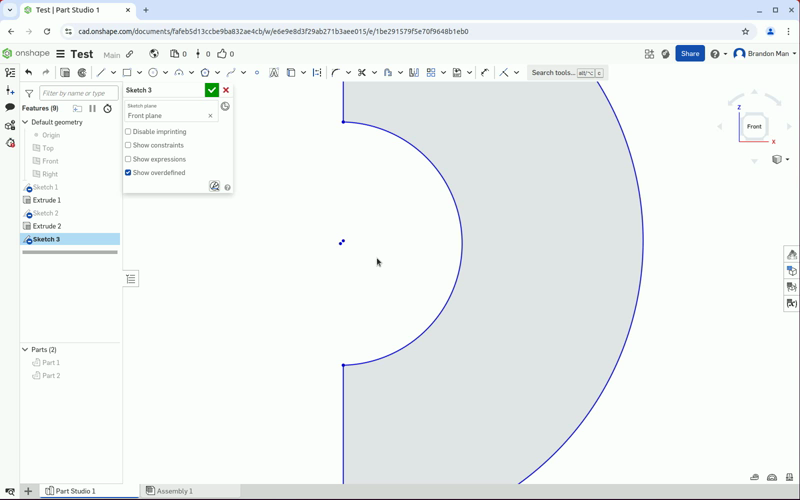
click(377, 257)
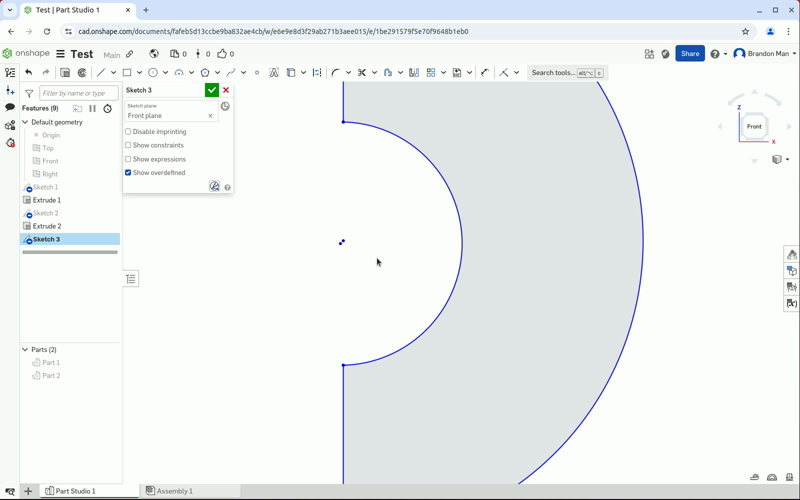
scroll(-6)
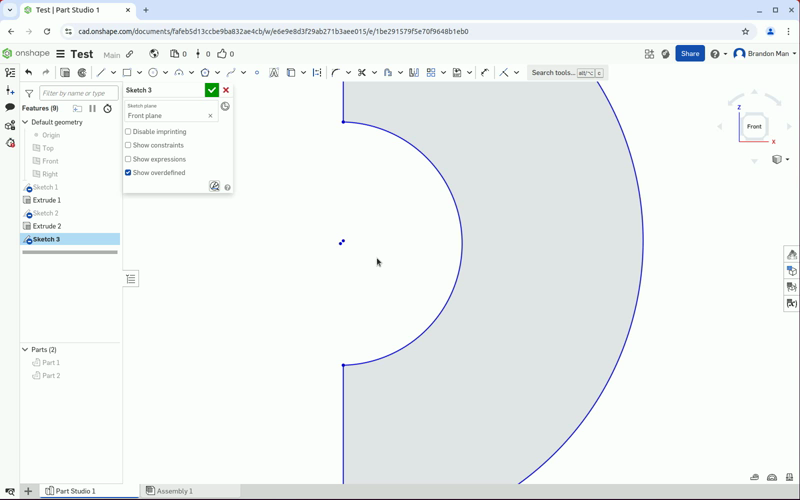
scroll(-6)
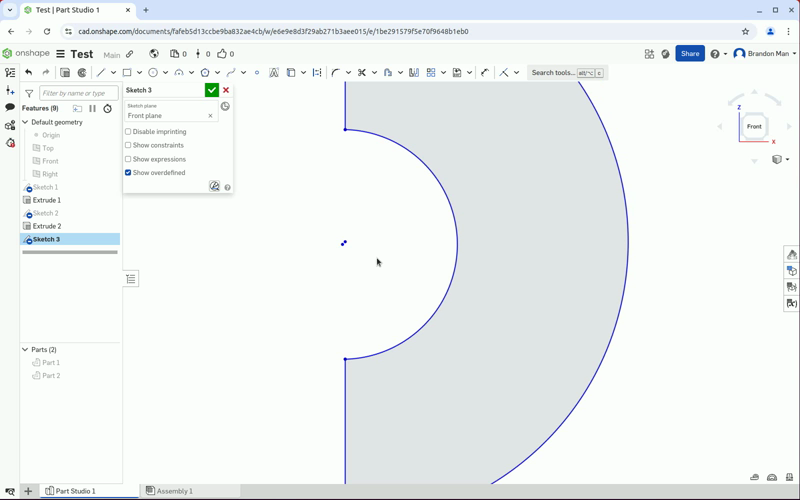
scroll(-6)
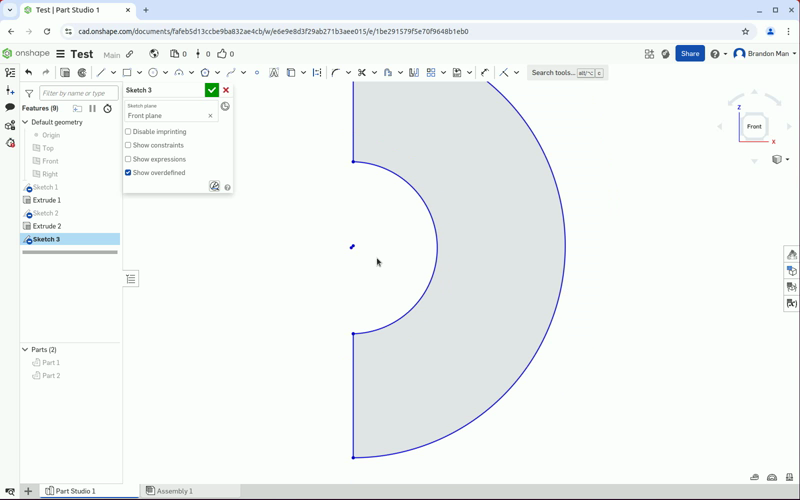
scroll(-6)
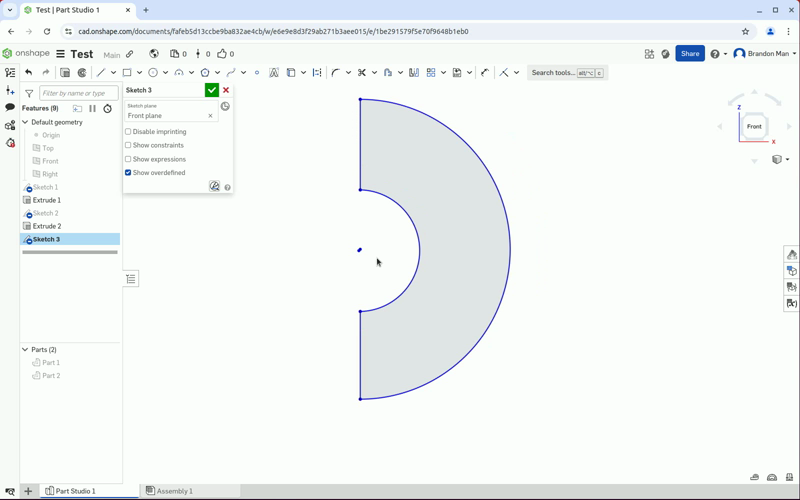
scroll(-6)
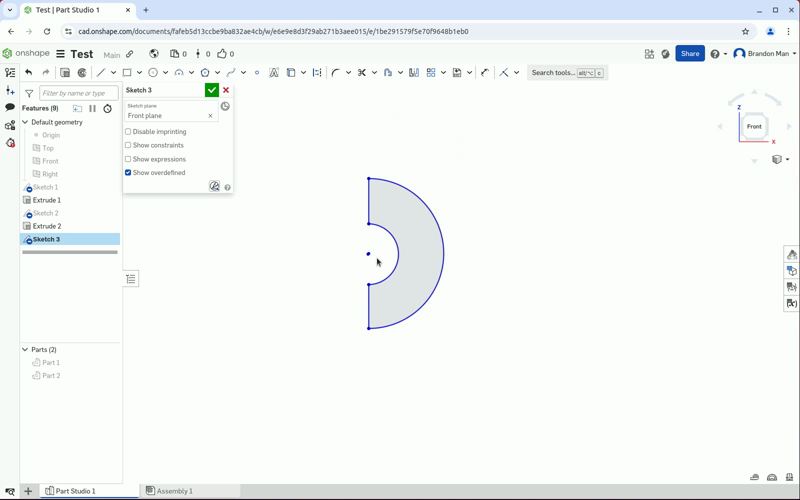
scroll(-6)
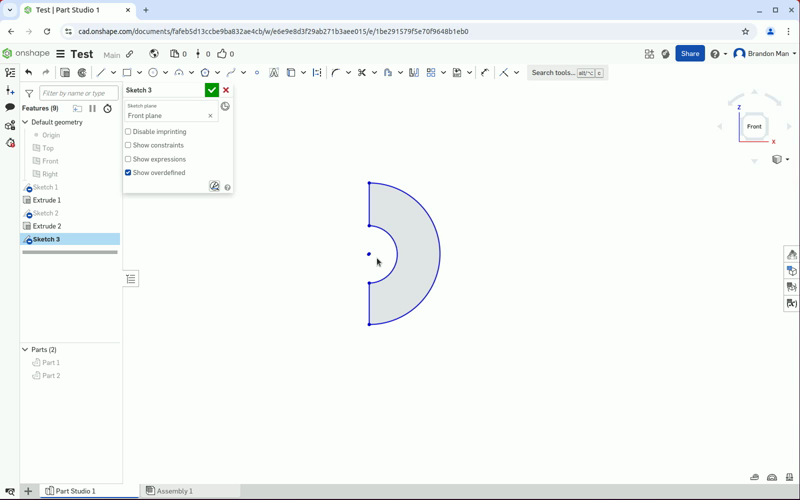
scroll(-6)
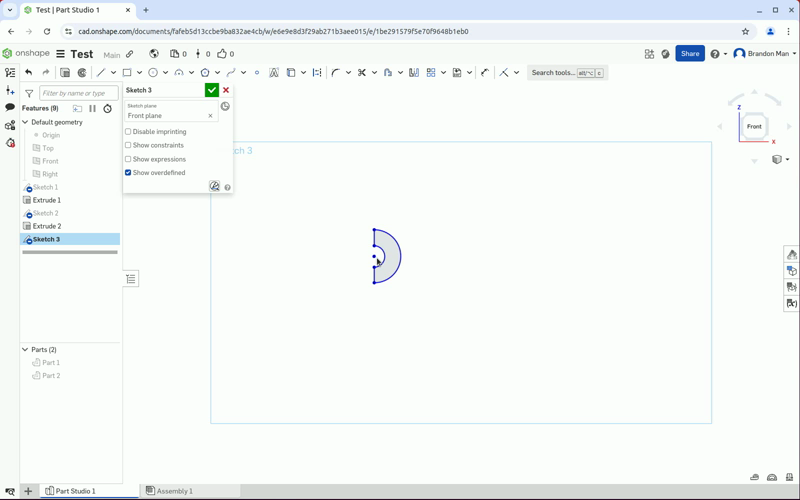
mouse_move(73, 352)
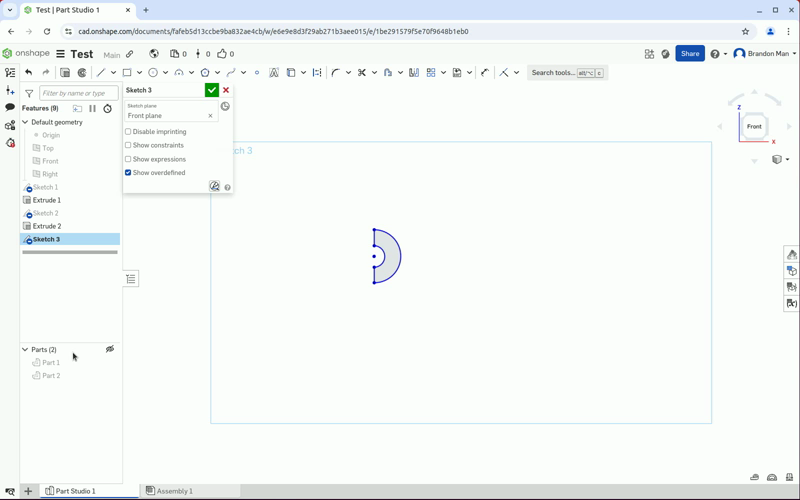
key(shift+y)
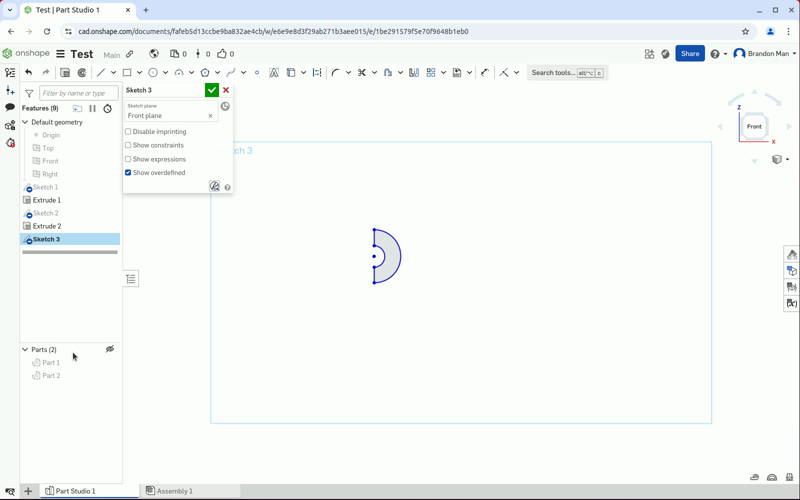
key(shift+e)
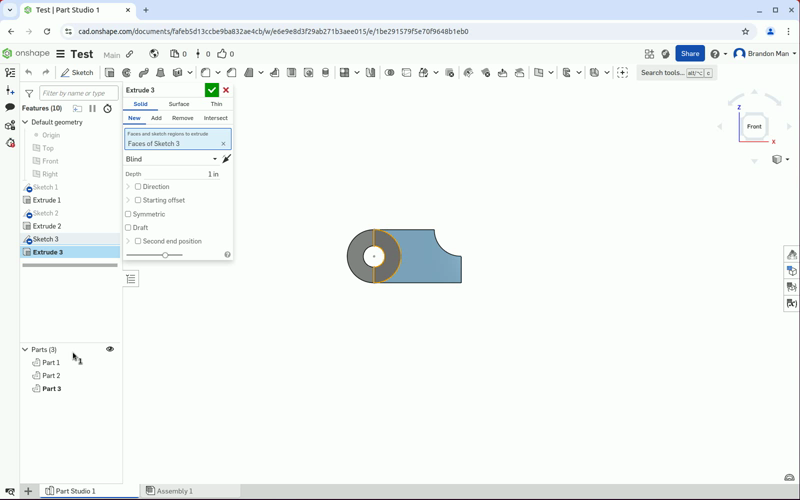
mouse_move(143, 106)
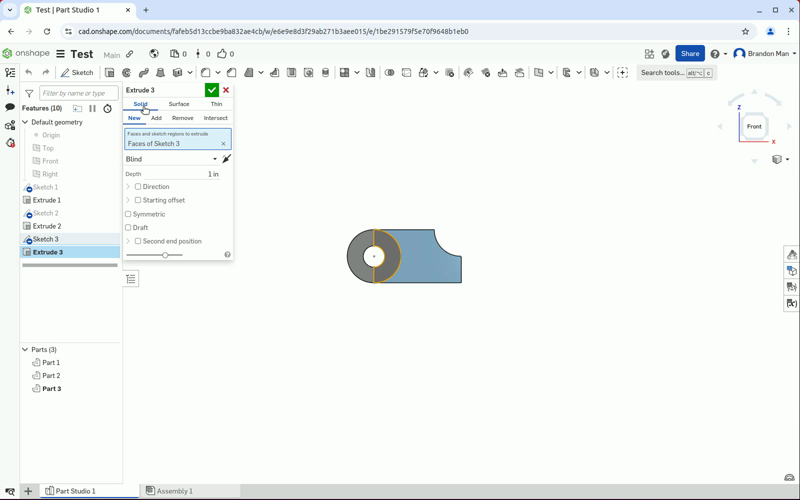
click(143, 106)
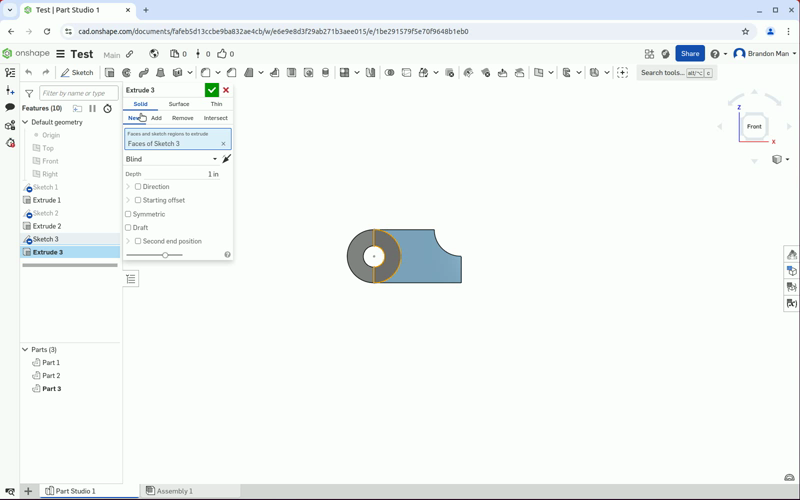
mouse_move(137, 120)
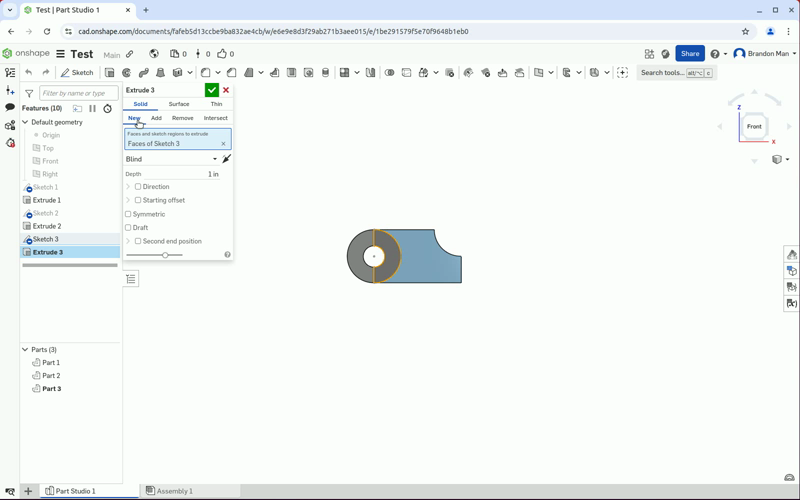
click(137, 120)
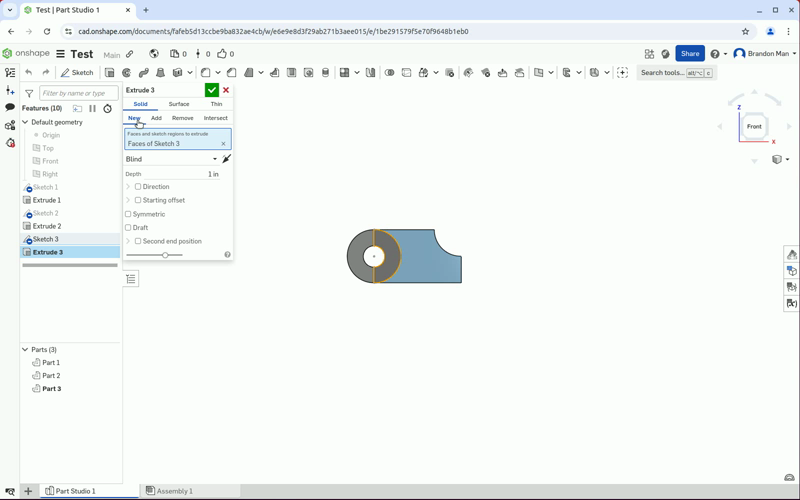
key(tab, 4)
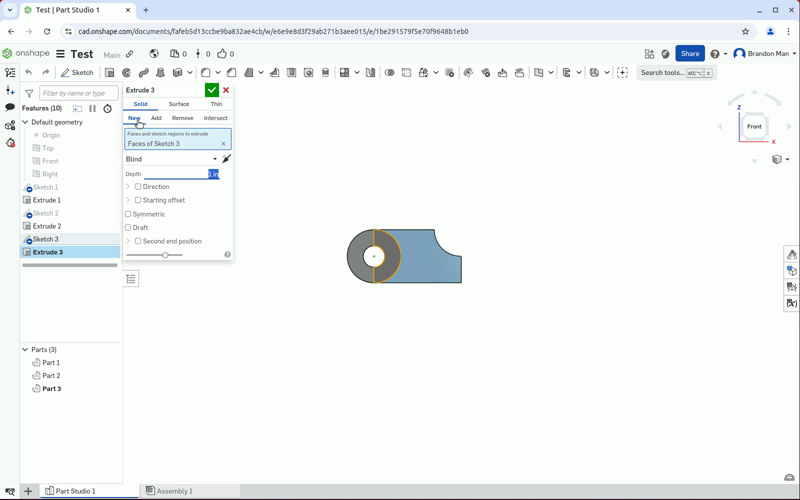
text(-4.333)
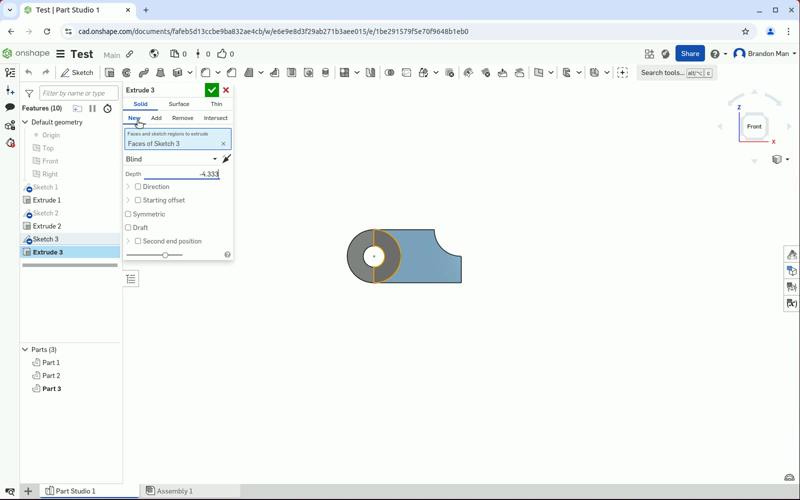
key(enter)
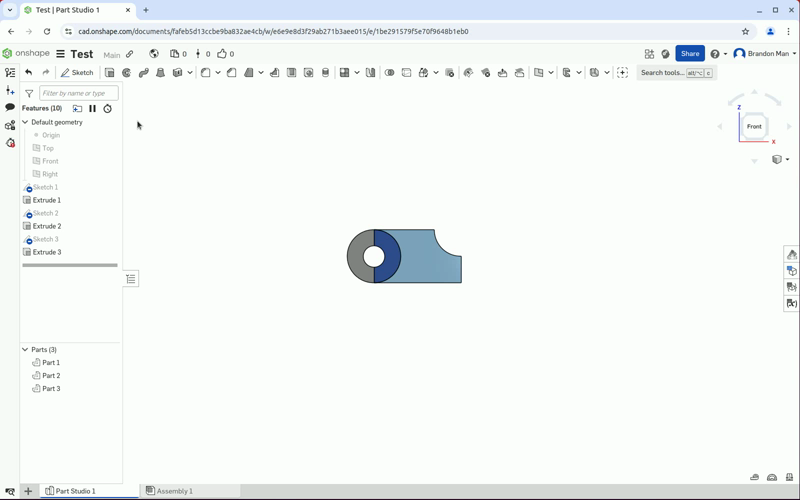
key(shift+h)
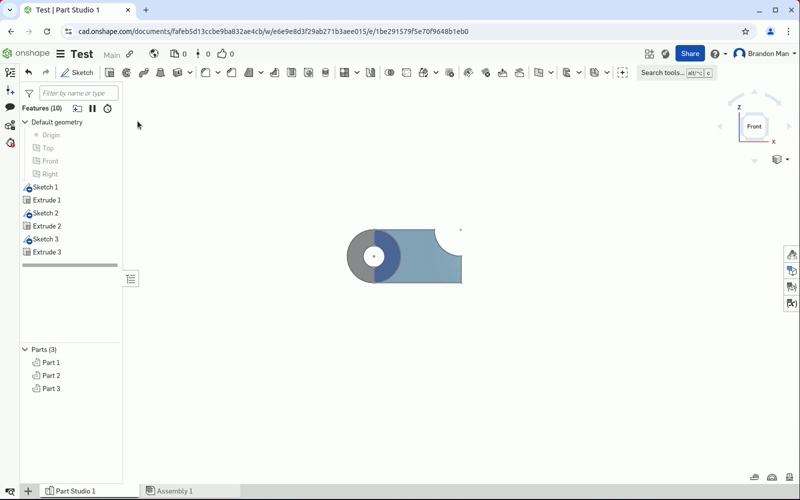
key(shift+h)
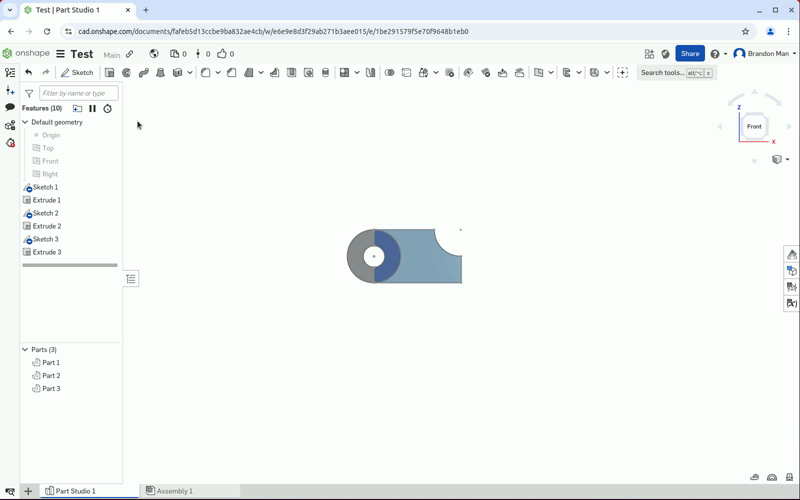
key(shift+7)
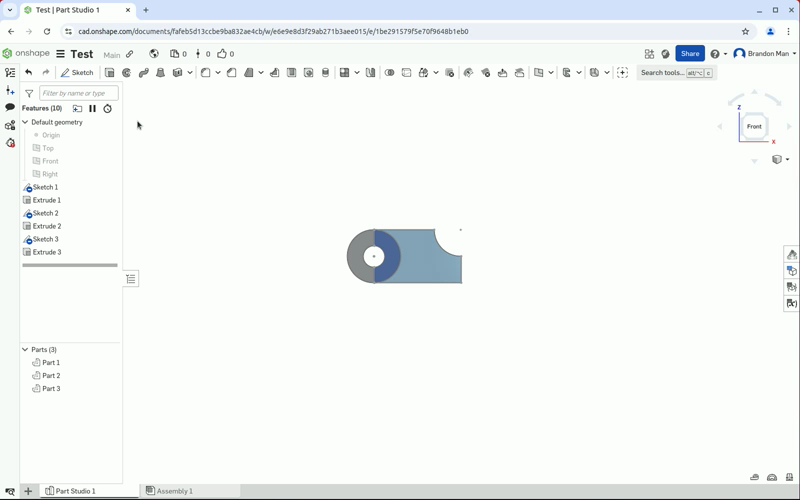
key(left, 2)
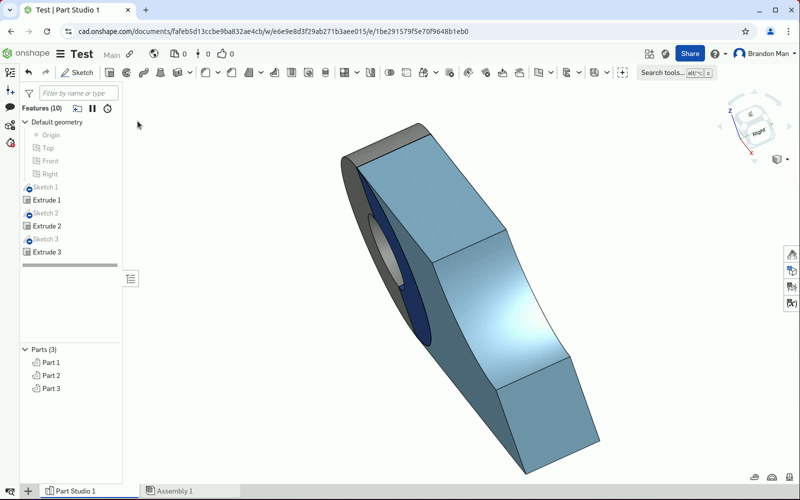
key(down, 2)
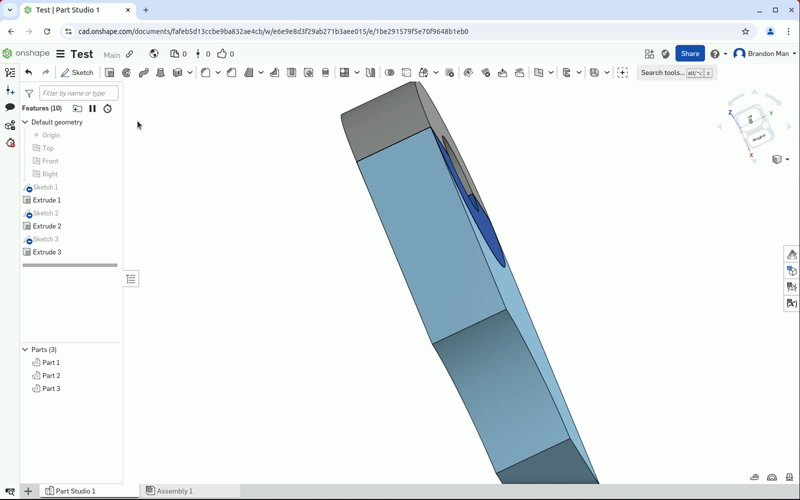
key(up, 2)
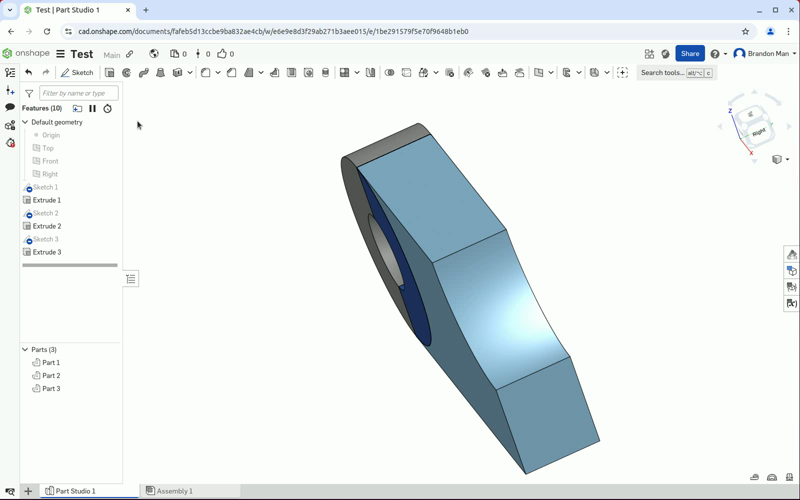
key(right, 2)
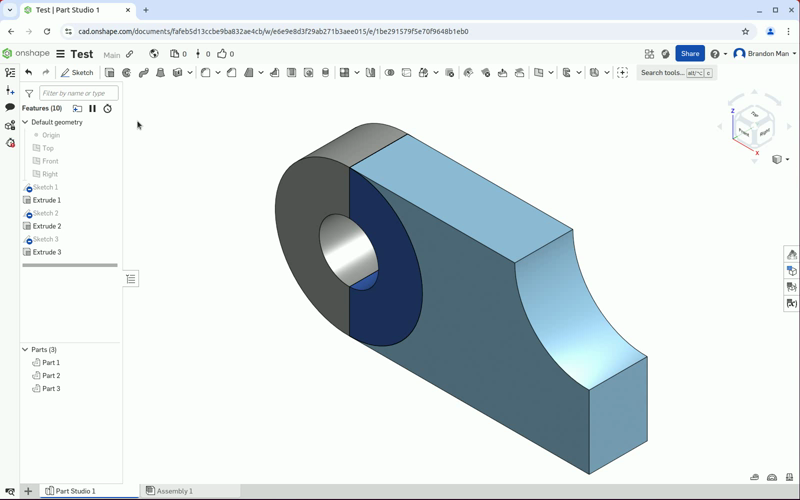
mouse_move(73, 189)
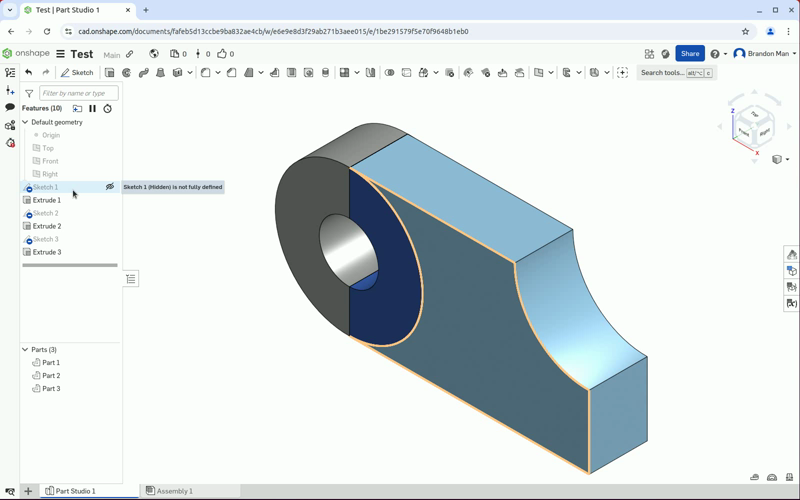
click(73, 189)